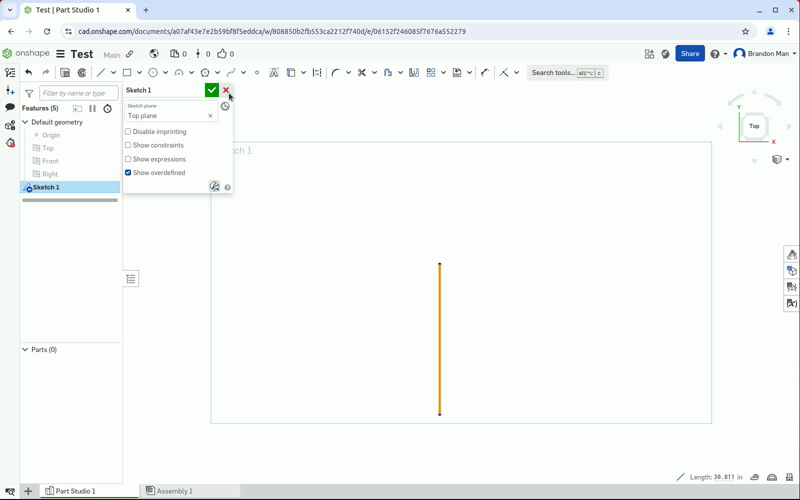
key(shift+h)
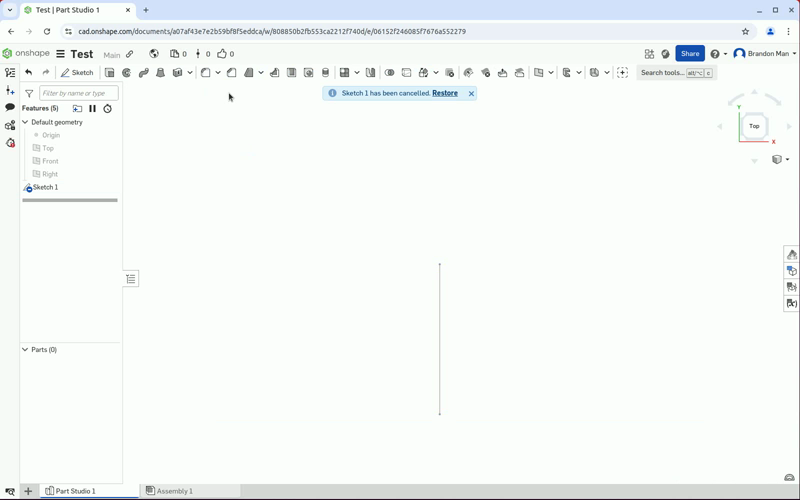
mouse_move(73, 352)
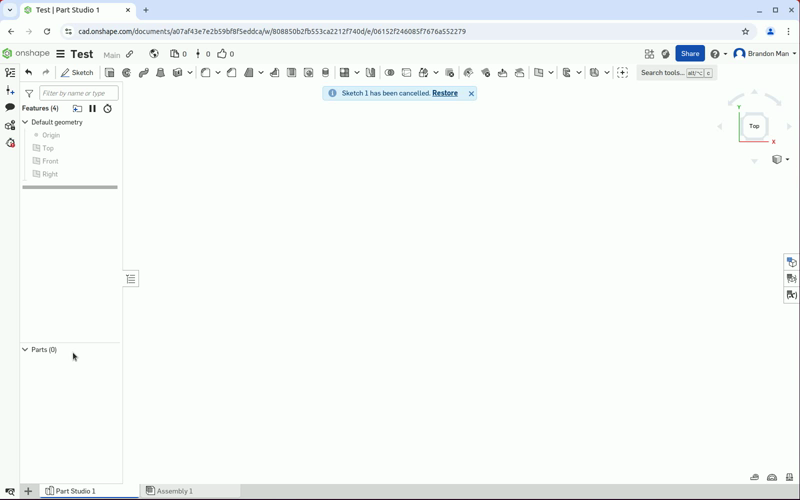
key(y)
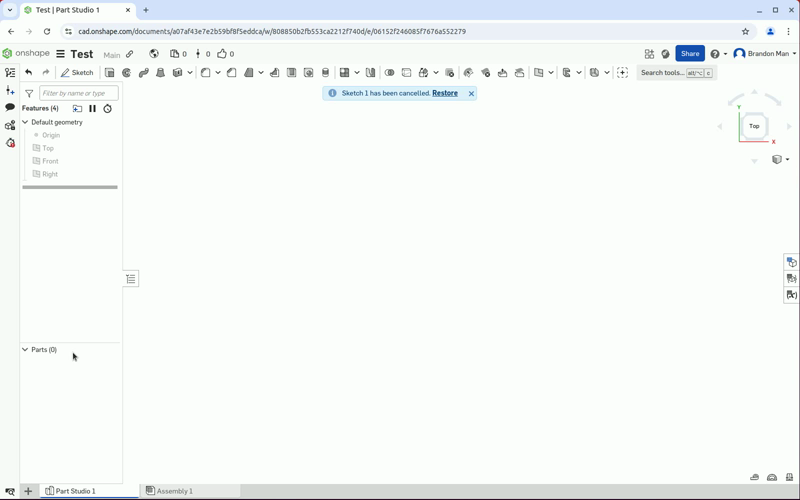
key(shift+p)
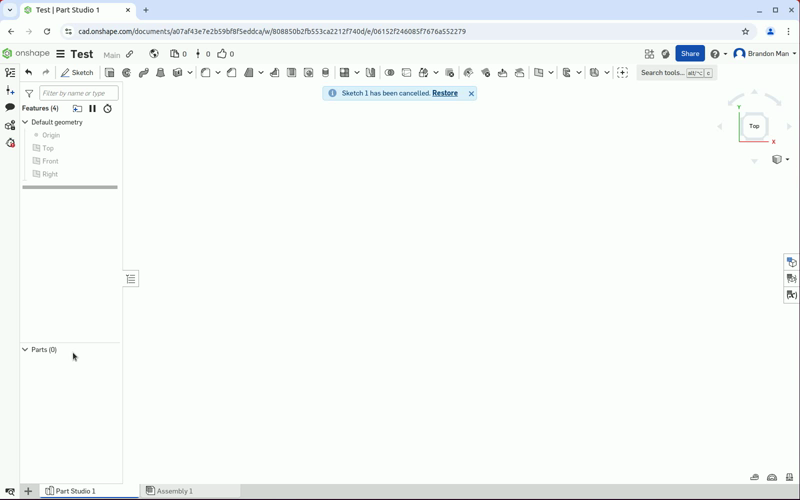
key(space)
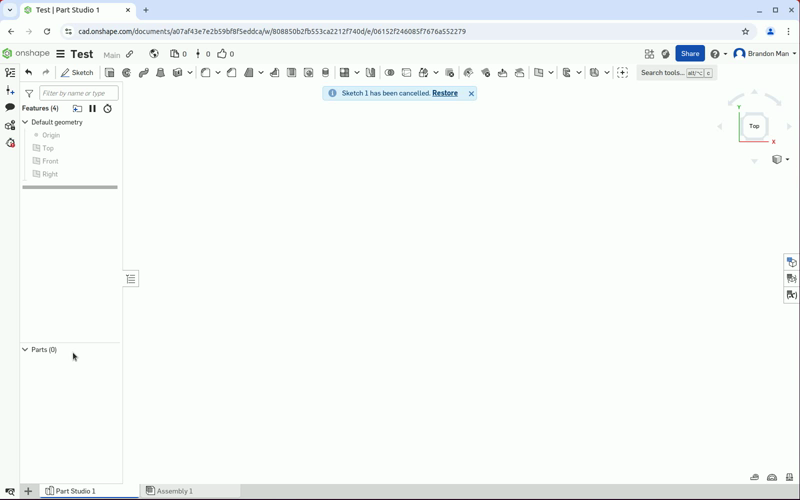
key_down(shift)
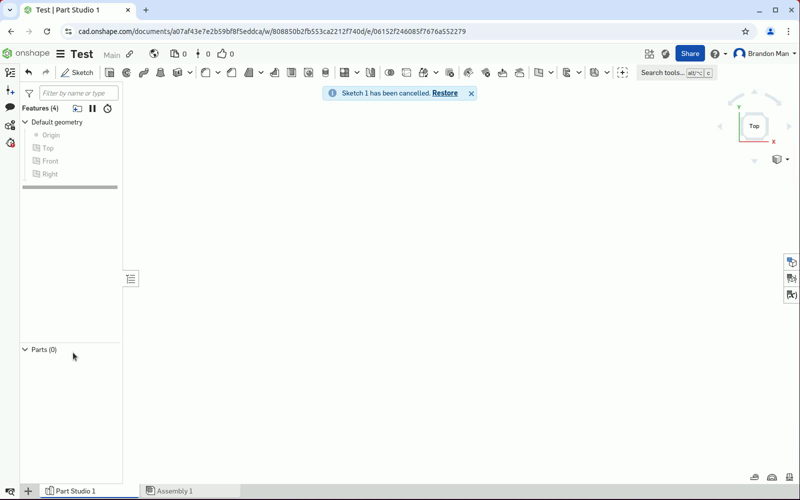
key(up)
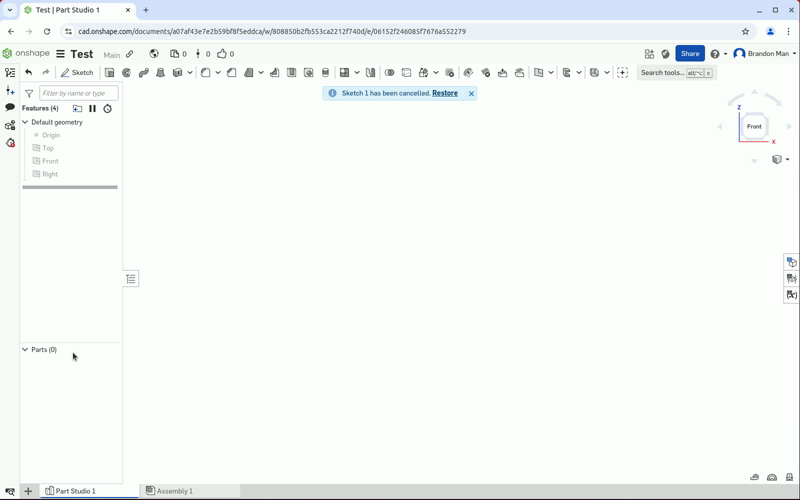
key_up(shift)
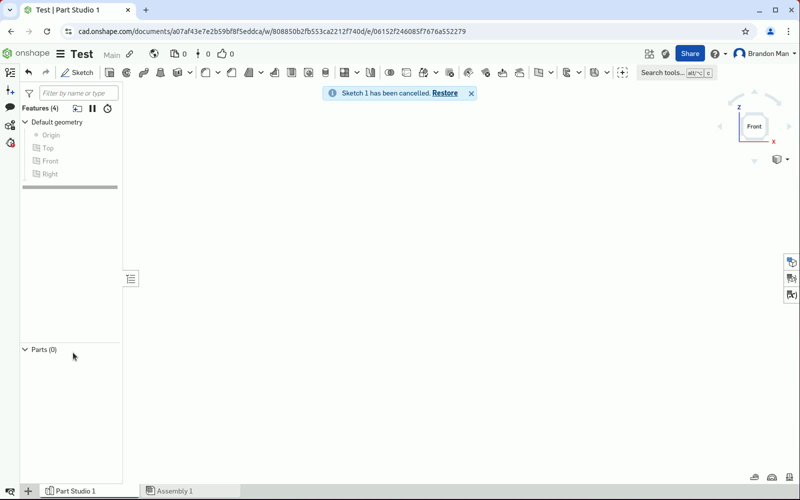
mouse_move(73, 352)
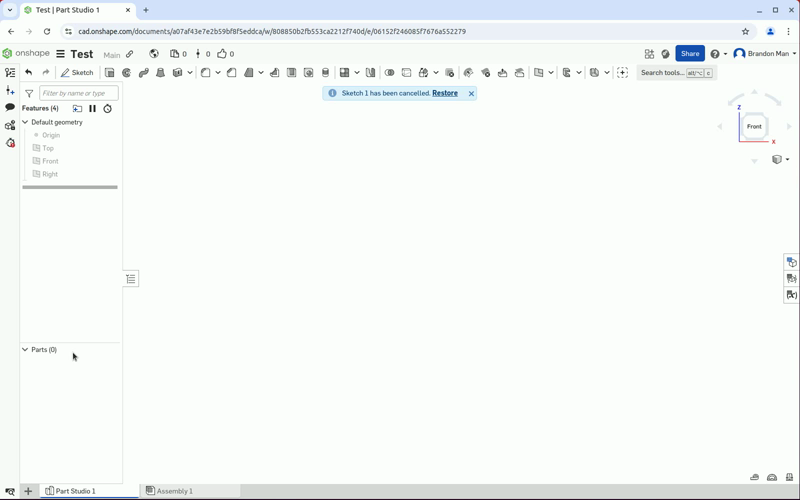
key(shift+y)
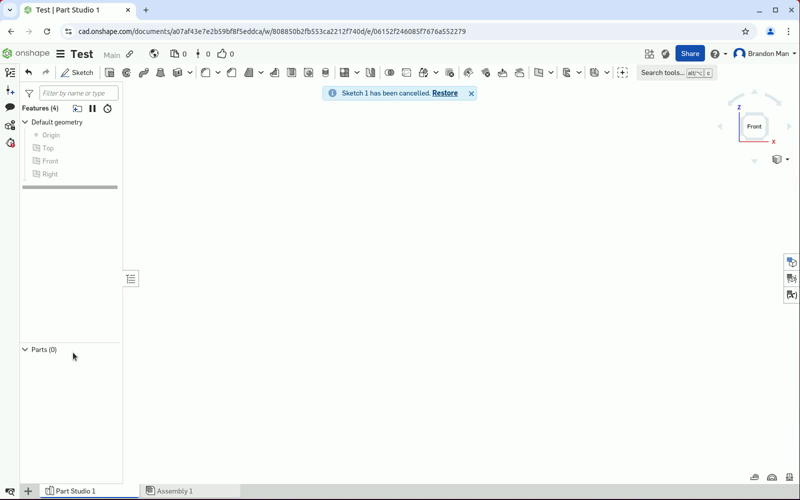
key(shift+s)
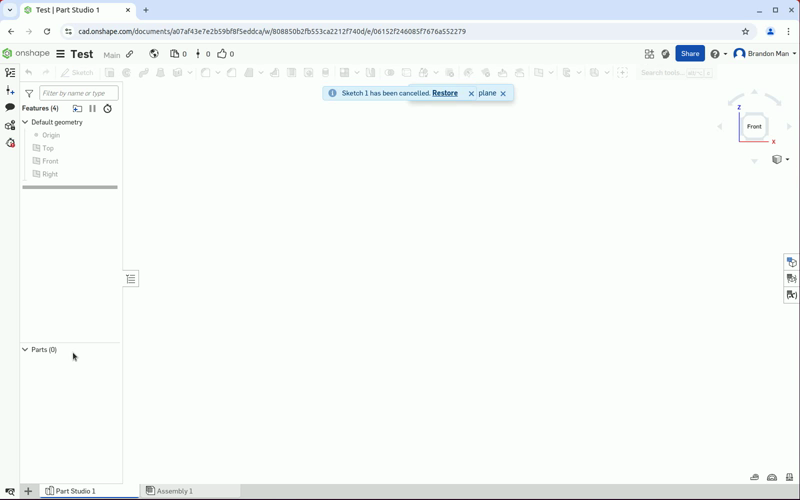
mouse_move(73, 163)
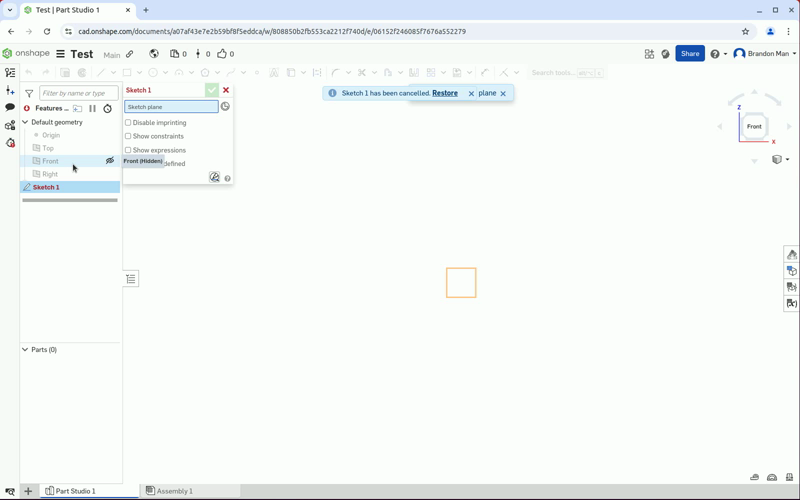
click(73, 163)
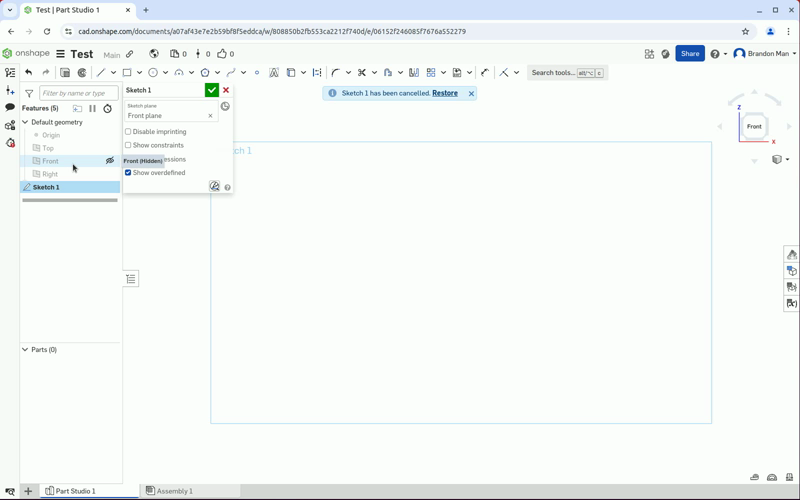
mouse_move(73, 352)
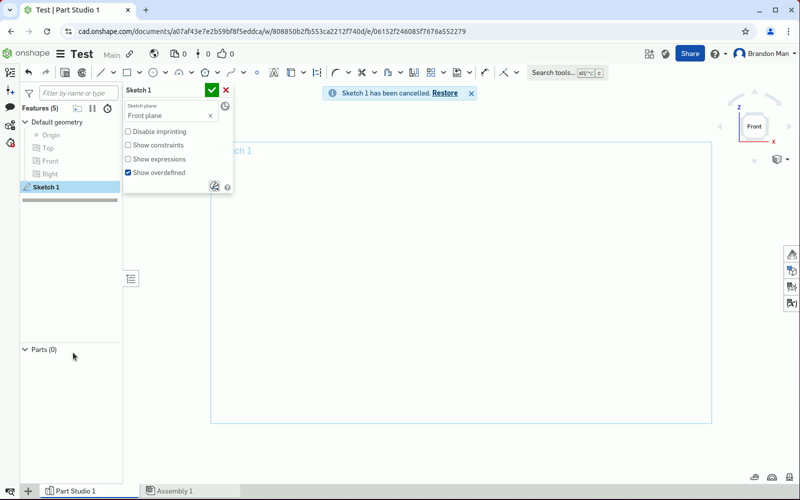
key(y)
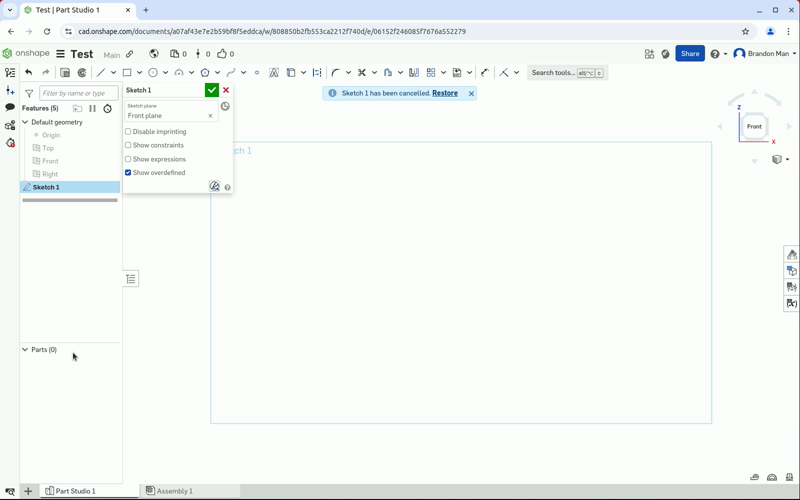
key(l)
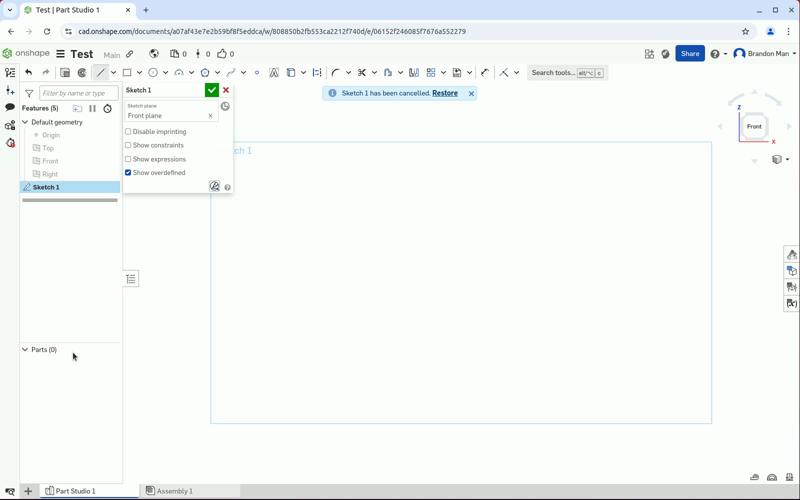
key_down(shift)
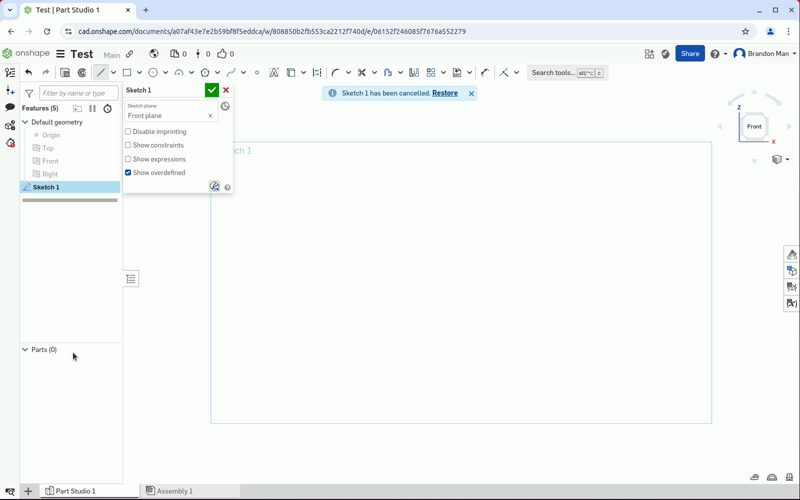
mouse_move(351, 294)
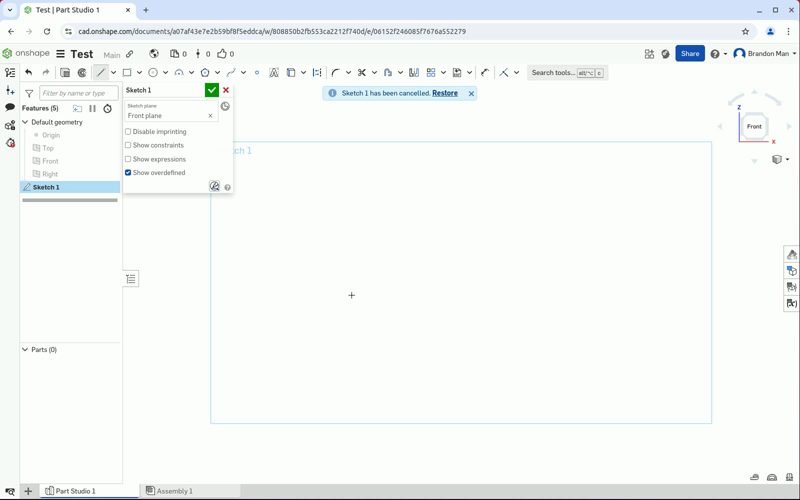
click(351, 294)
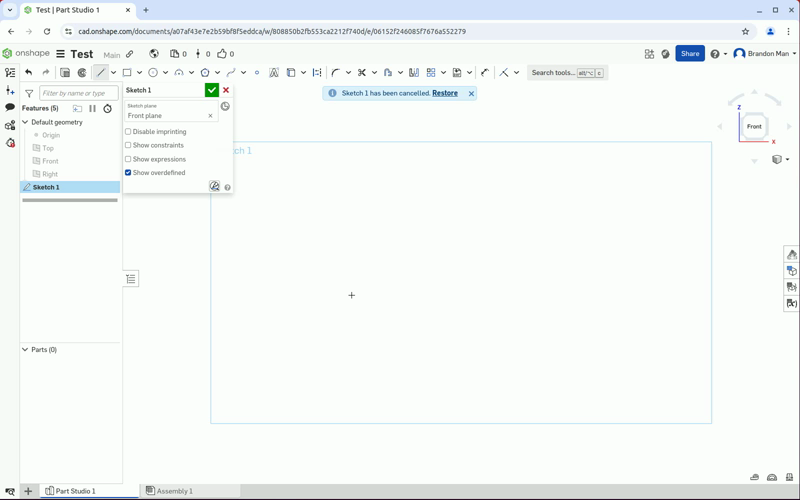
key_up(shift)
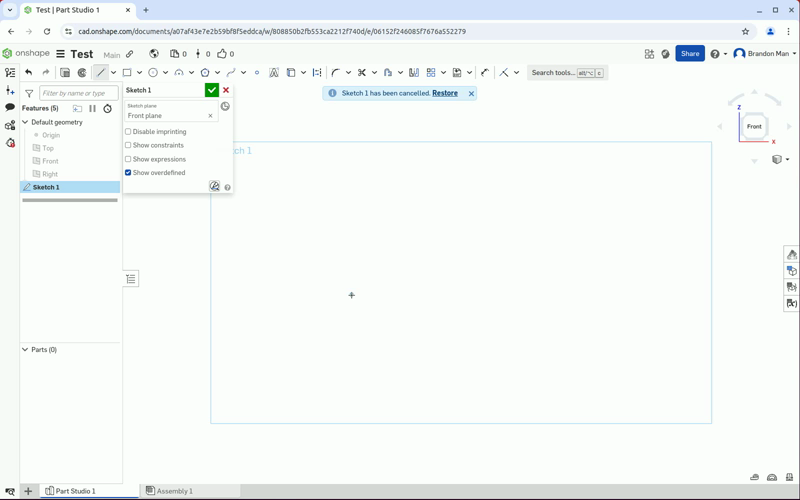
key_down(shift)
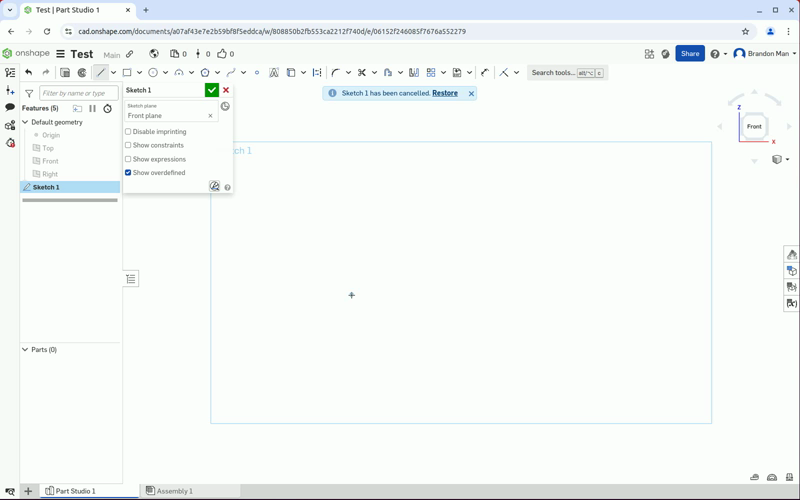
mouse_move(572, 294)
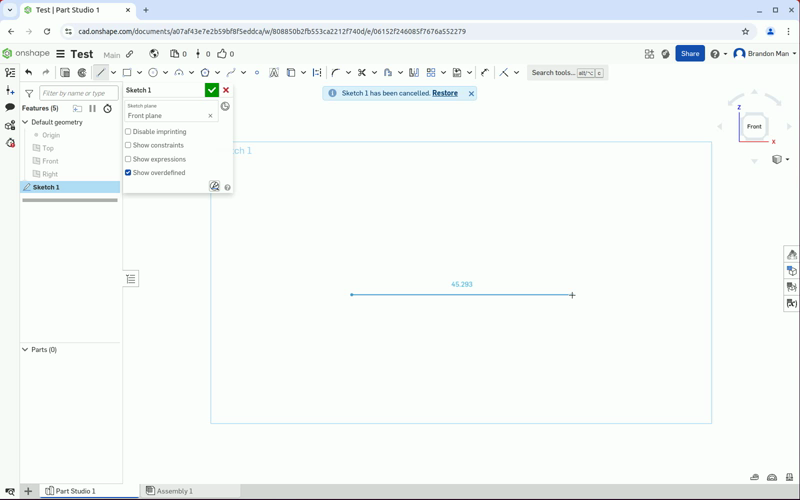
click(572, 294)
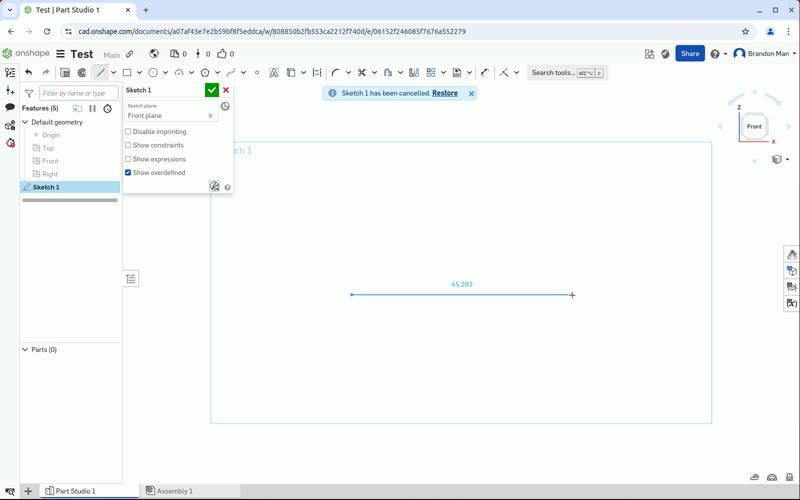
key_up(shift)
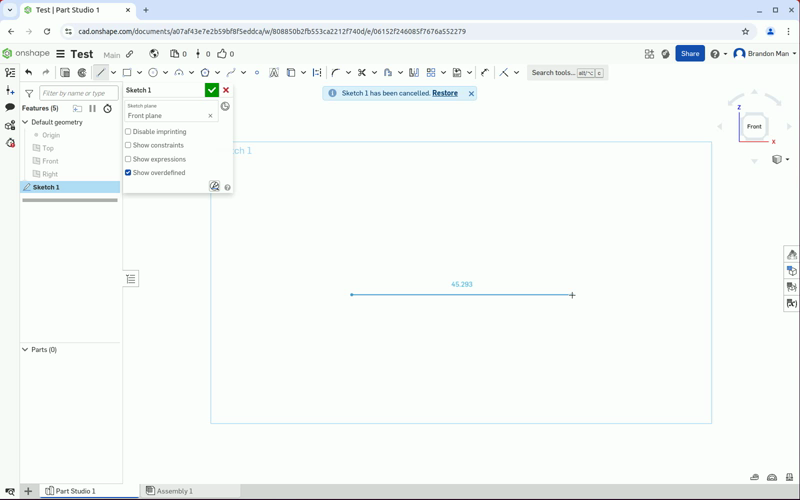
key_down(shift)
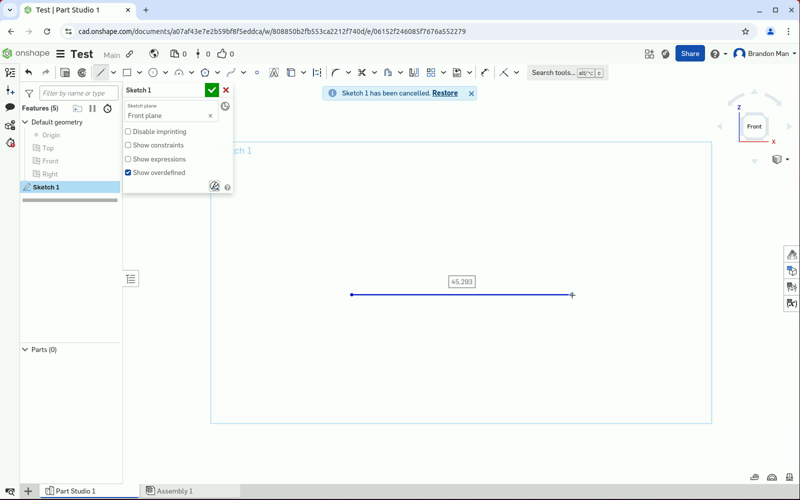
mouse_move(589, 294)
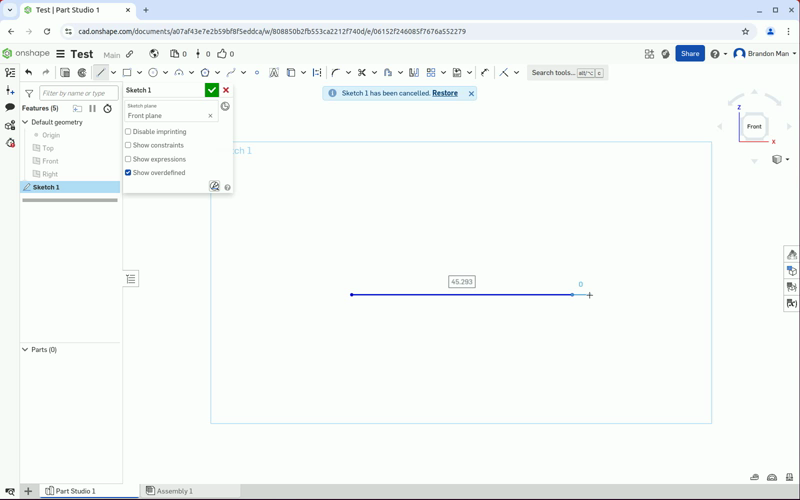
mouse_move(572, 257)
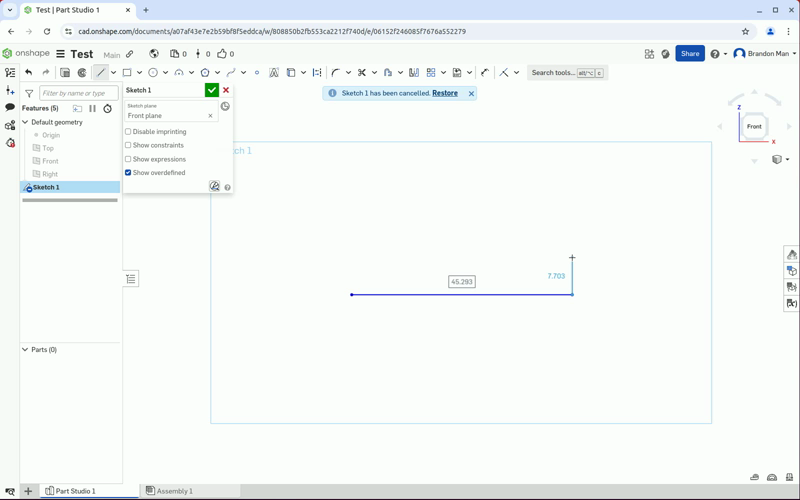
click(572, 257)
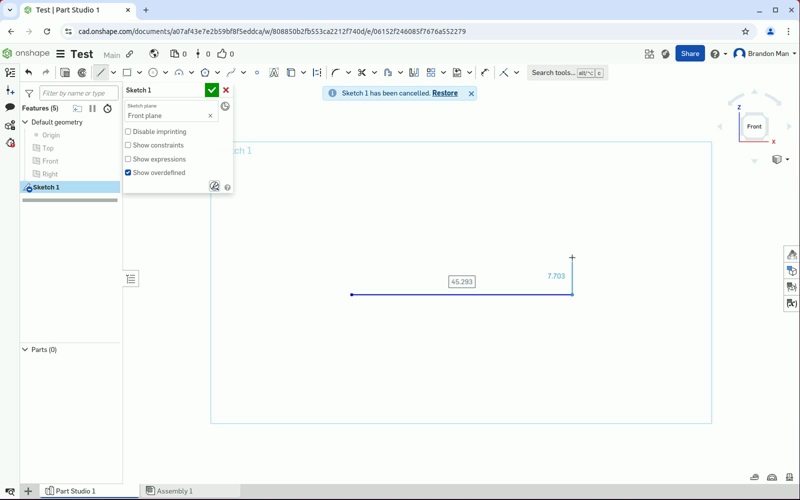
key_up(shift)
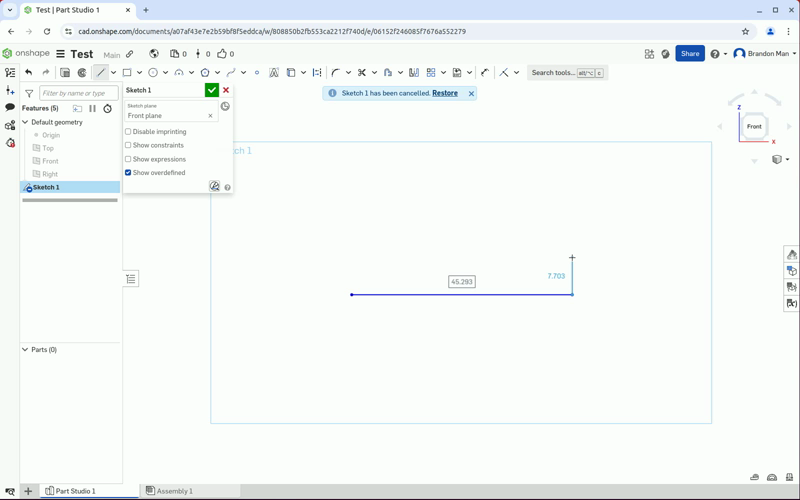
key_down(shift)
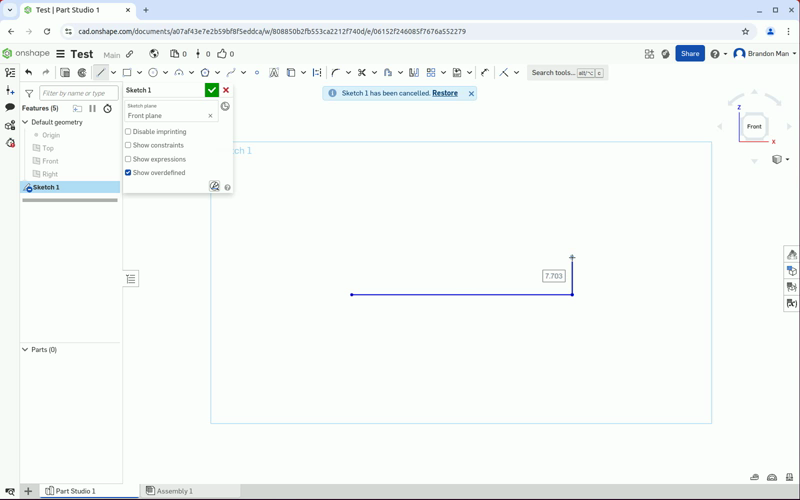
mouse_move(589, 257)
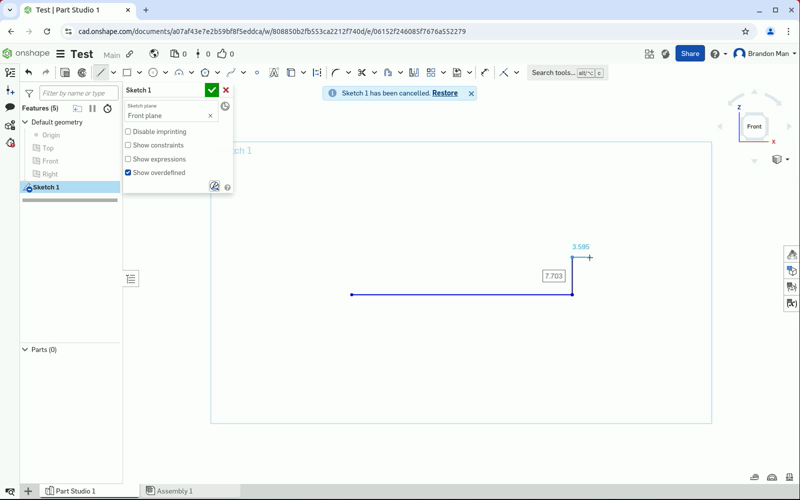
mouse_move(525, 222)
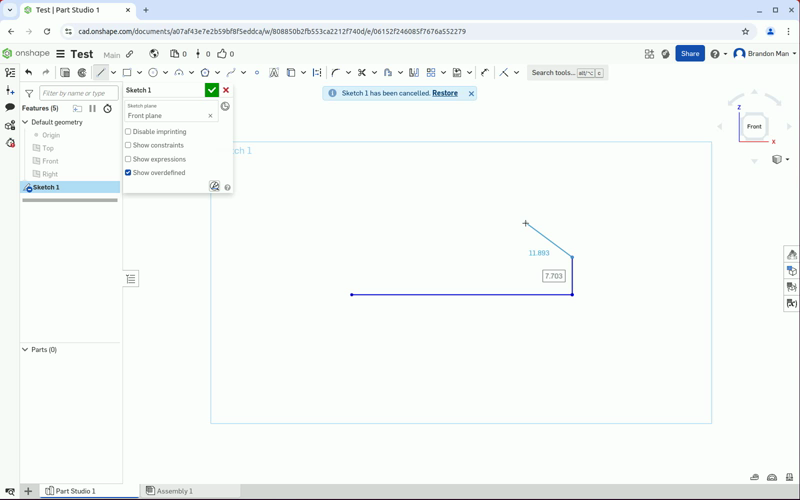
click(525, 222)
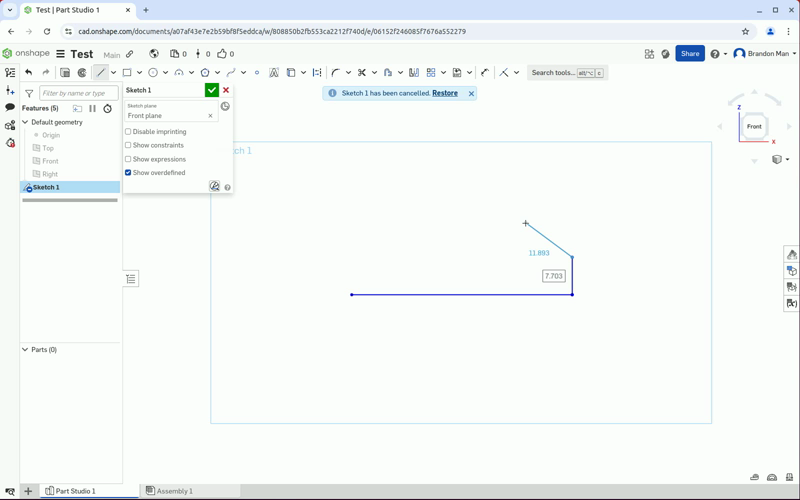
key_up(shift)
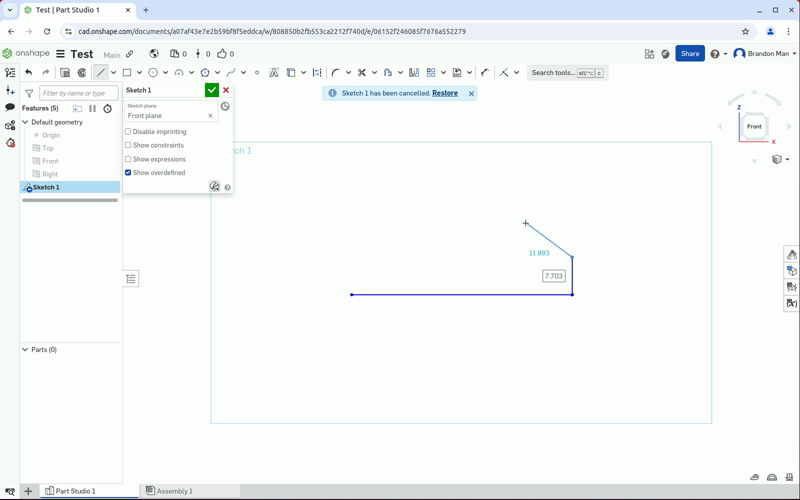
key_down(shift)
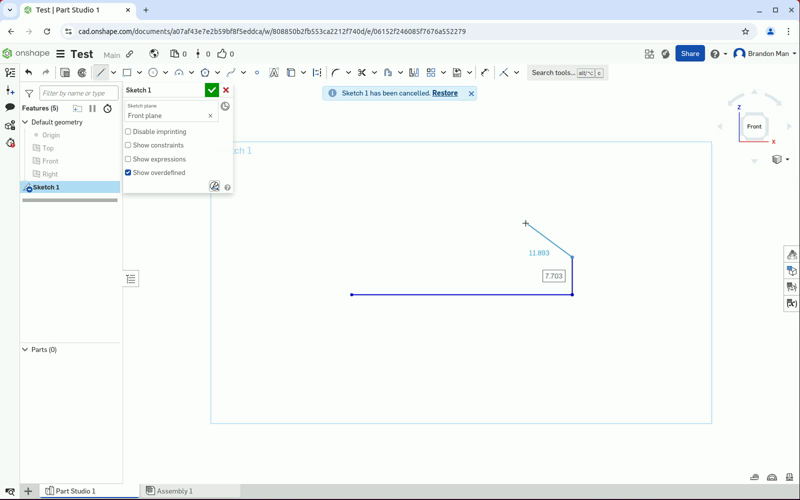
mouse_move(393, 222)
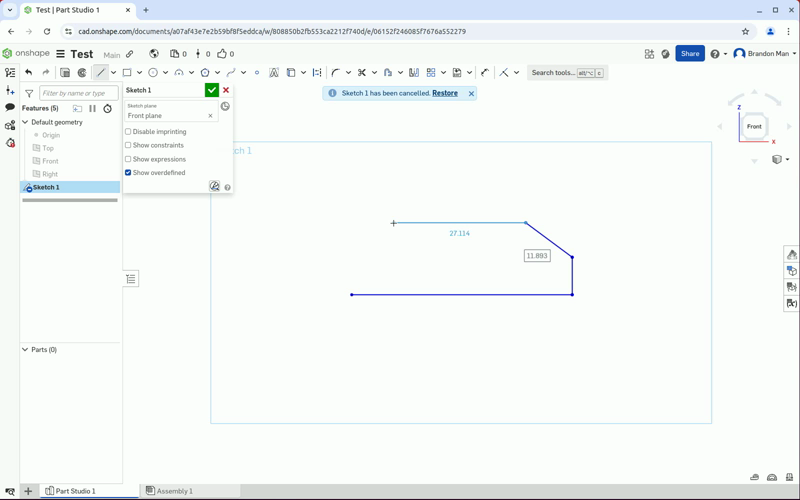
click(393, 222)
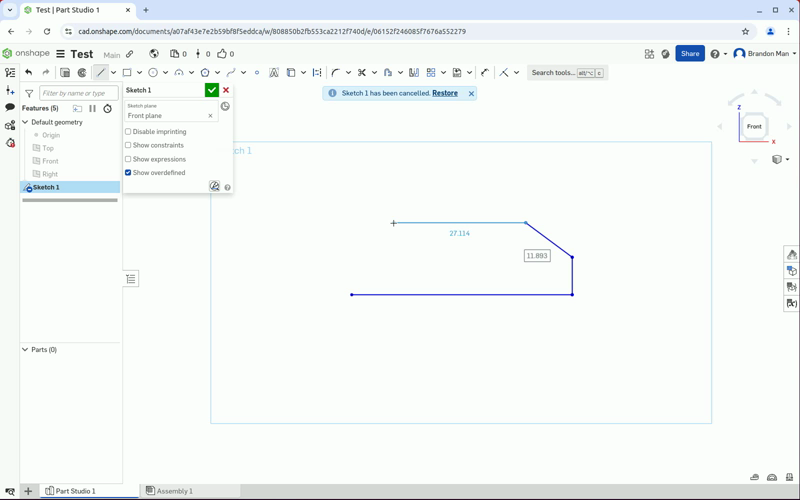
key_up(shift)
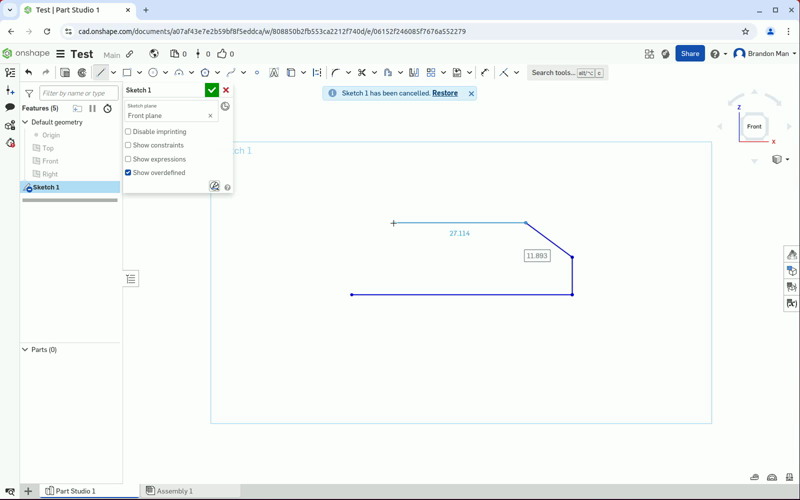
key_down(shift)
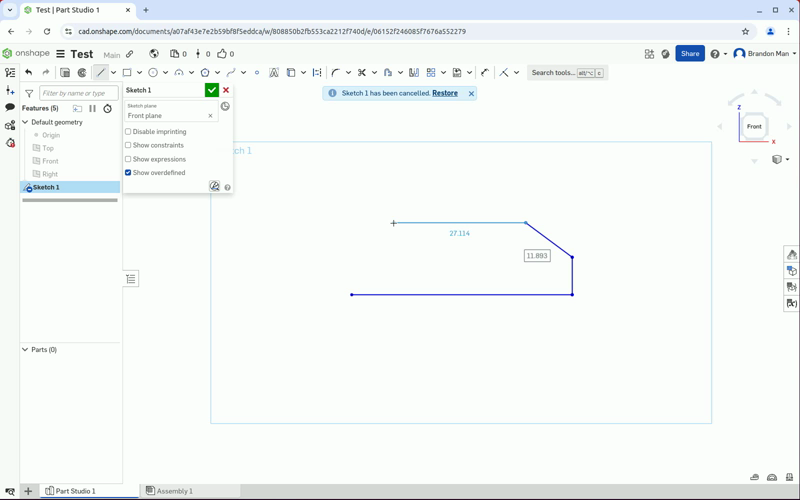
mouse_move(423, 222)
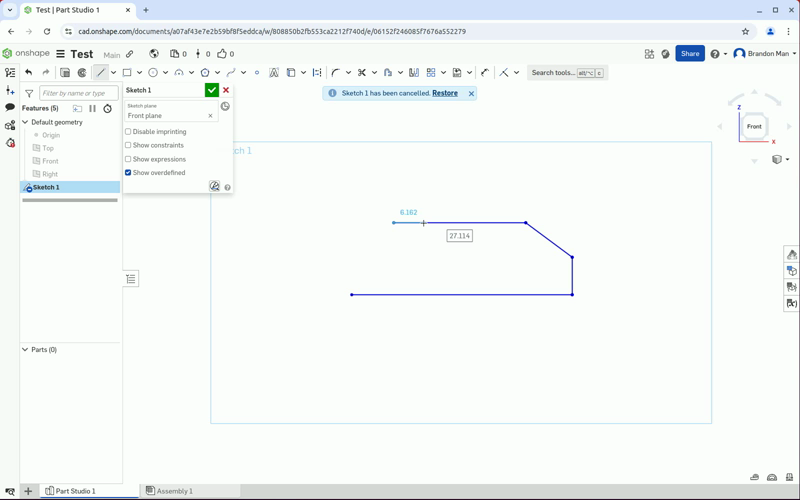
mouse_move(351, 257)
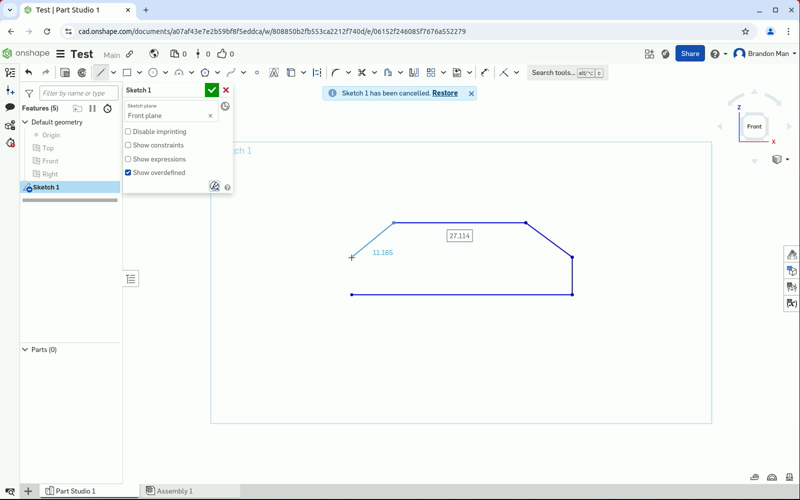
click(351, 257)
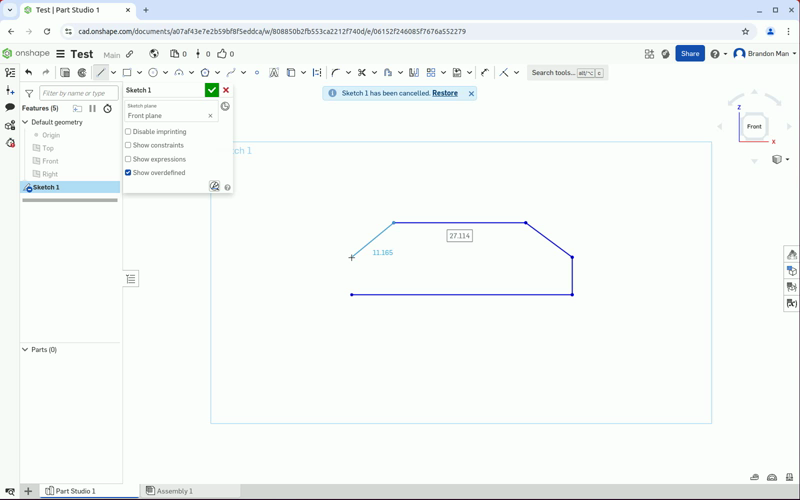
key_up(shift)
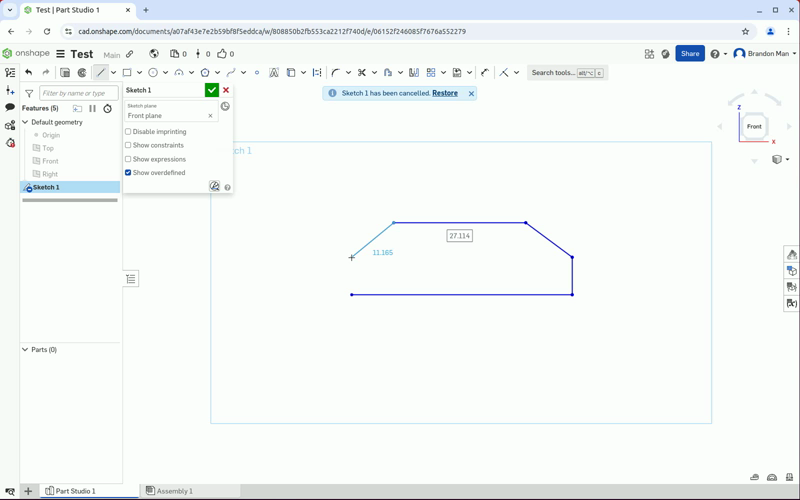
mouse_move(381, 257)
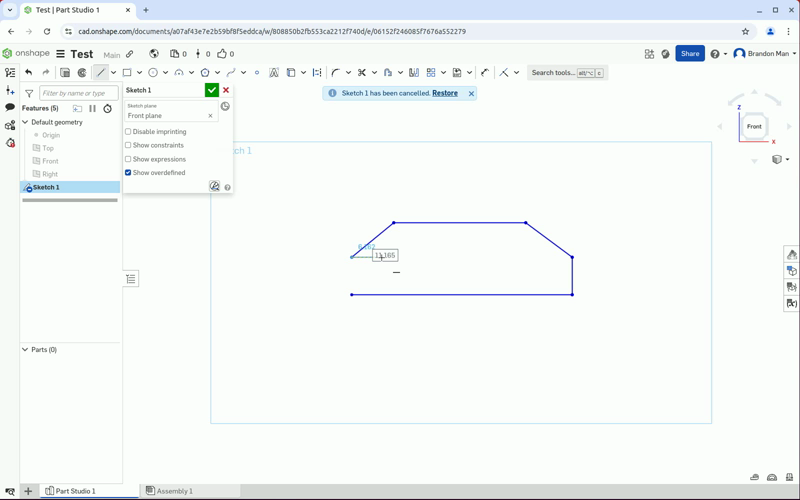
key_down(shift)
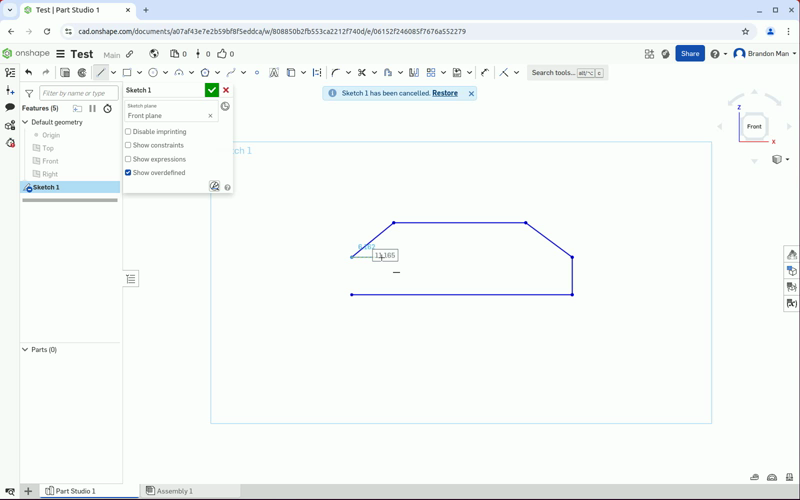
mouse_move(351, 294)
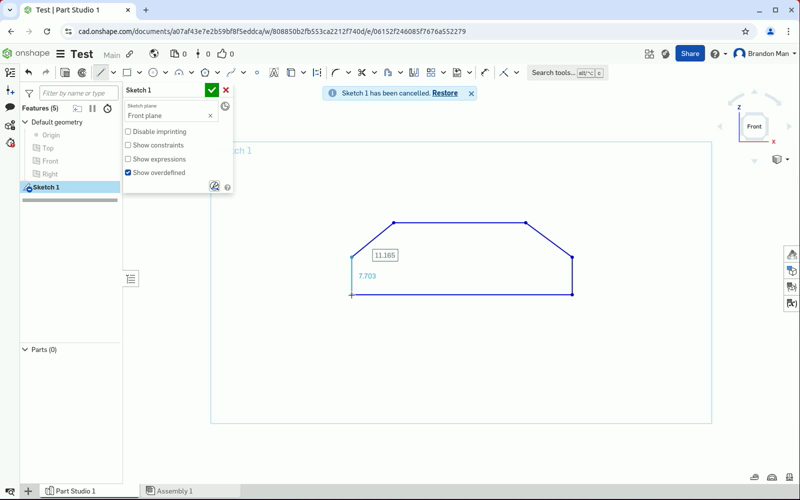
key_up(shift)
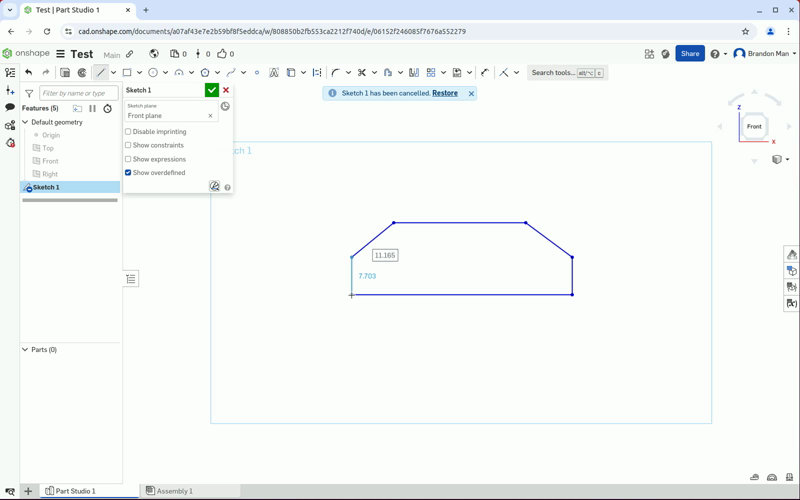
click(351, 294)
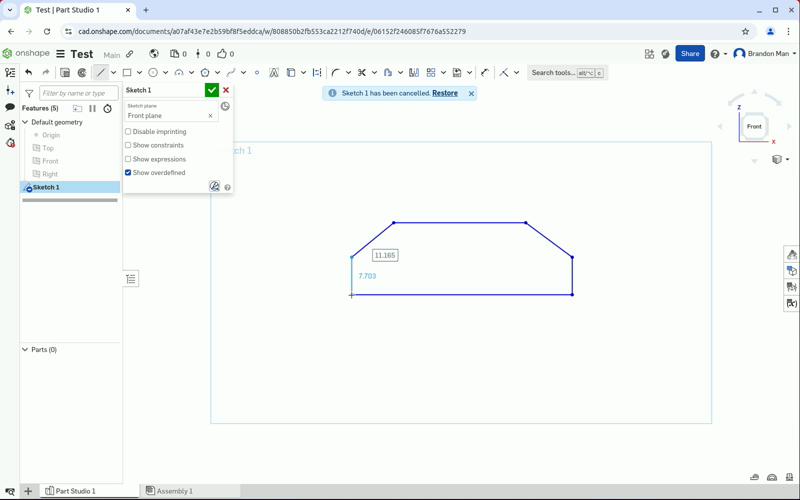
key(esc)
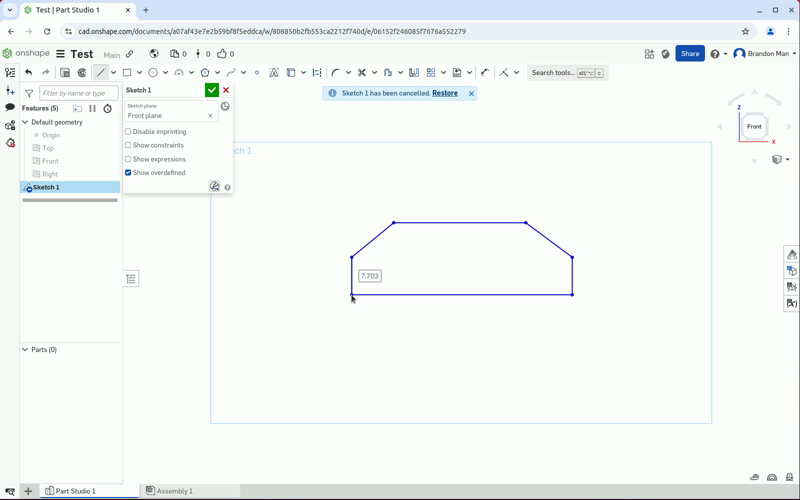
mouse_move(550, 281)
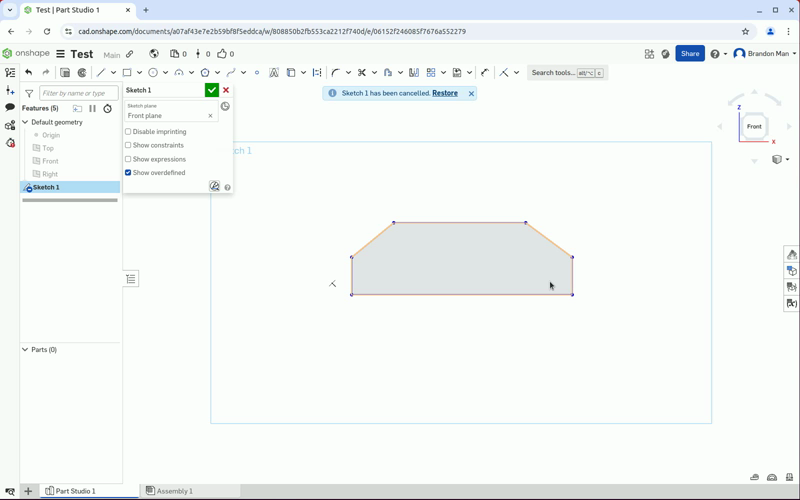
click(550, 281)
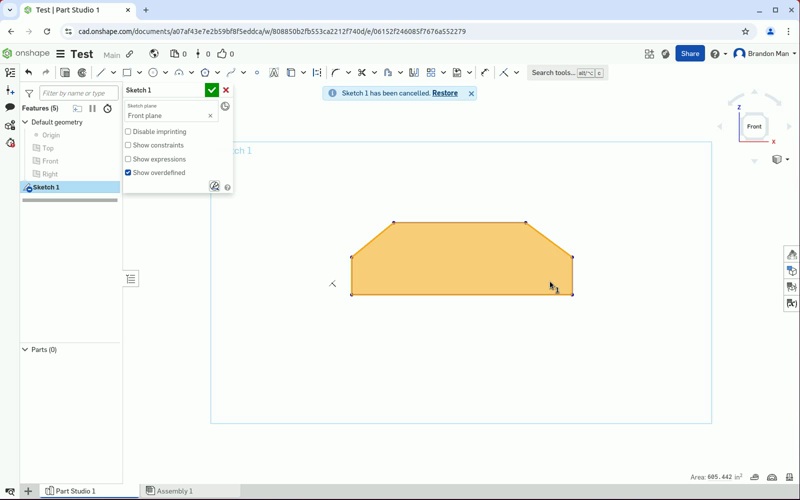
mouse_move(73, 352)
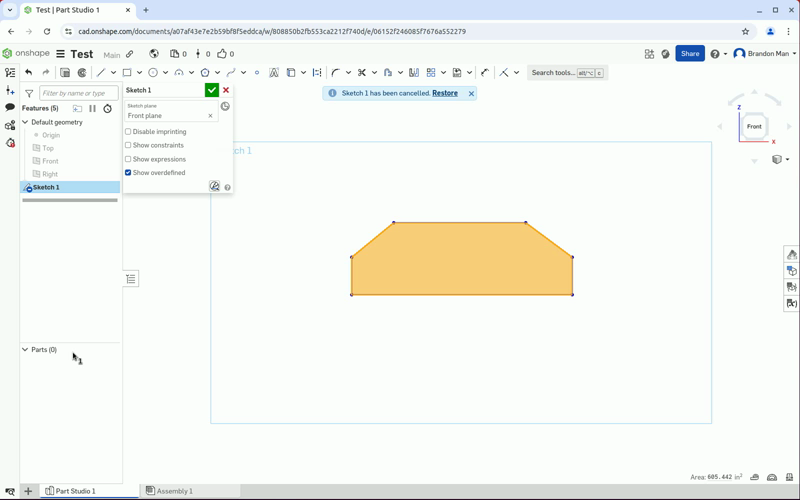
key(shift+y)
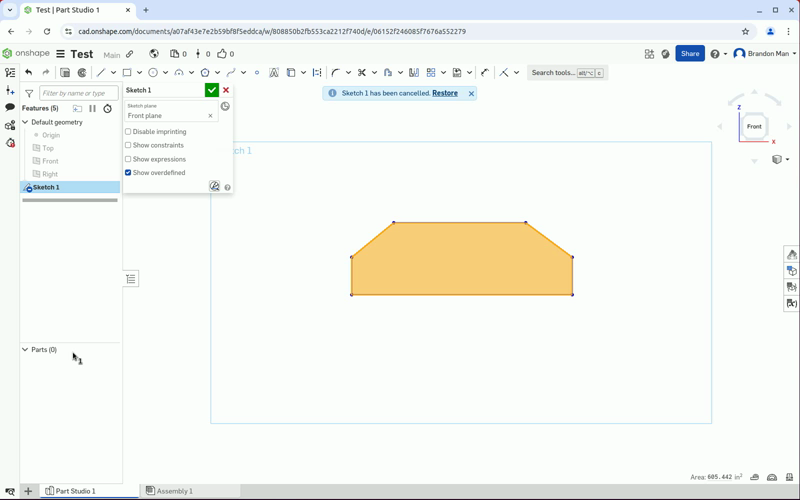
key(shift+e)
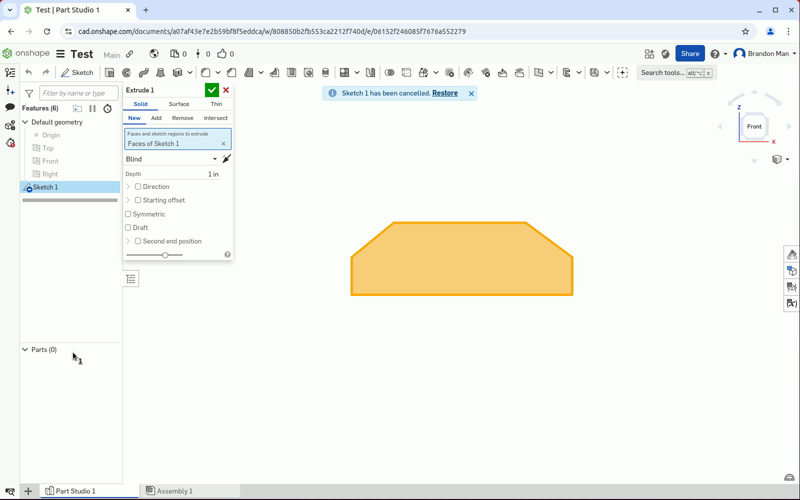
mouse_move(143, 106)
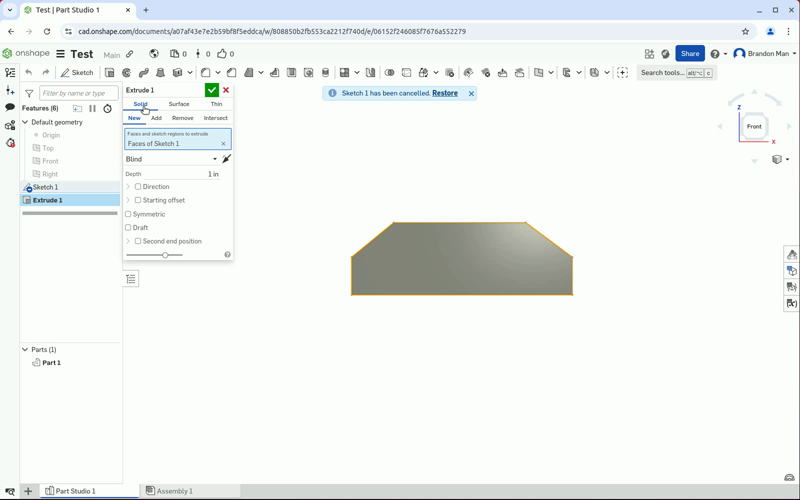
click(143, 106)
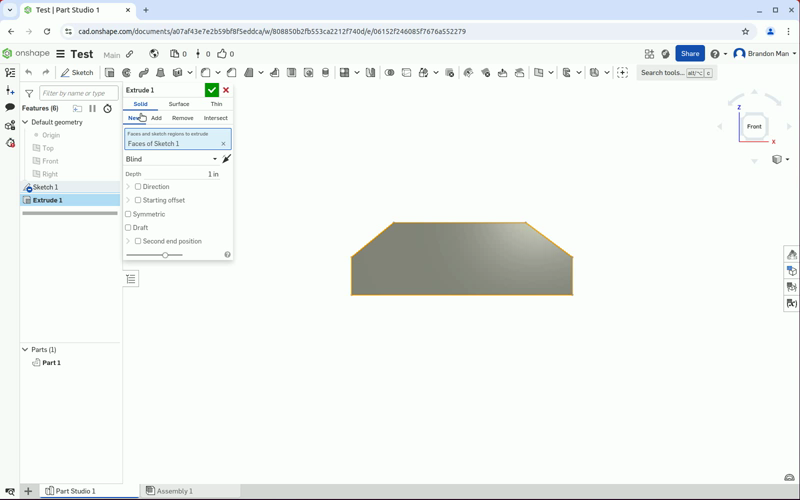
mouse_move(137, 120)
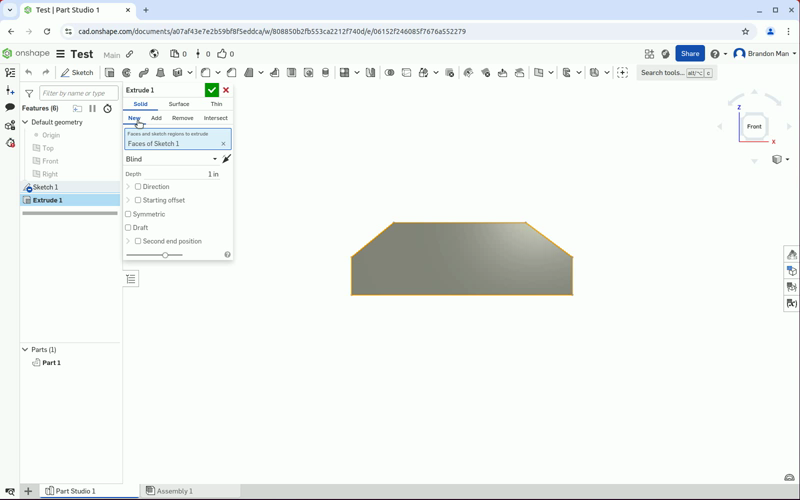
click(137, 120)
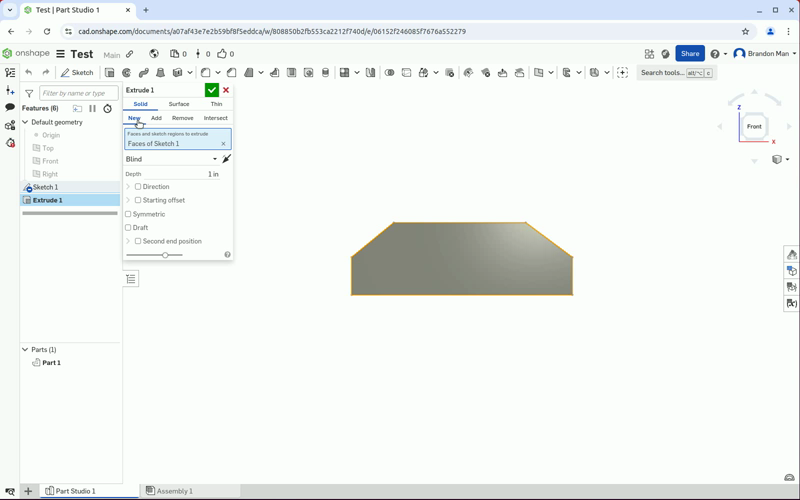
key(tab, 4)
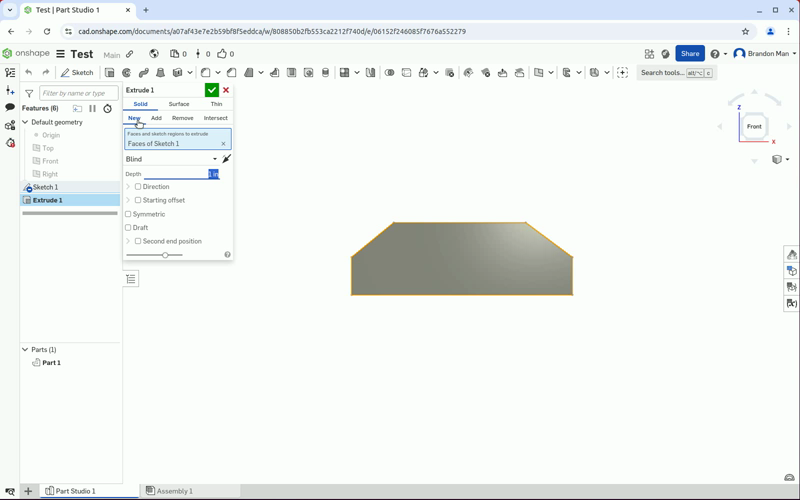
text(6.74)
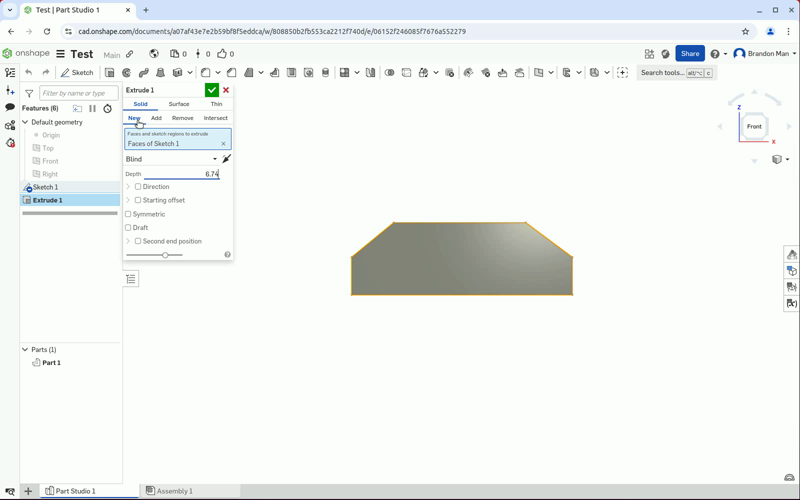
key(enter)
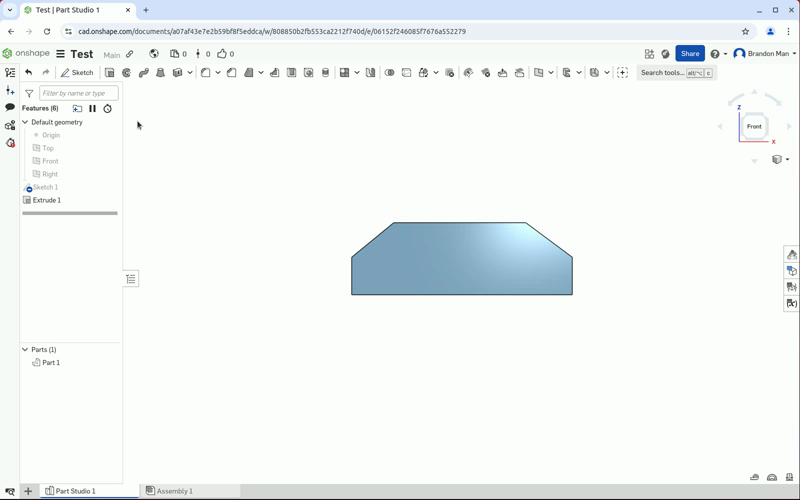
key(shift+h)
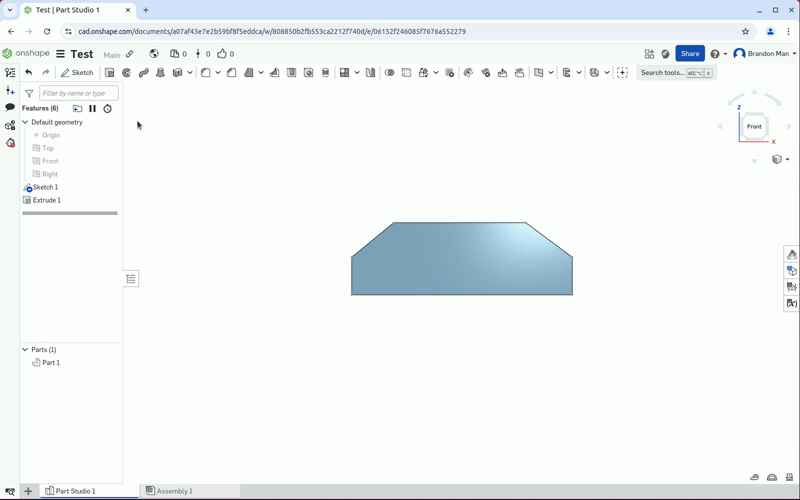
key(shift+h)
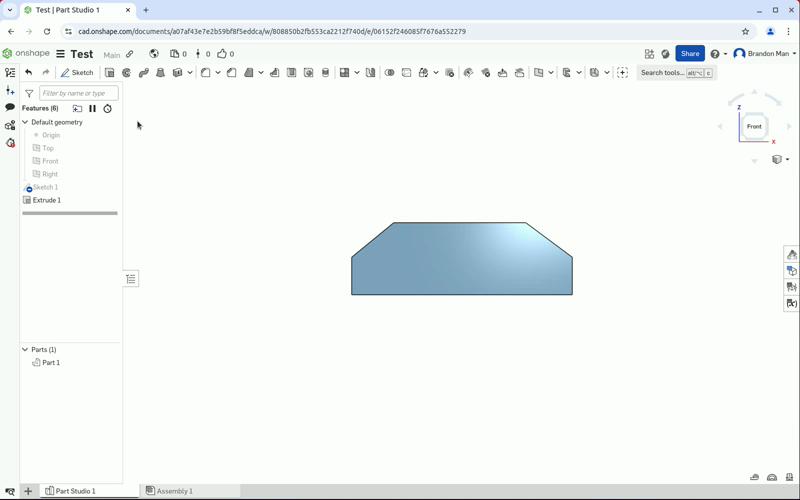
mouse_move(73, 189)
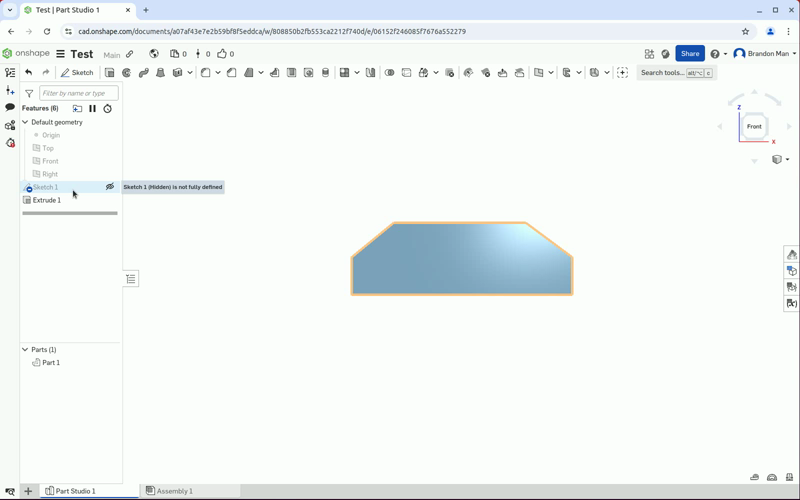
click(73, 189)
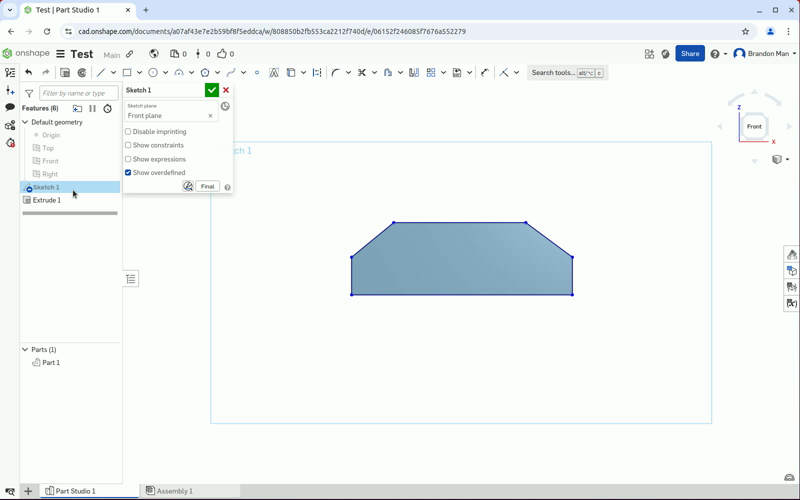
mouse_move(229, 92)
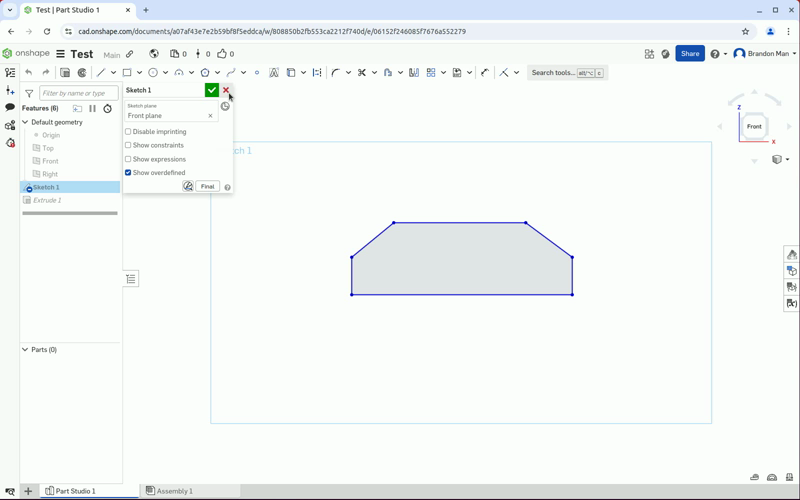
click(229, 92)
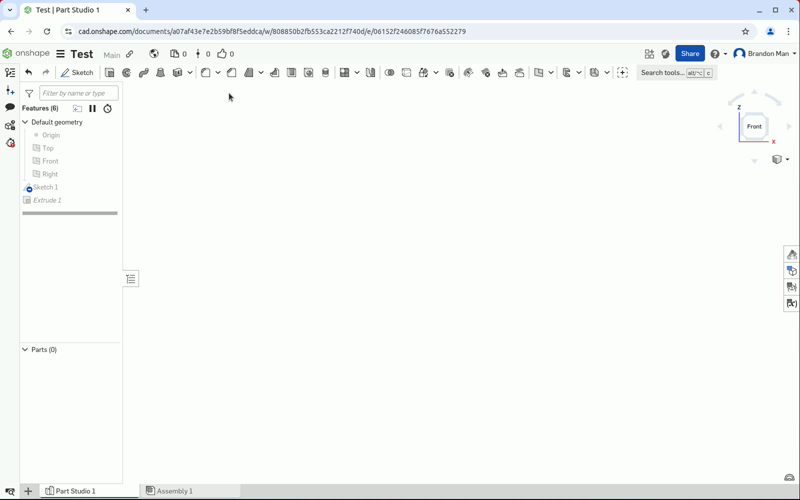
mouse_move(73, 352)
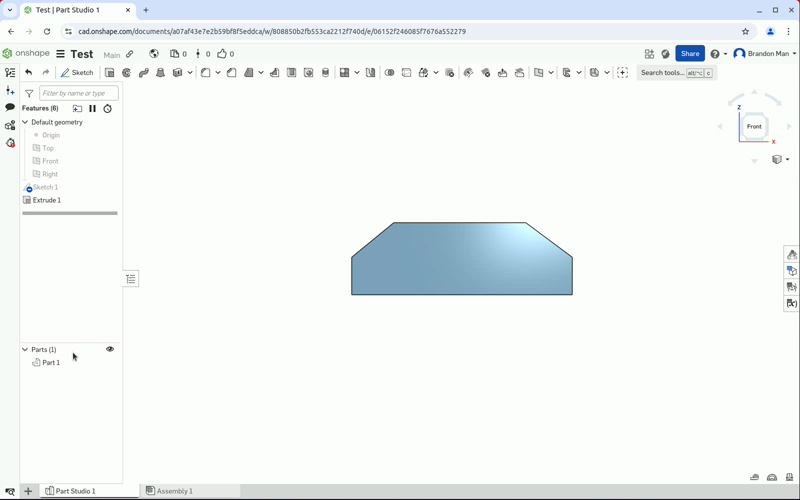
key(y)
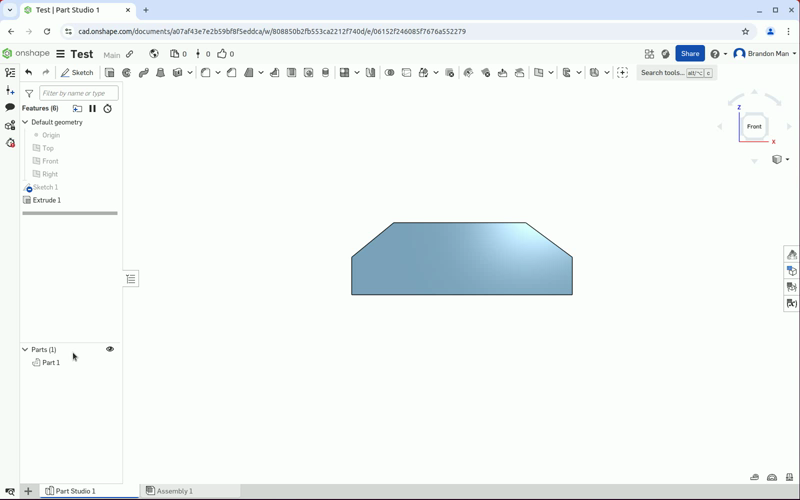
key(shift+p)
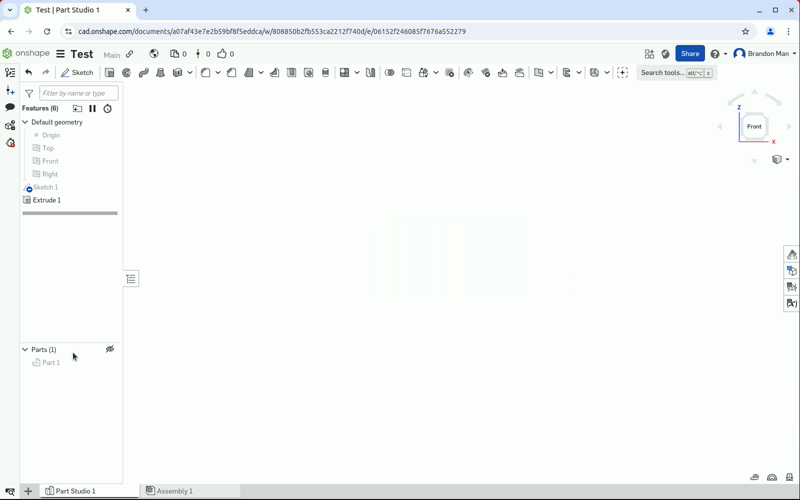
key(space)
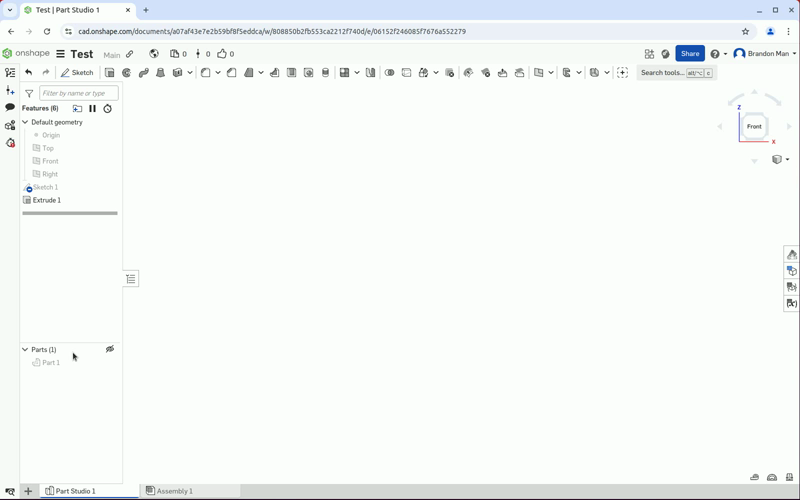
key_down(shift)
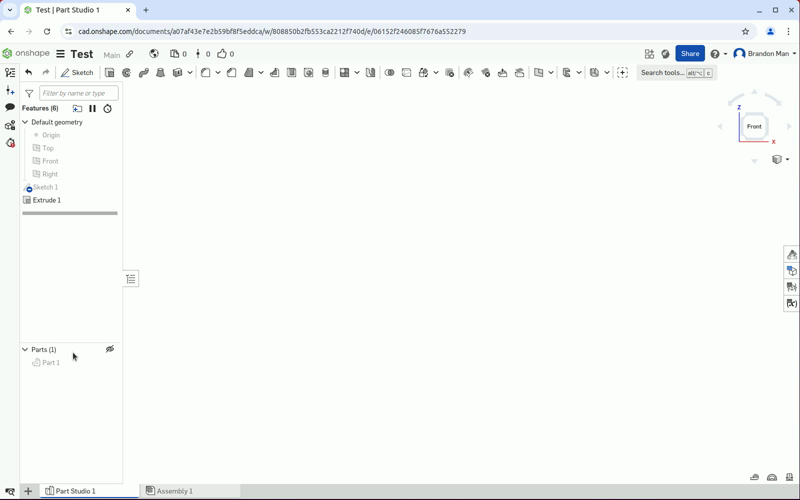
key(down)
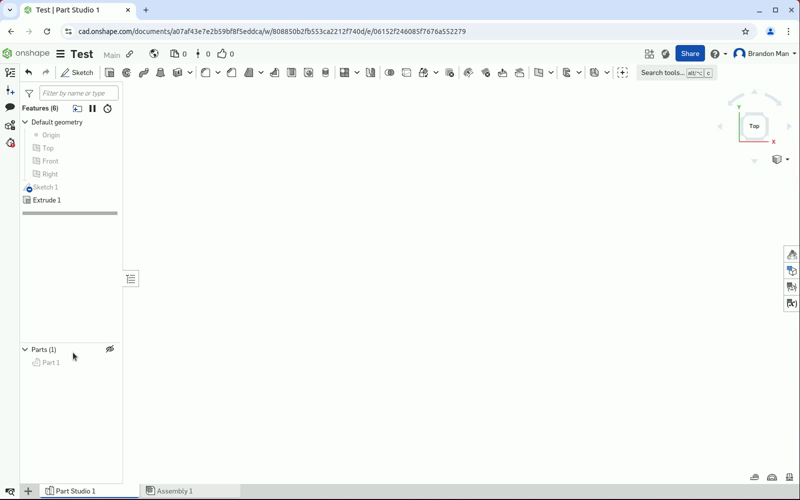
key_up(shift)
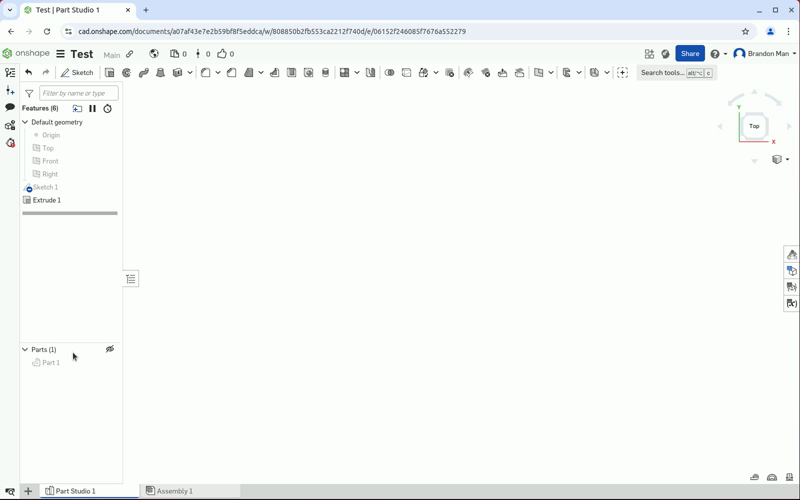
mouse_move(73, 352)
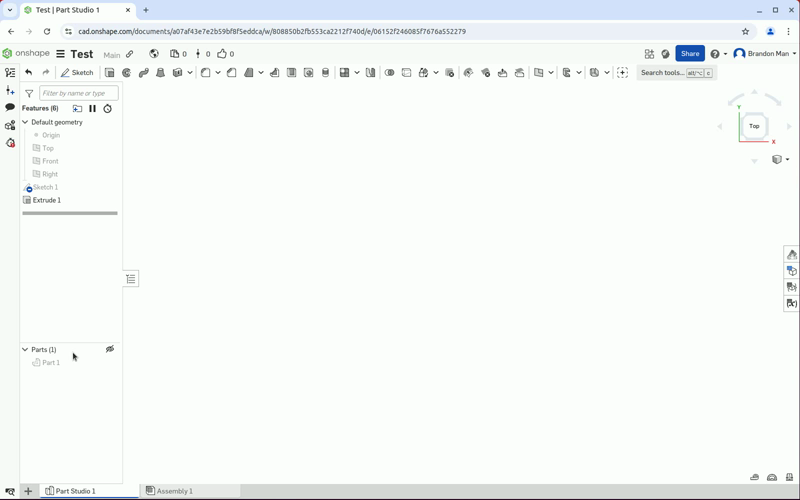
key(shift+y)
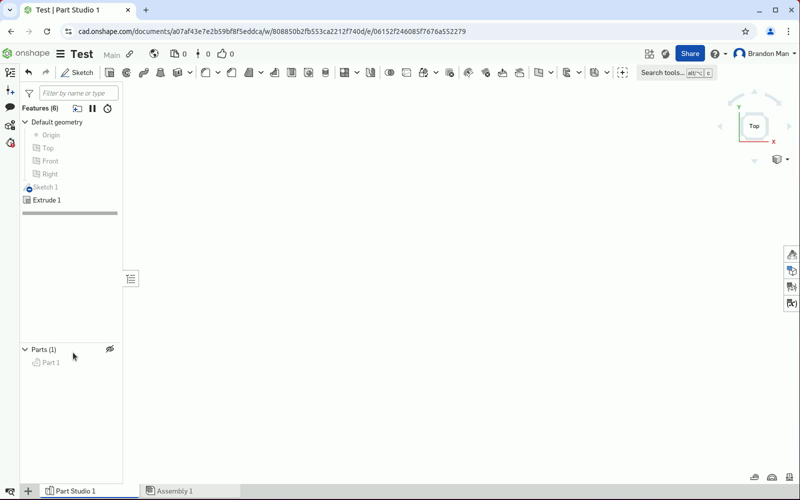
key(shift+s)
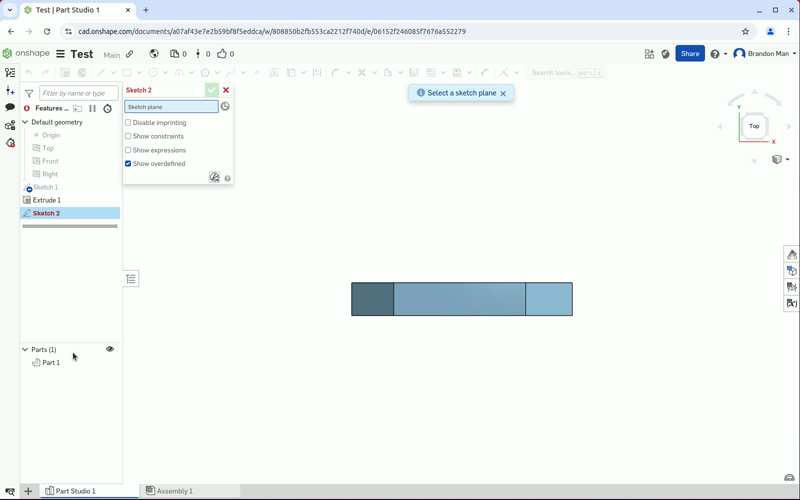
mouse_move(73, 150)
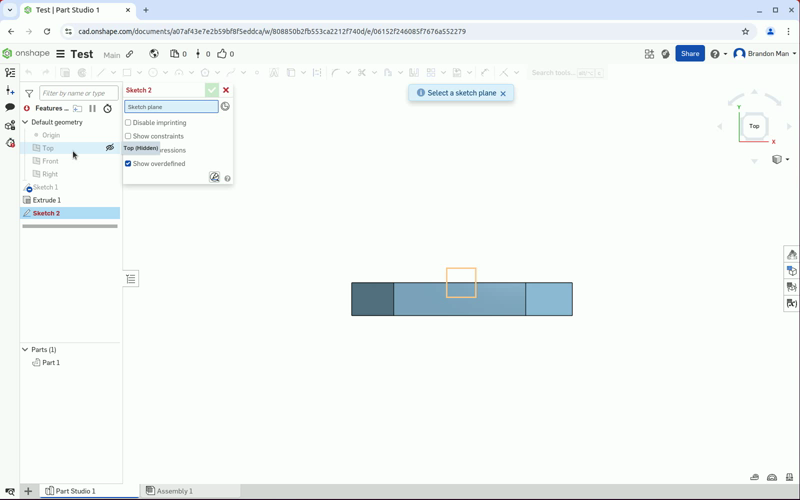
click(73, 150)
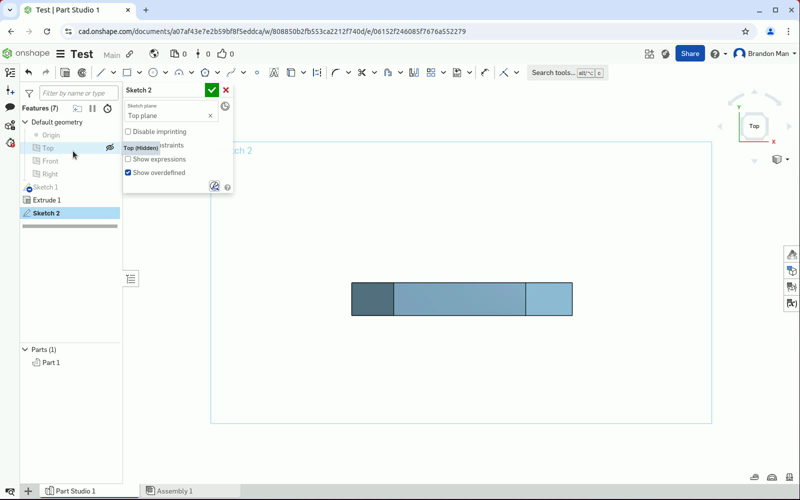
mouse_move(73, 352)
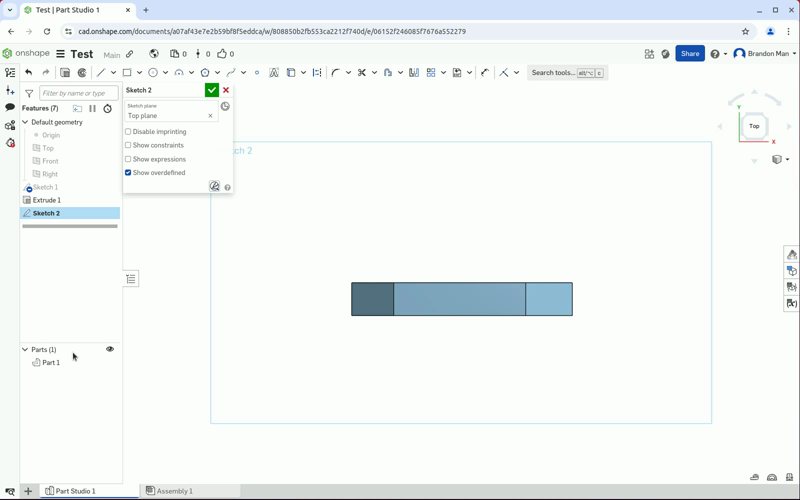
key(y)
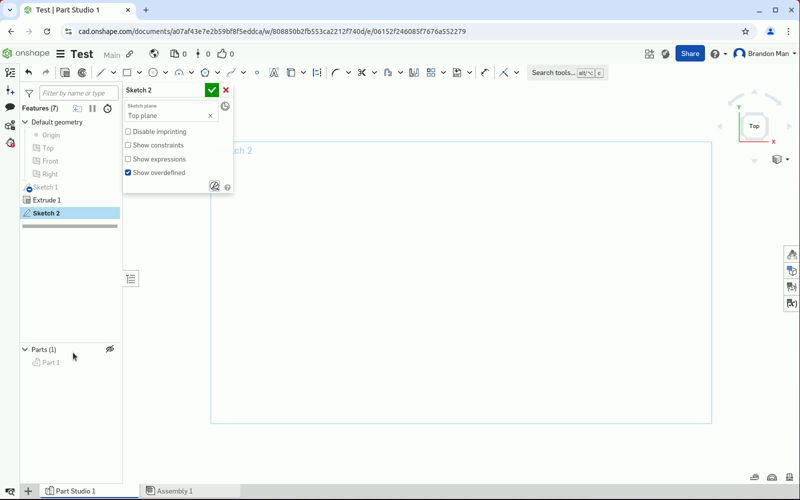
key(l)
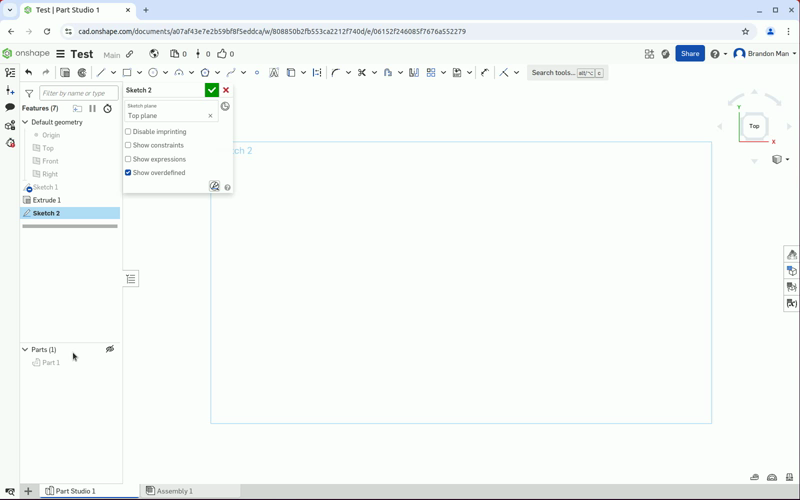
key_down(shift)
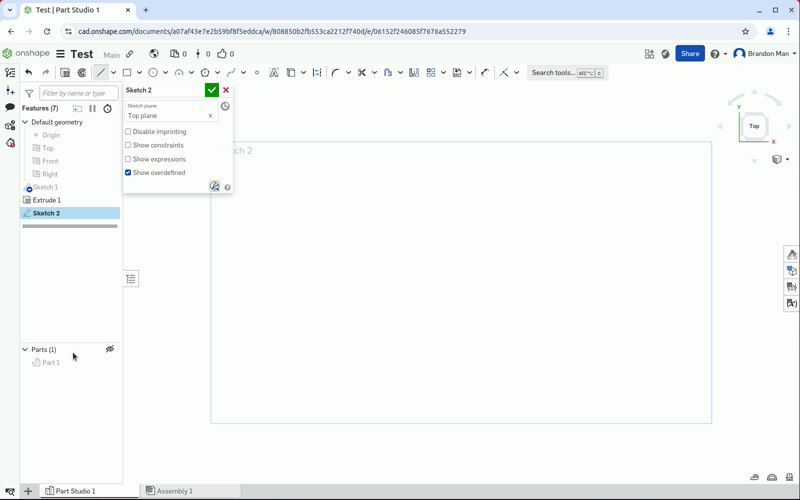
mouse_move(351, 370)
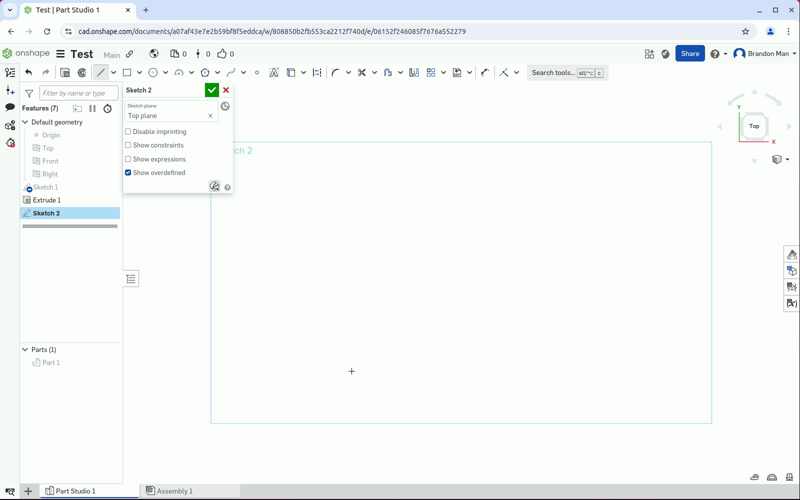
click(351, 370)
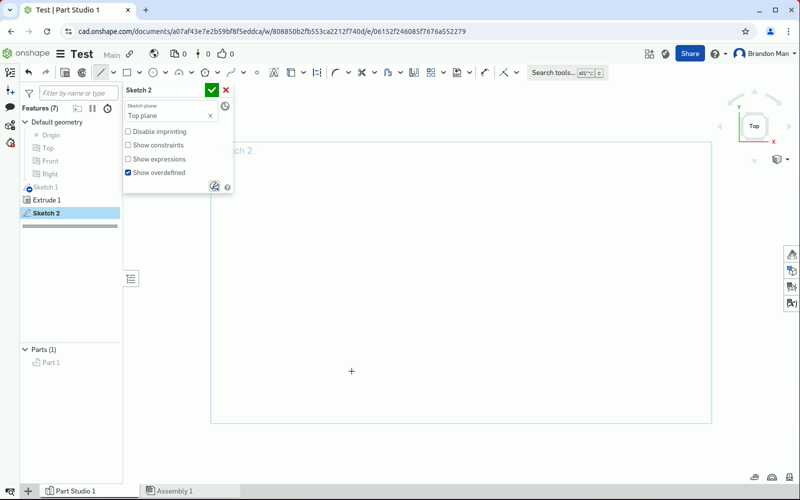
key_up(shift)
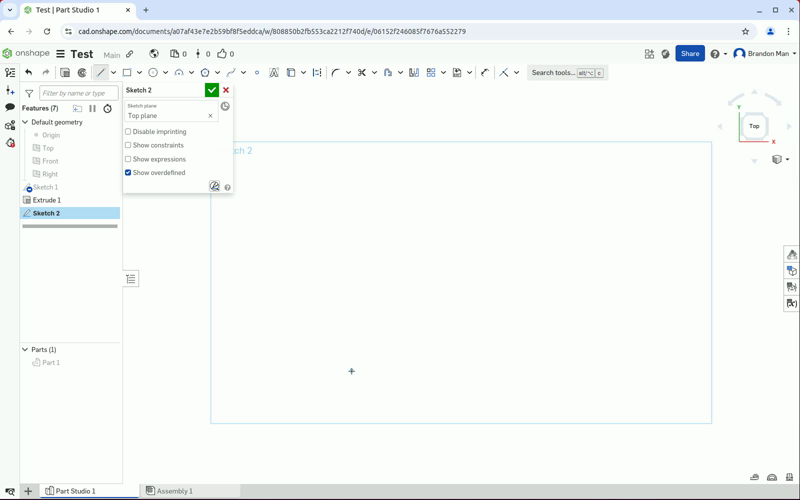
key_down(shift)
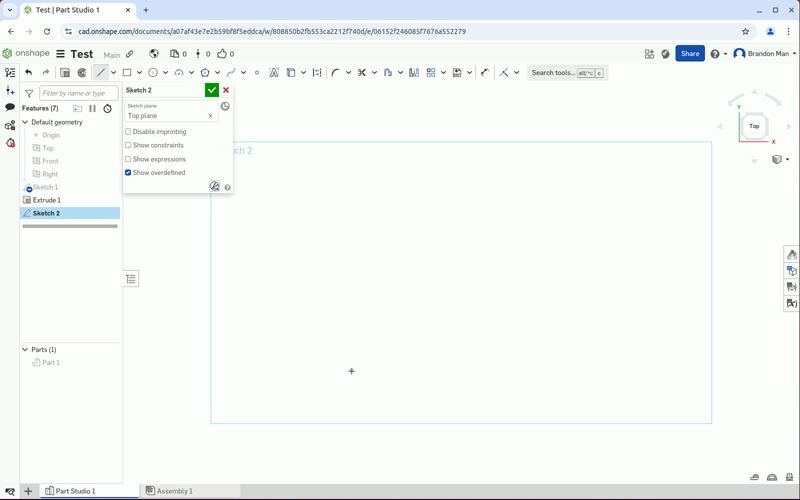
mouse_move(570, 370)
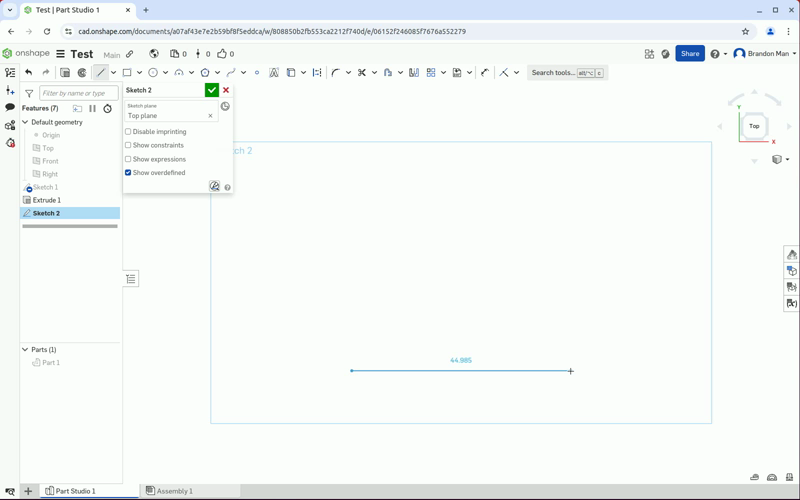
click(570, 370)
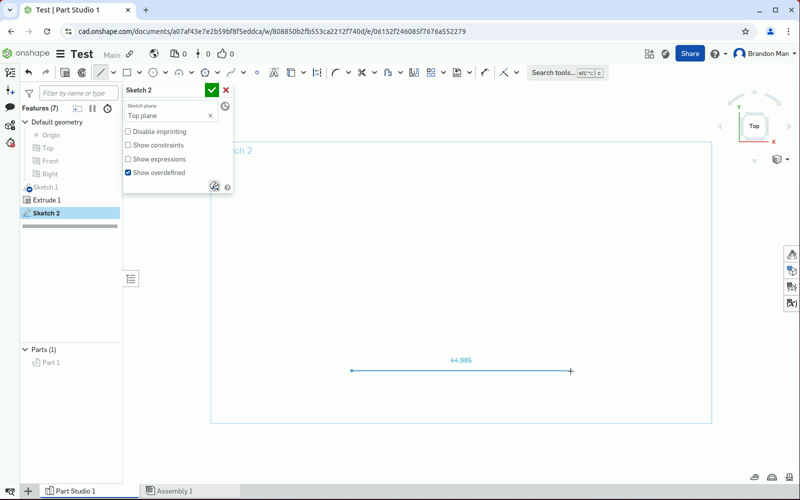
key_up(shift)
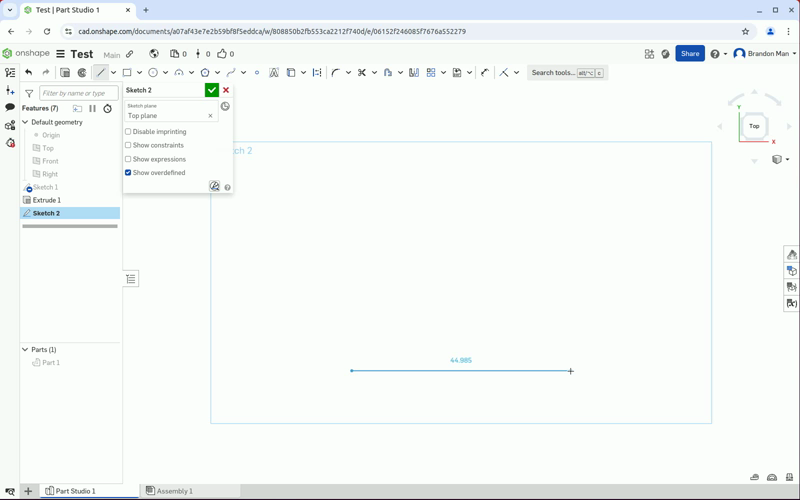
key_down(shift)
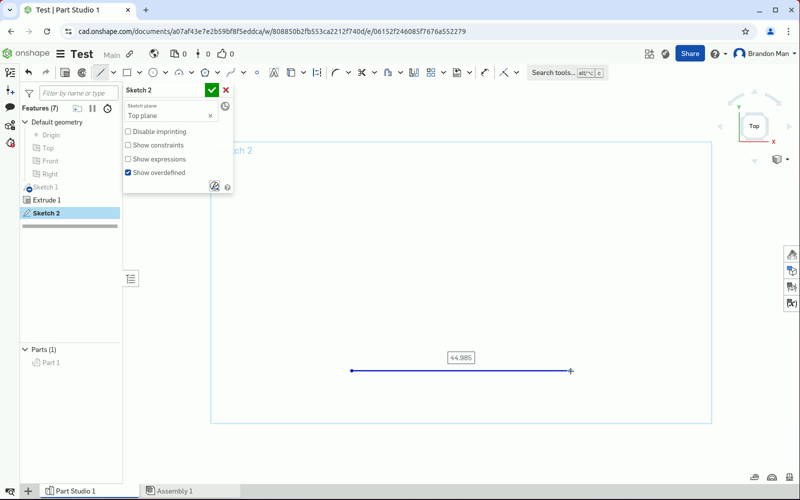
mouse_move(589, 370)
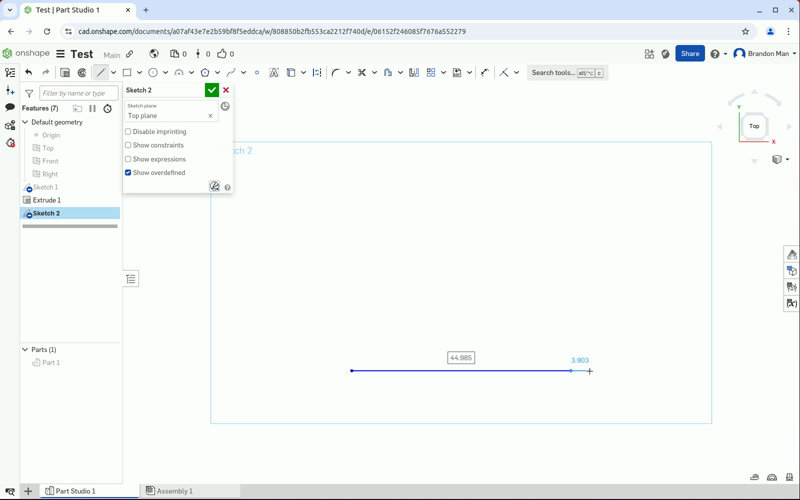
mouse_move(570, 317)
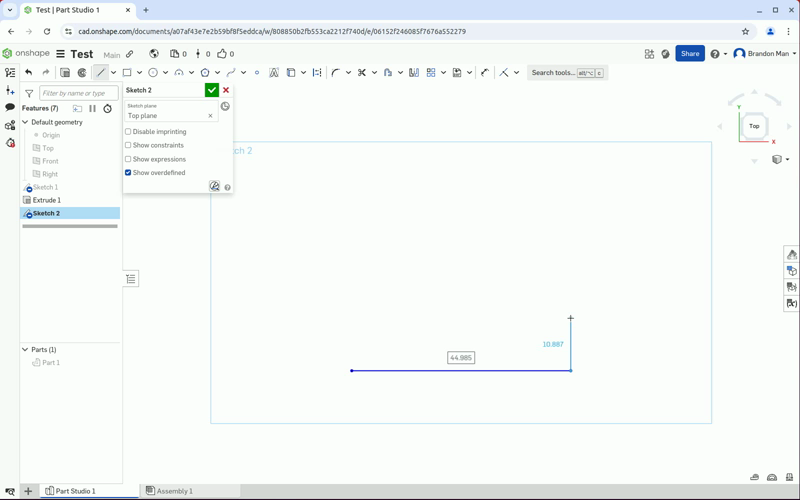
click(570, 317)
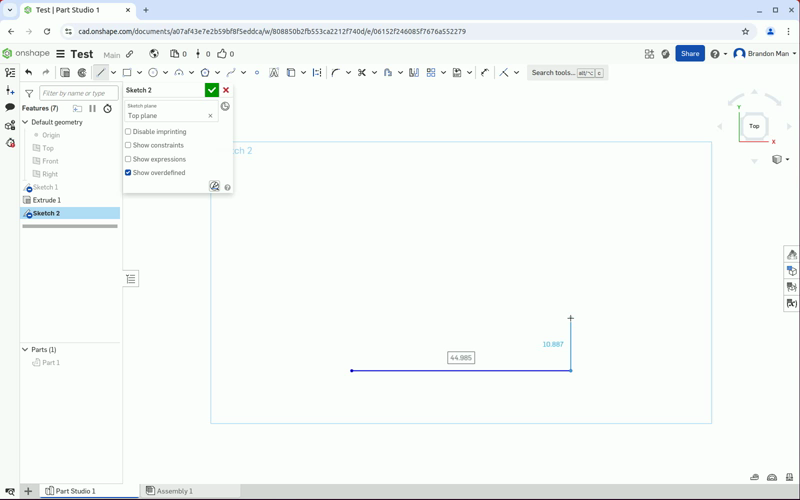
key_up(shift)
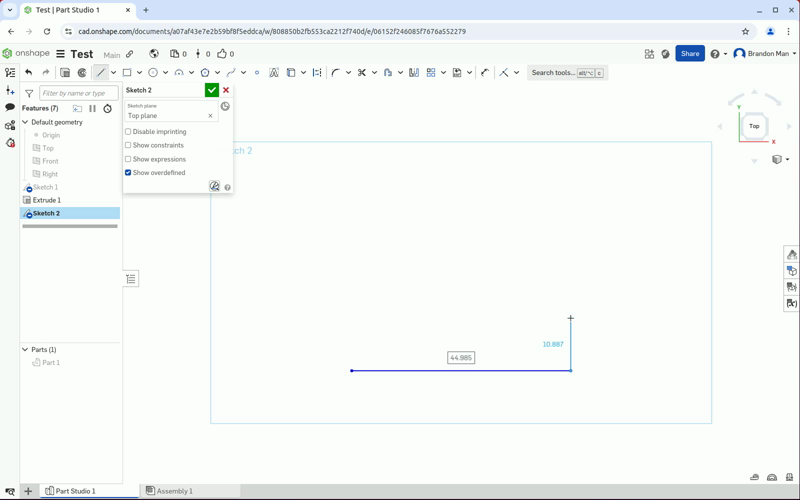
key_down(shift)
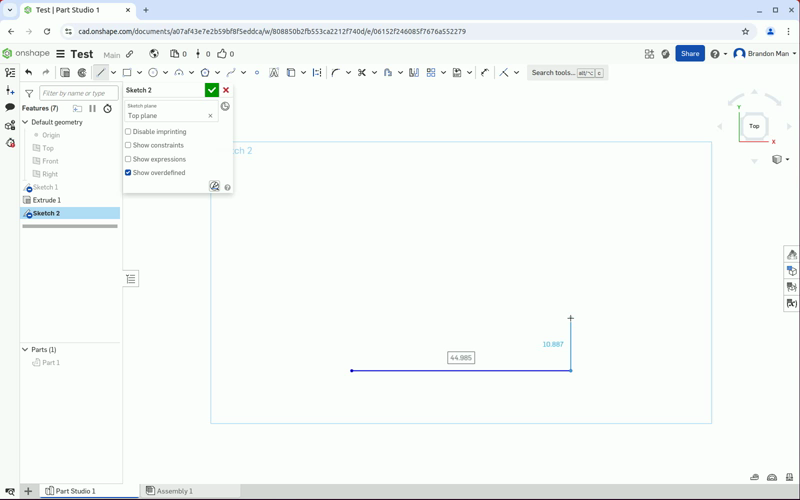
mouse_move(351, 317)
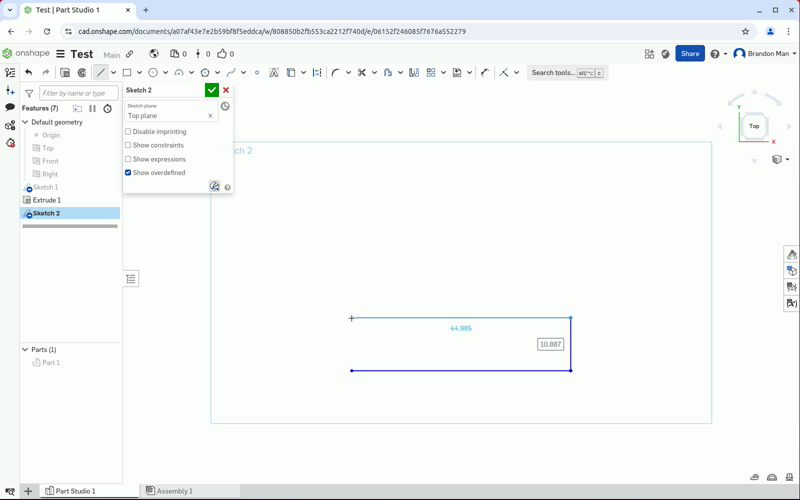
click(351, 317)
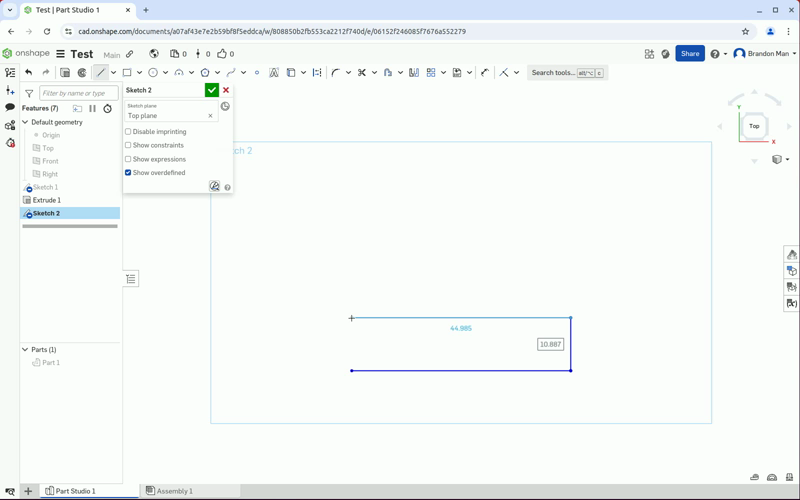
key_up(shift)
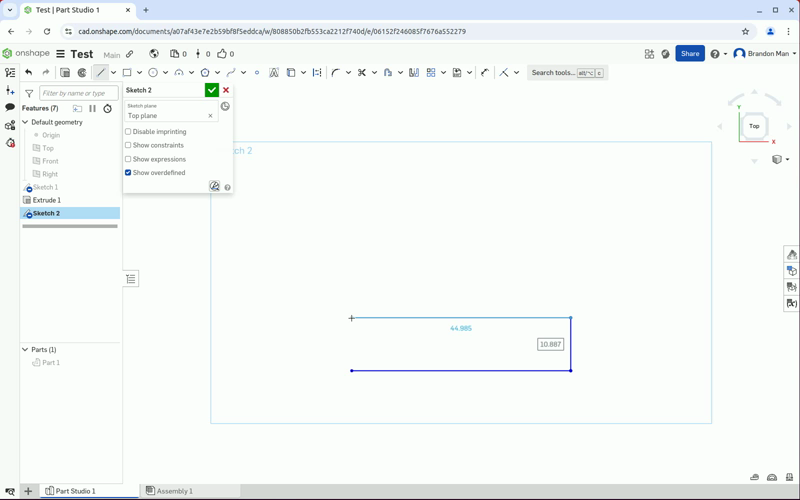
mouse_move(381, 317)
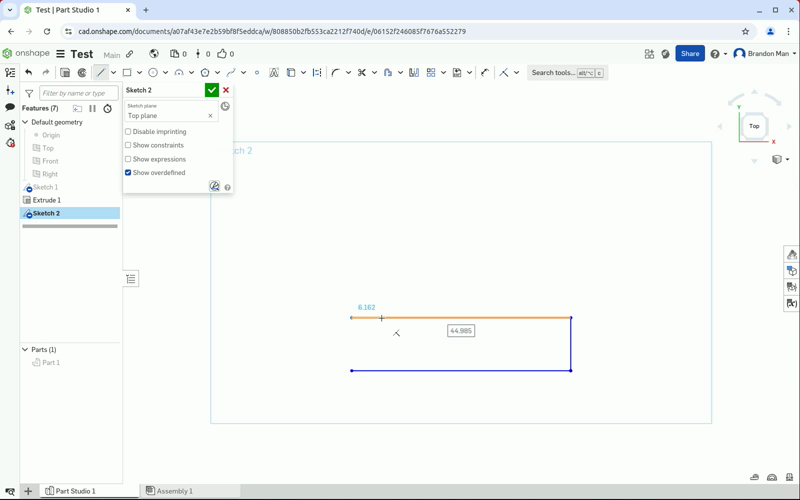
key_down(shift)
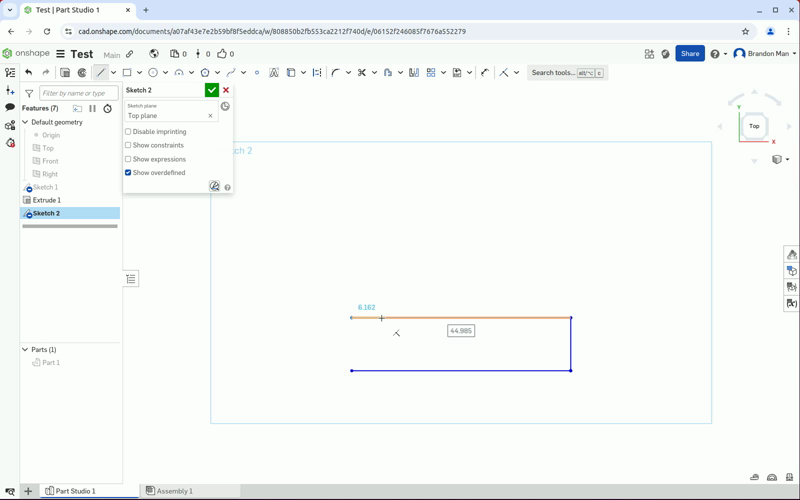
mouse_move(351, 370)
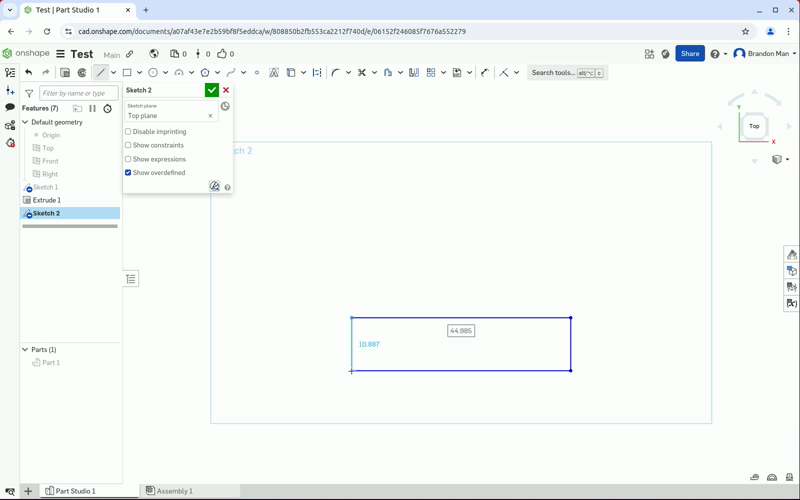
key_up(shift)
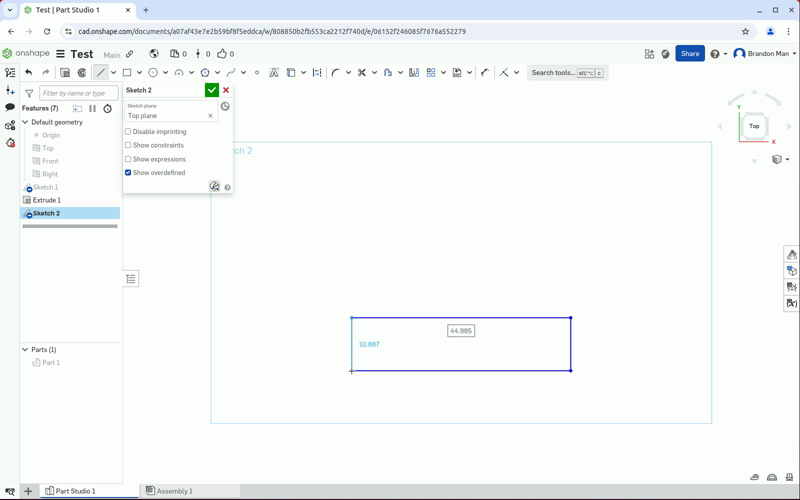
click(351, 370)
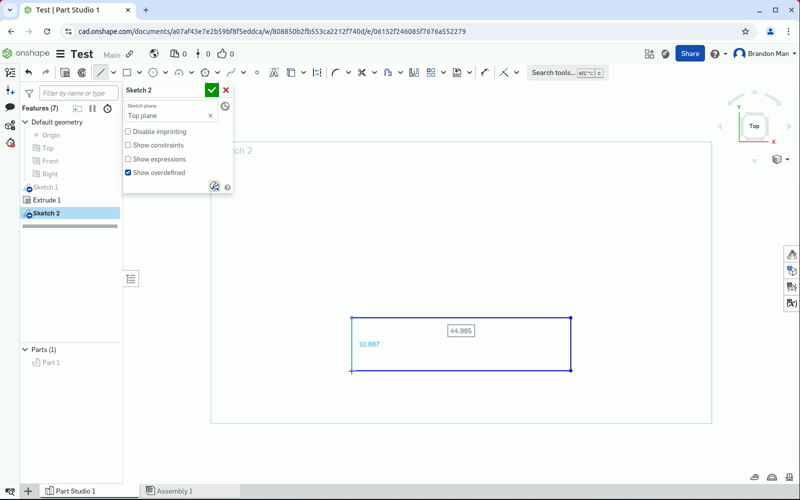
key(esc)
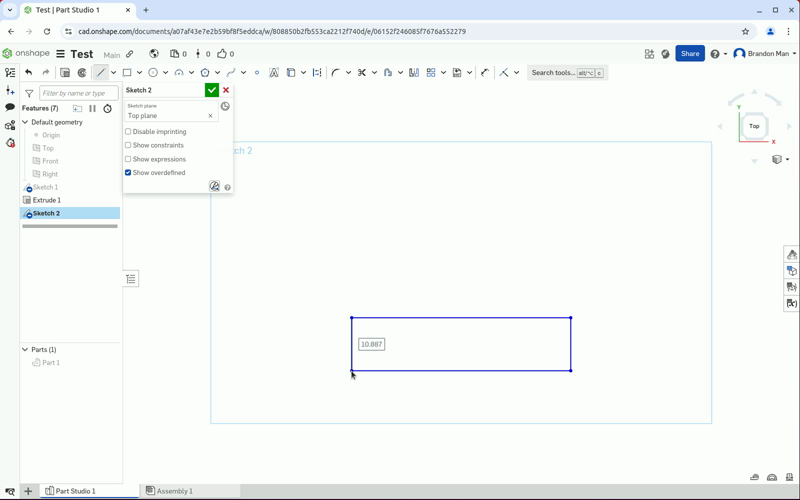
mouse_move(556, 356)
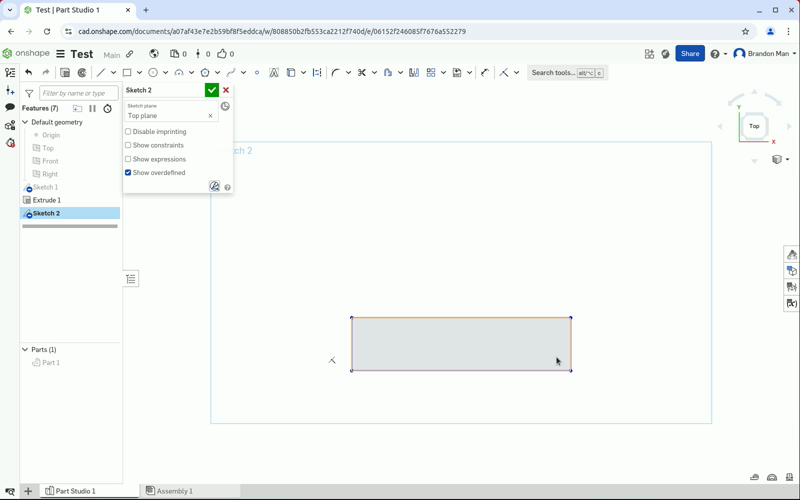
click(556, 356)
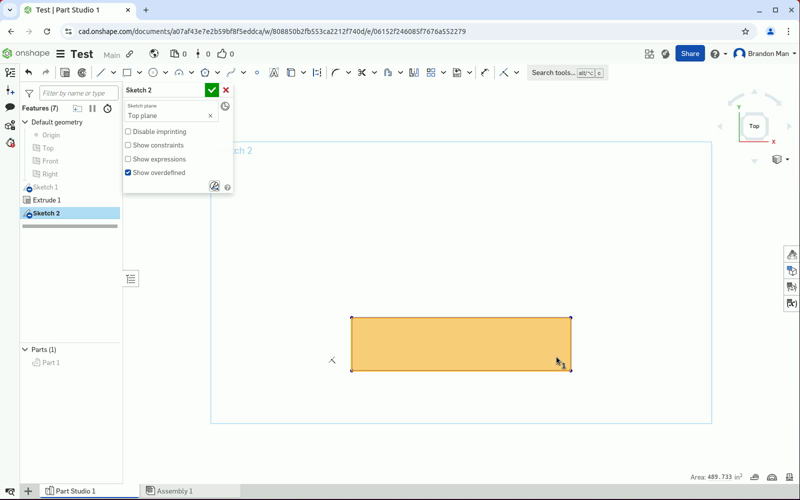
mouse_move(73, 352)
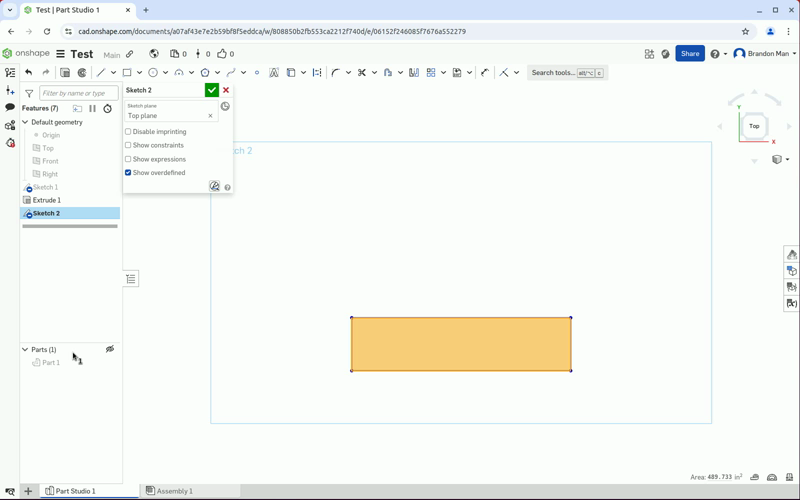
key(shift+y)
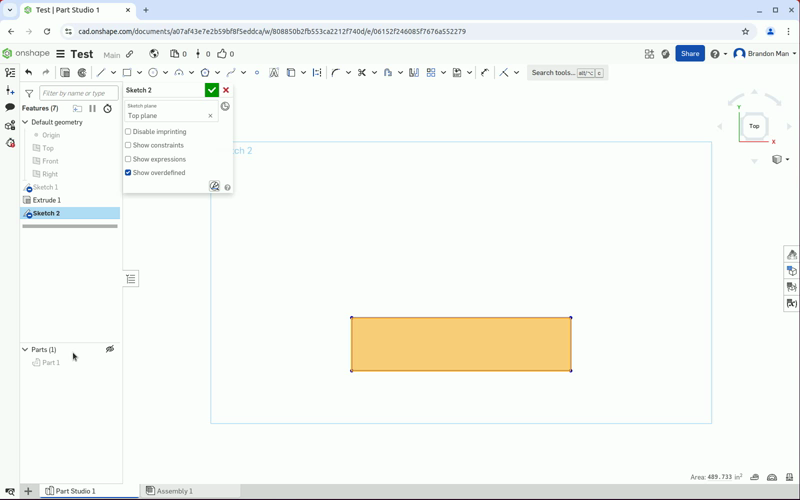
key(shift+e)
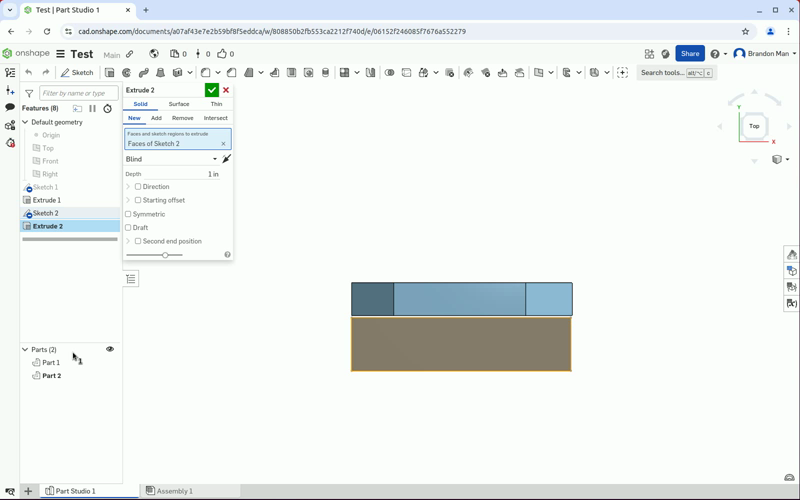
mouse_move(143, 106)
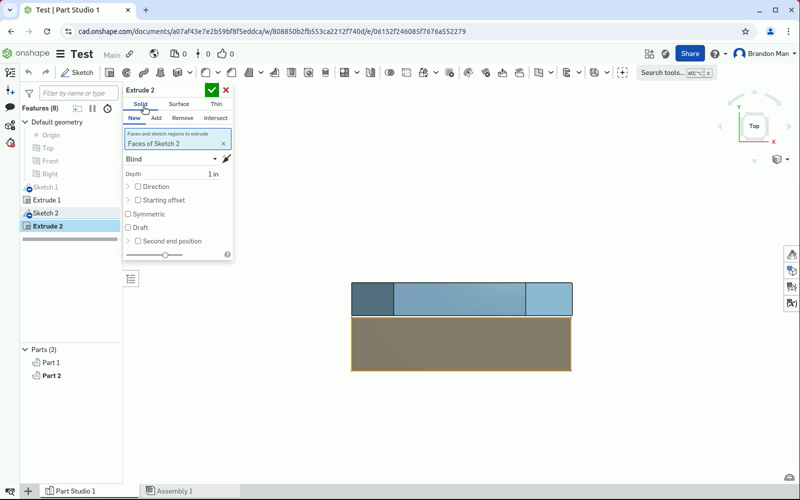
click(143, 106)
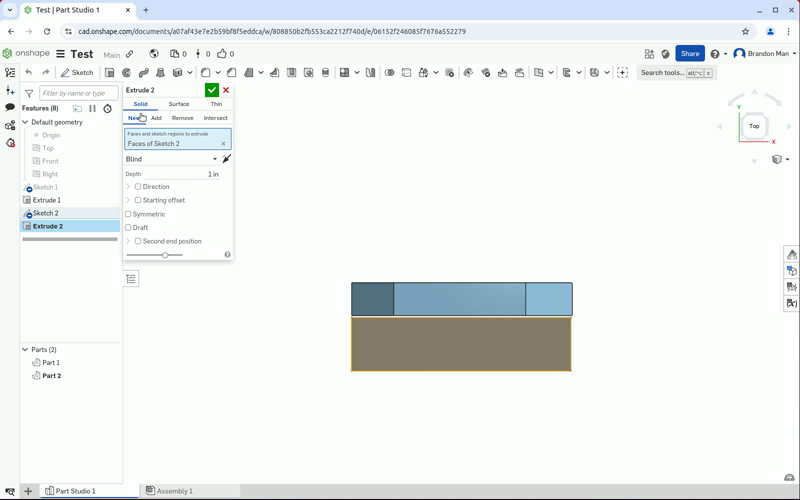
mouse_move(137, 120)
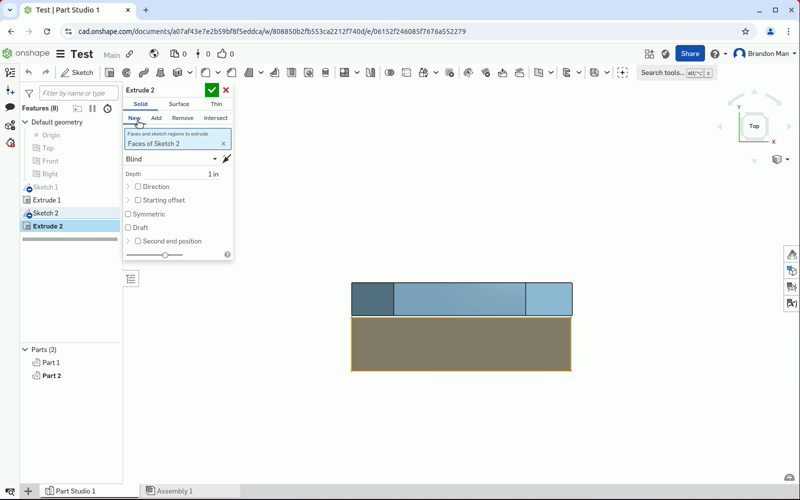
click(137, 120)
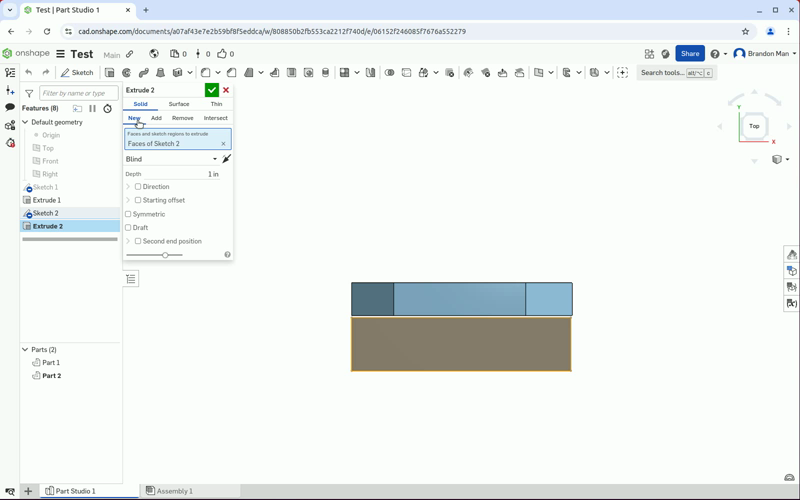
key(tab, 4)
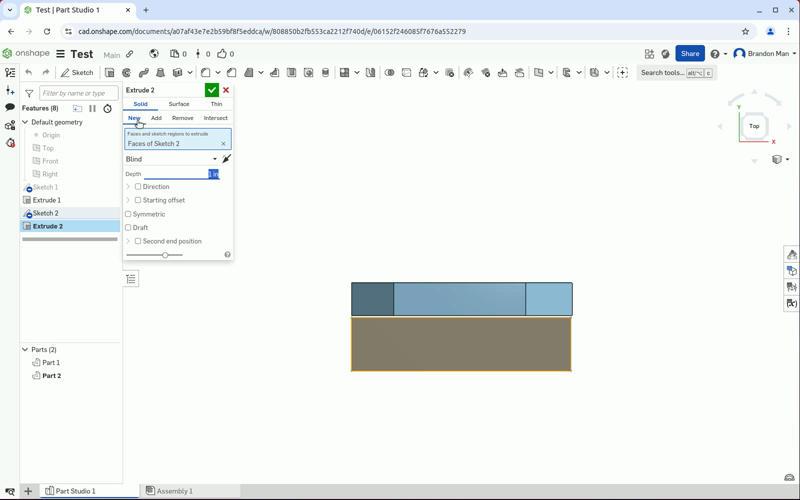
text(-5.536)
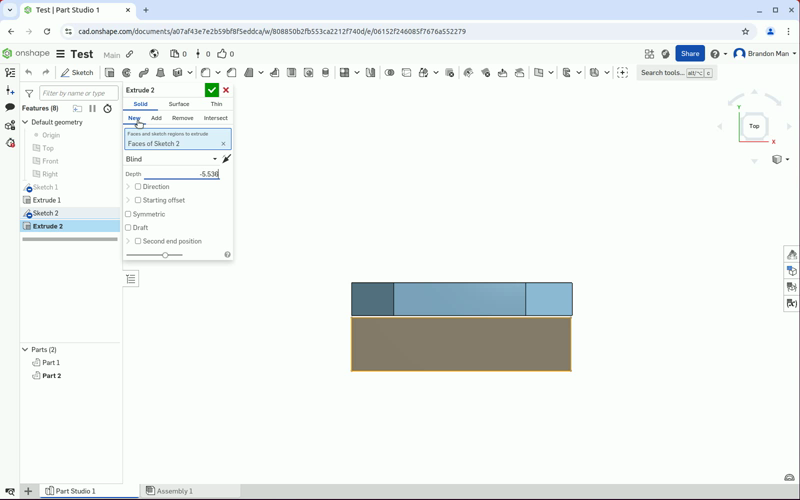
key(enter)
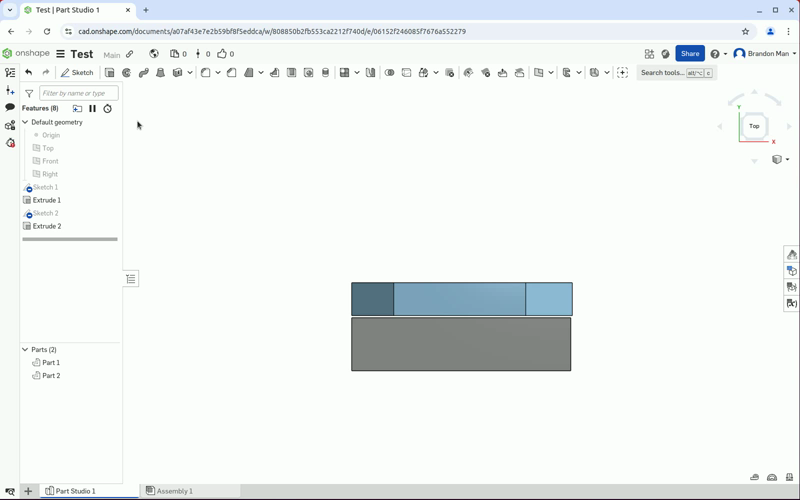
key(shift+h)
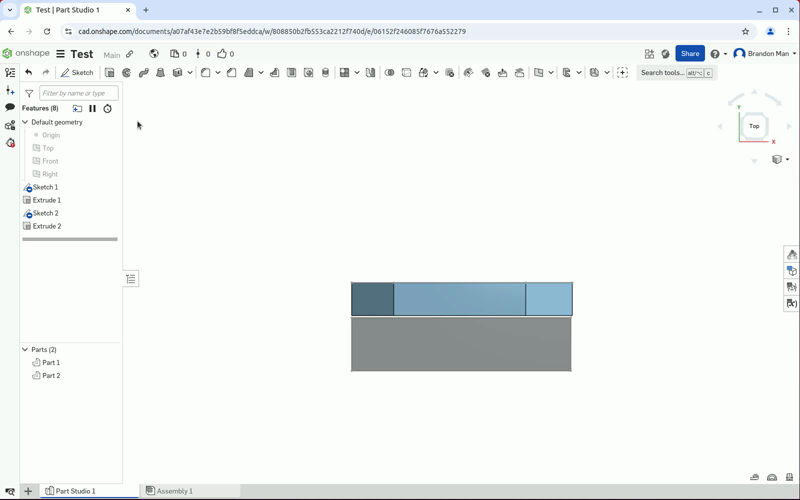
key(shift+h)
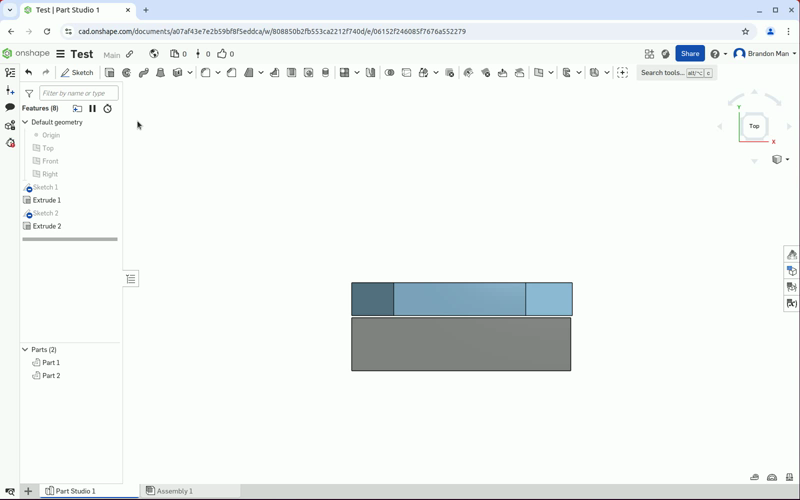
mouse_move(73, 189)
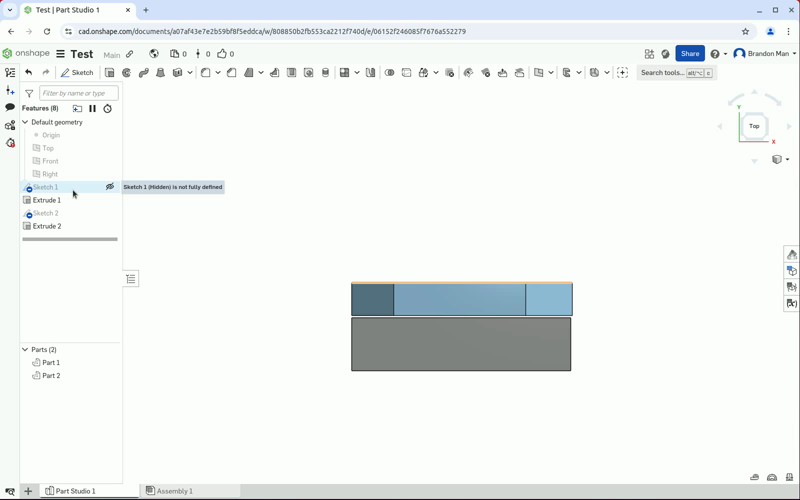
click(73, 189)
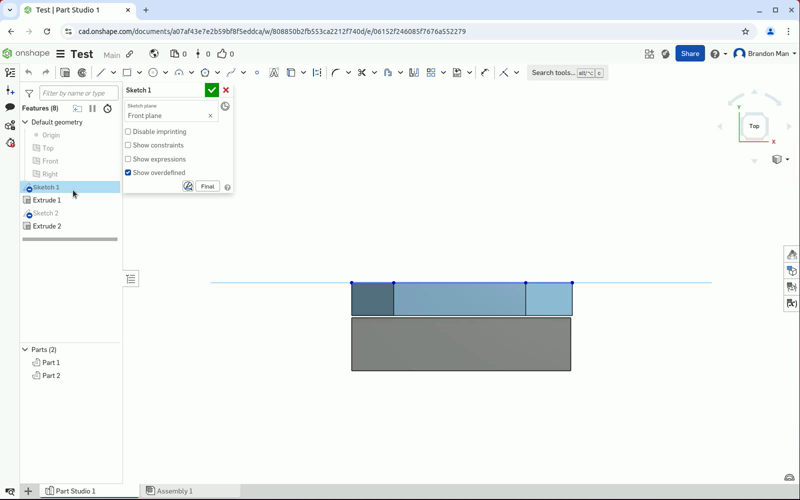
mouse_move(229, 92)
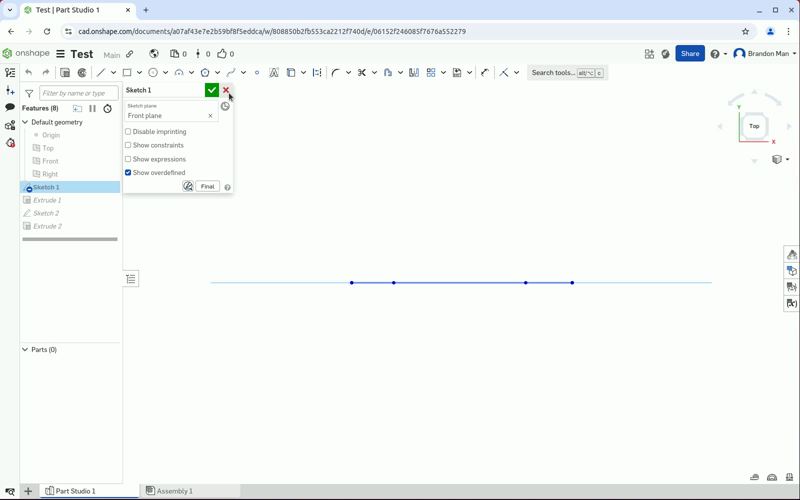
click(229, 92)
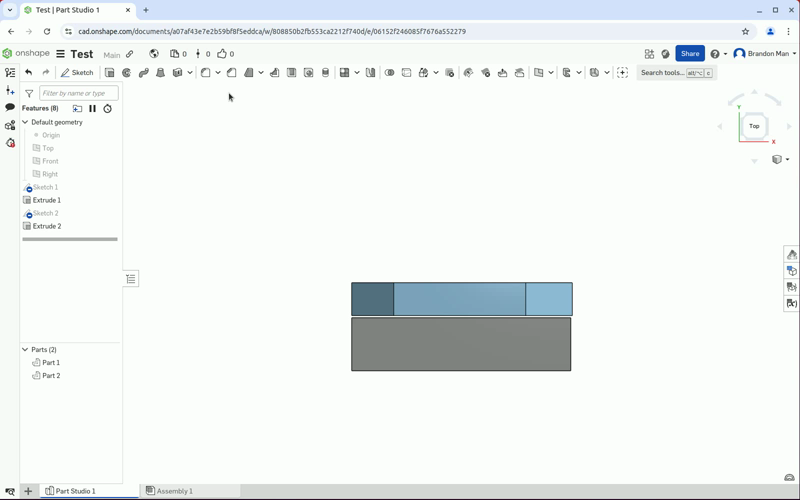
mouse_move(73, 352)
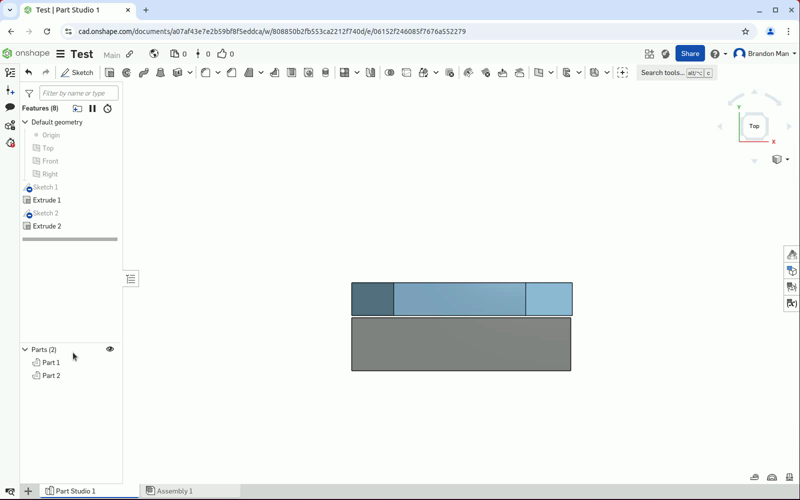
key(y)
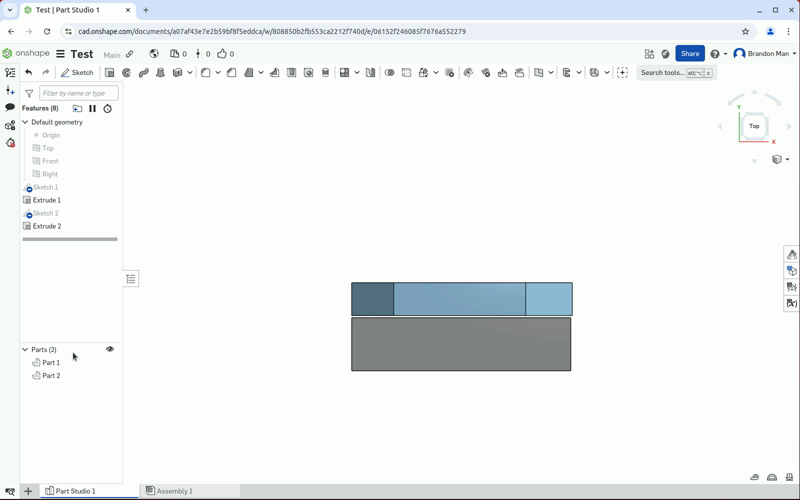
key(shift+p)
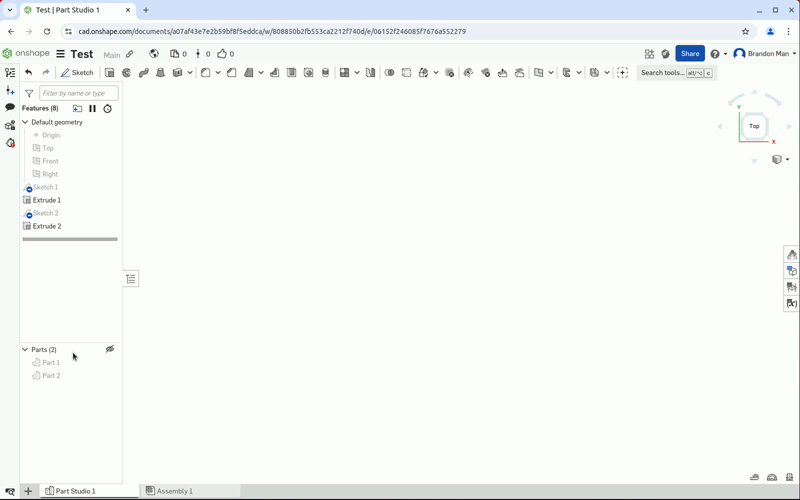
key(space)
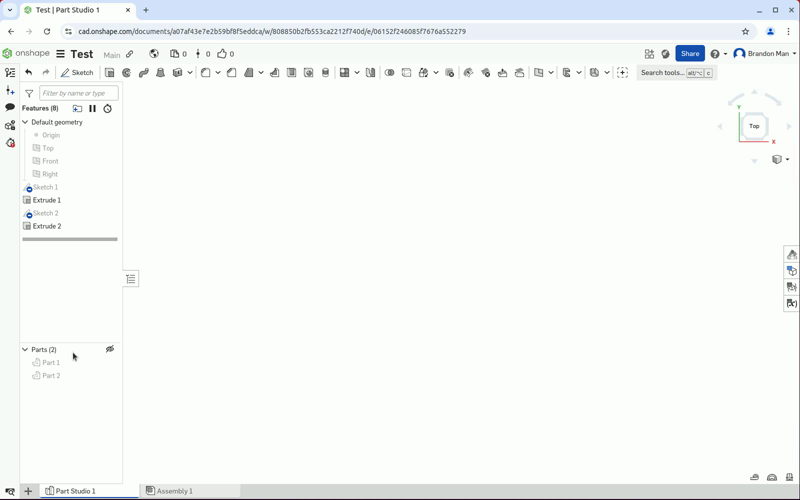
key_down(shift)
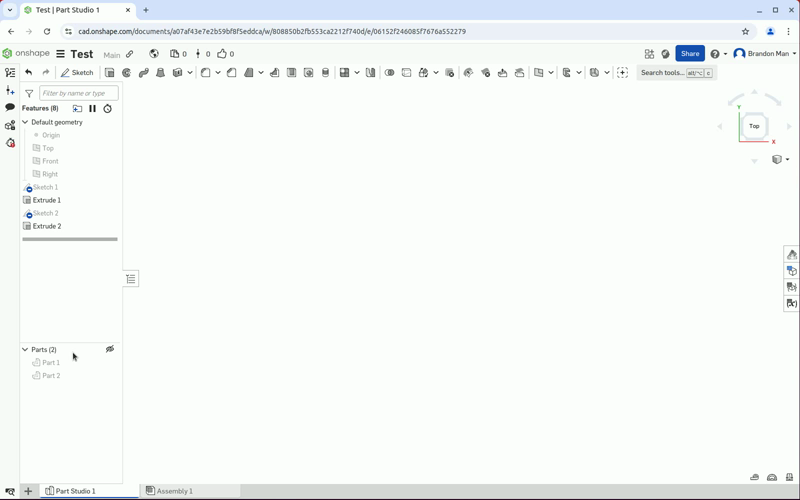
key(up)
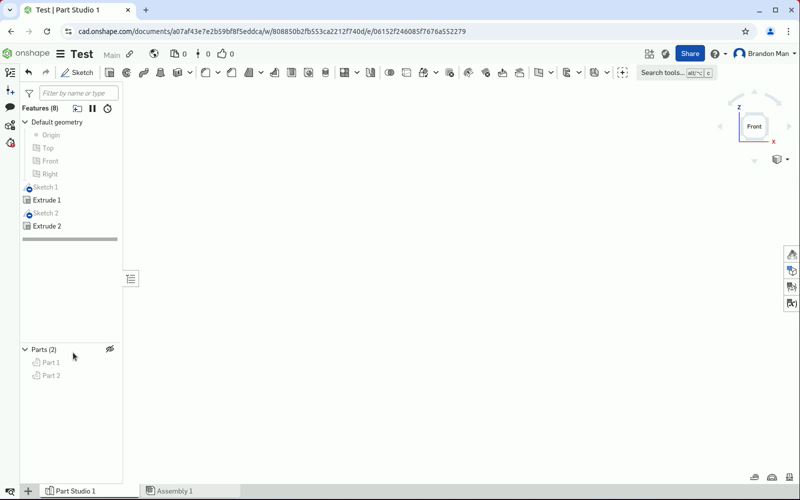
key_up(shift)
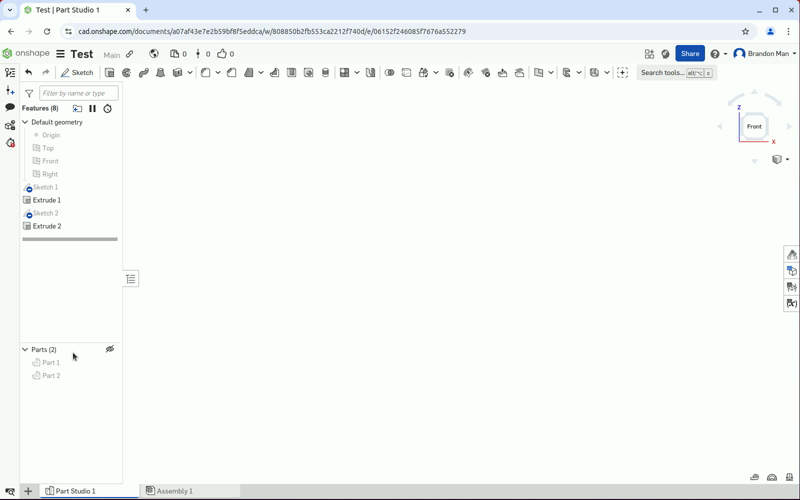
mouse_move(73, 352)
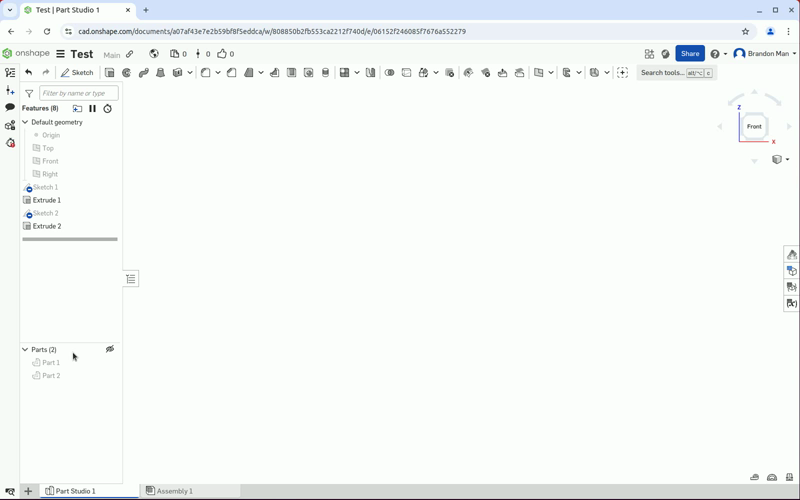
key(shift+y)
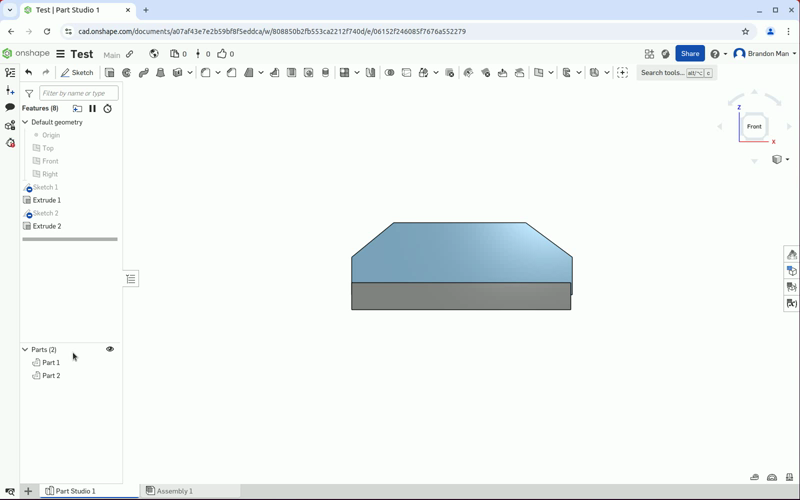
mouse_move(541, 75)
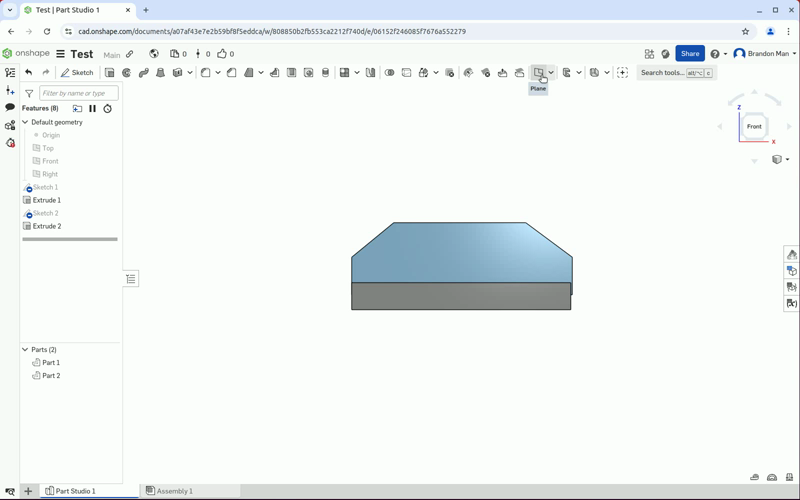
click(541, 75)
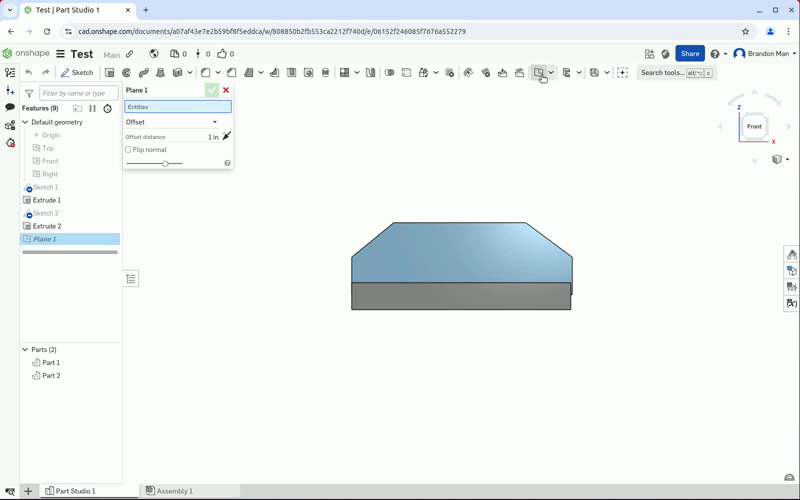
mouse_move(73, 163)
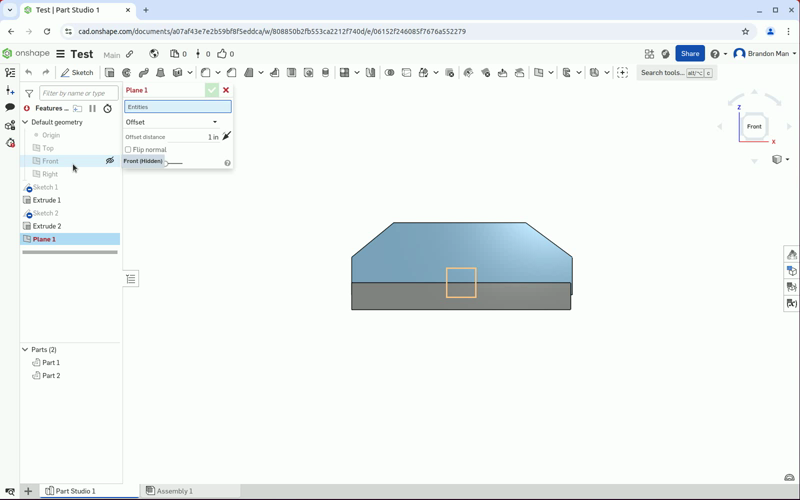
click(73, 163)
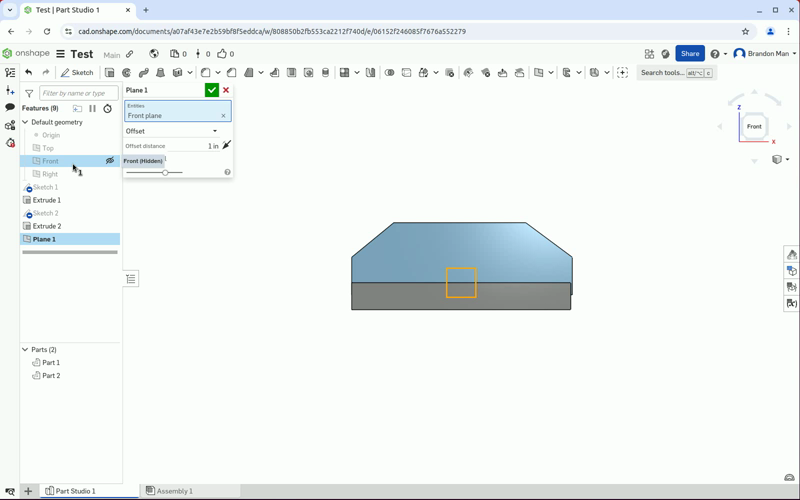
key(tab, 2)
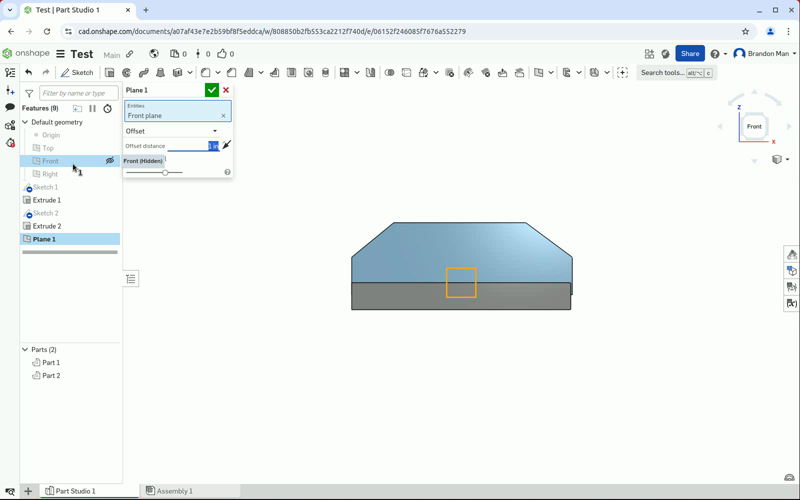
text(18.055)
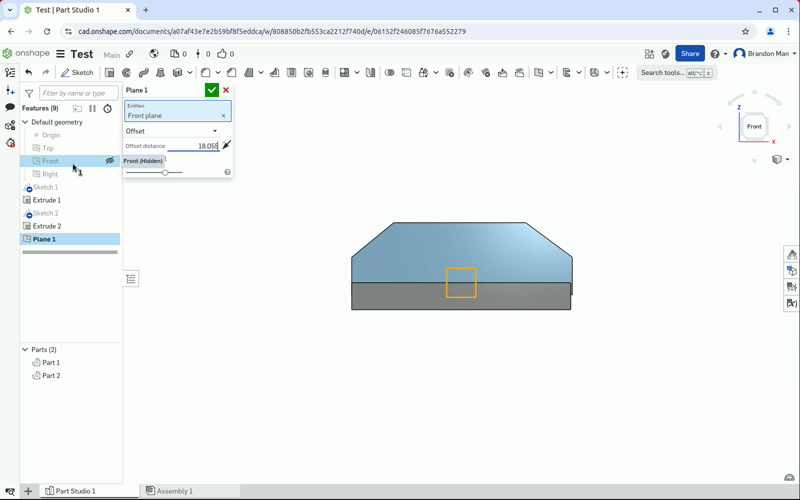
key(enter, 2)
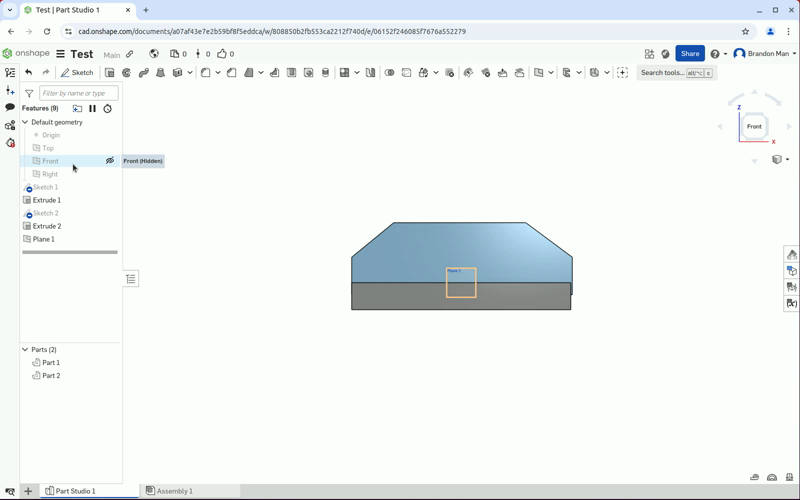
key(shift+s)
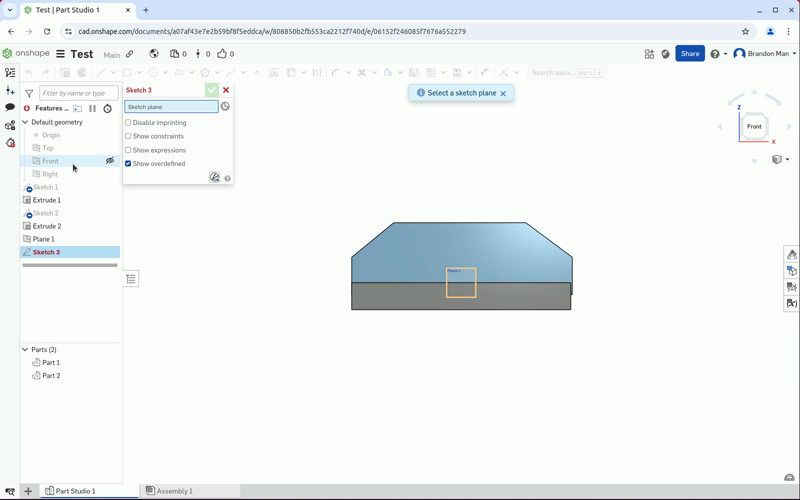
mouse_move(73, 241)
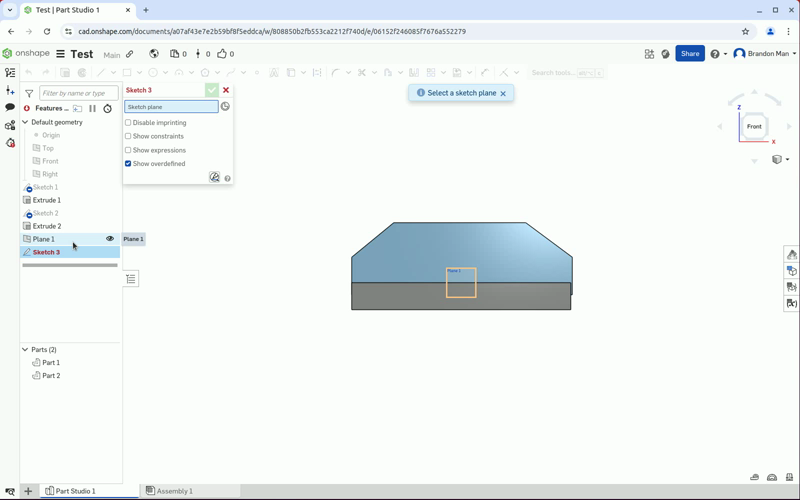
click(73, 241)
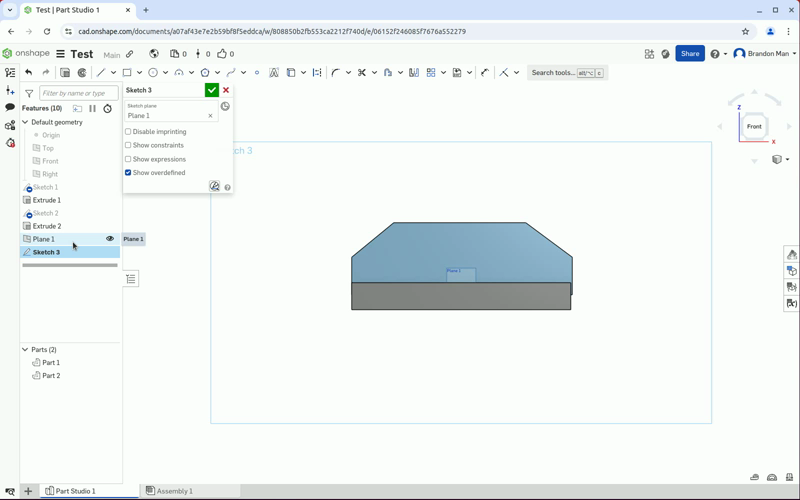
mouse_move(73, 352)
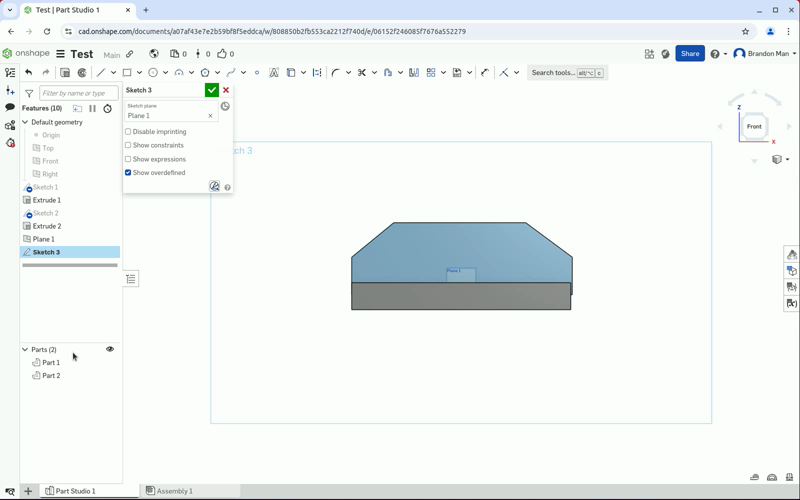
key(y)
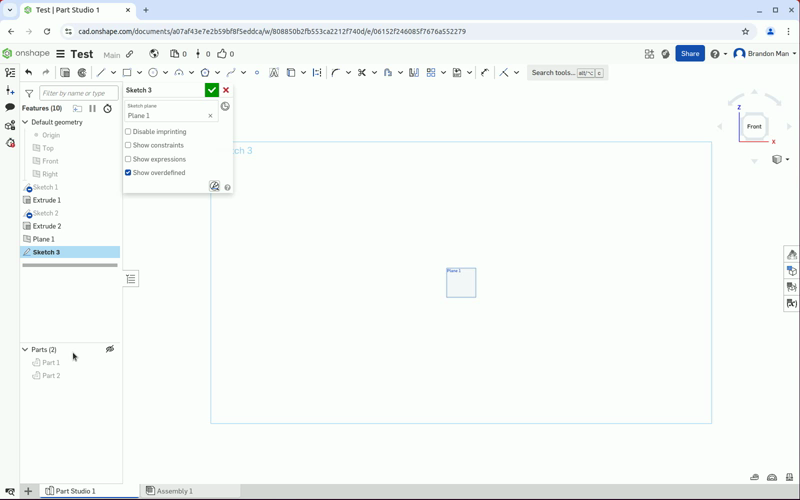
key(l)
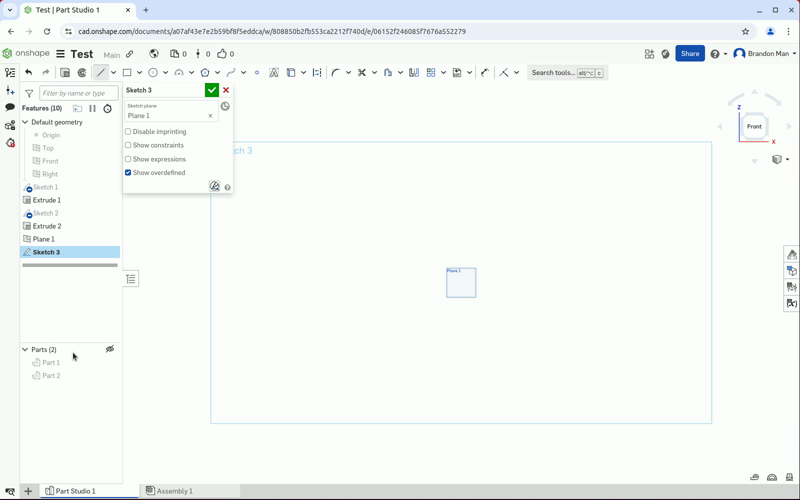
key_down(shift)
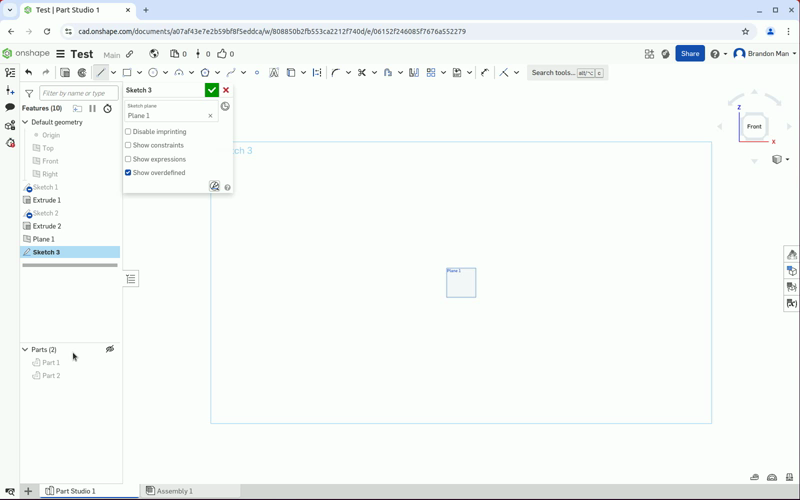
mouse_move(379, 295)
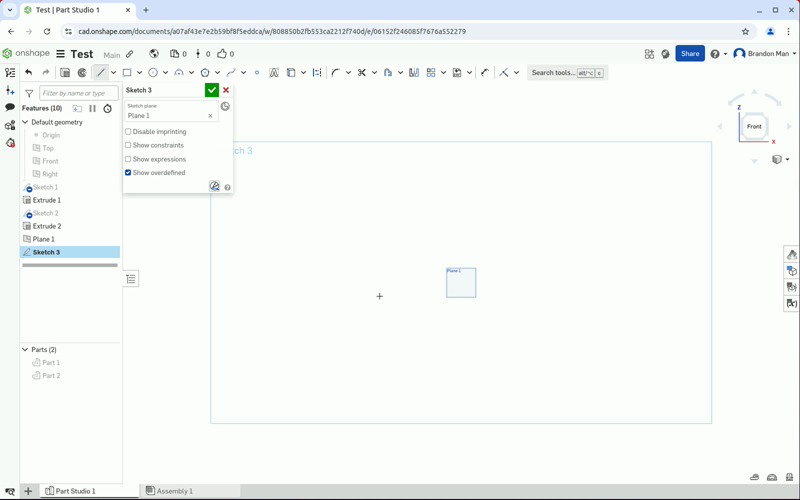
click(379, 295)
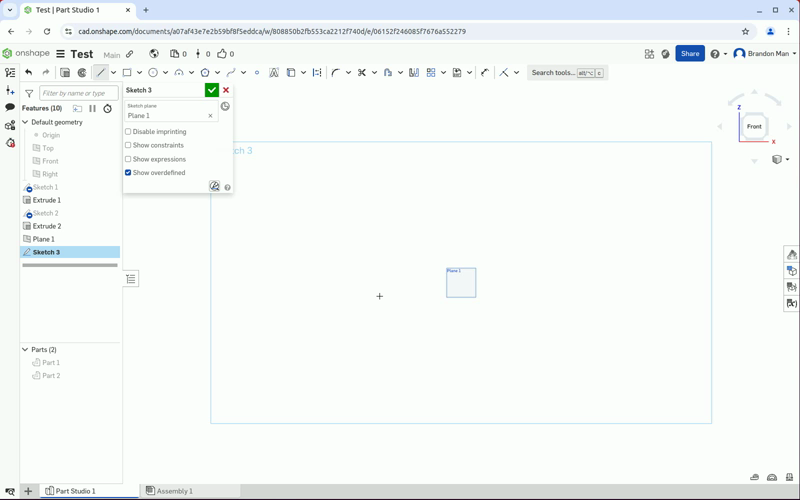
key_up(shift)
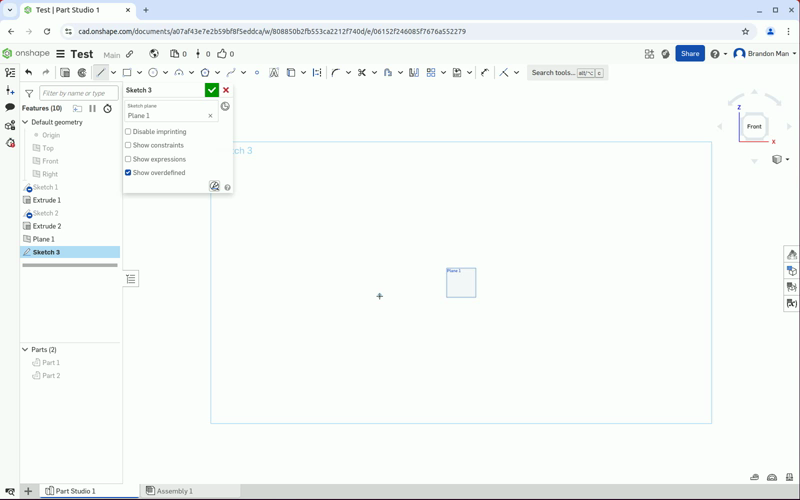
key_down(shift)
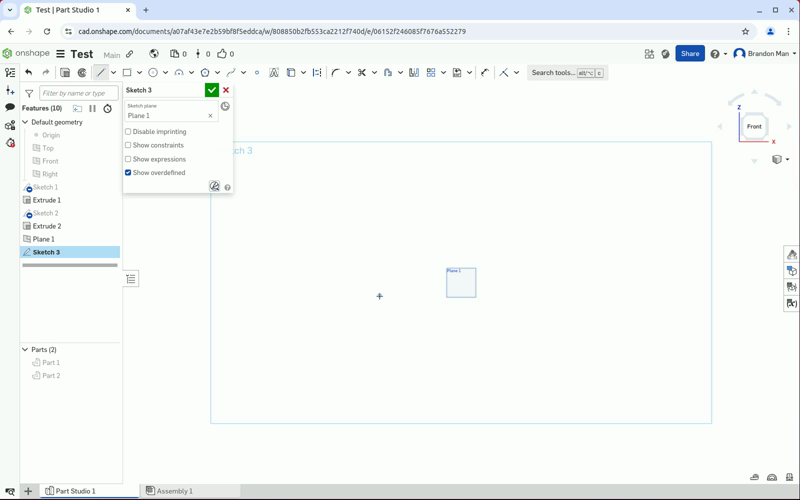
mouse_move(409, 295)
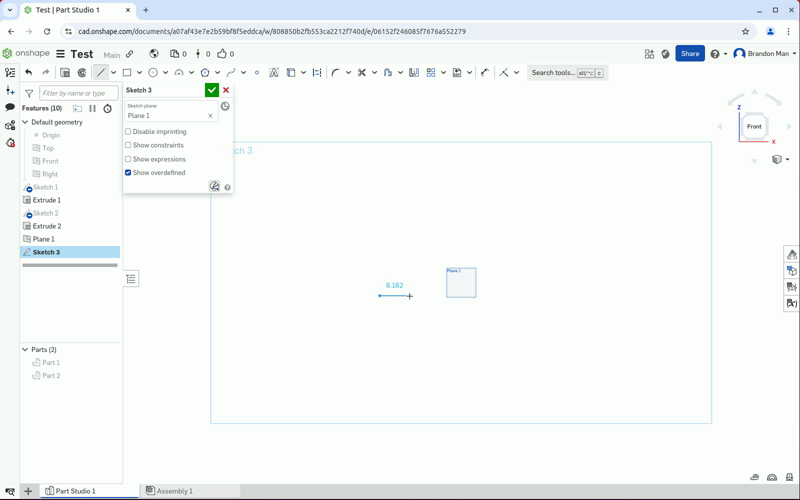
mouse_move(401, 308)
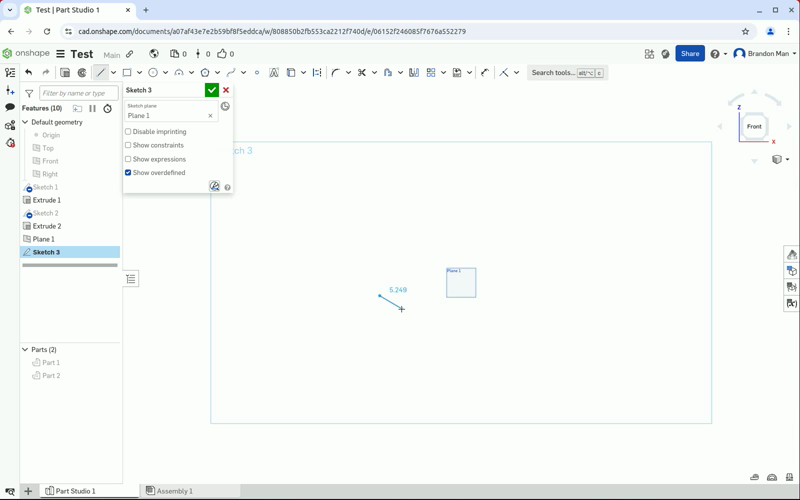
click(401, 308)
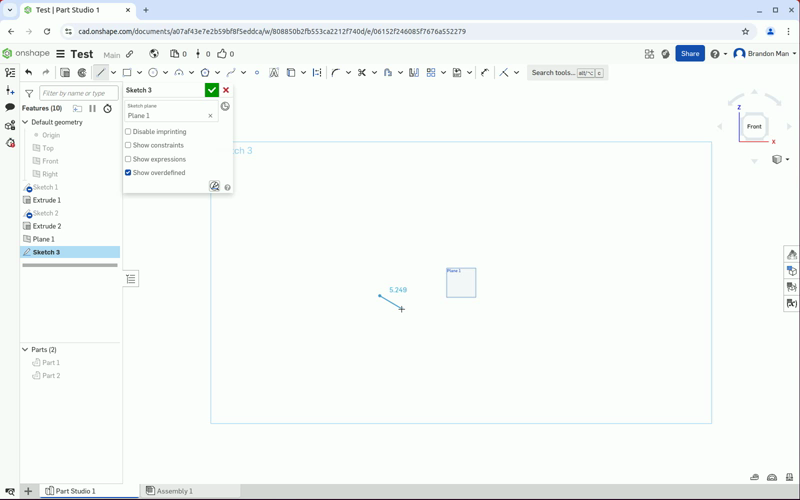
key_up(shift)
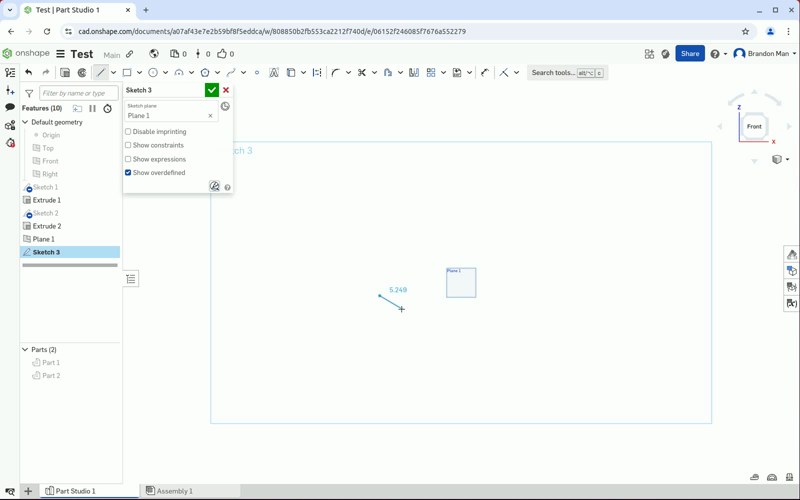
key_down(shift)
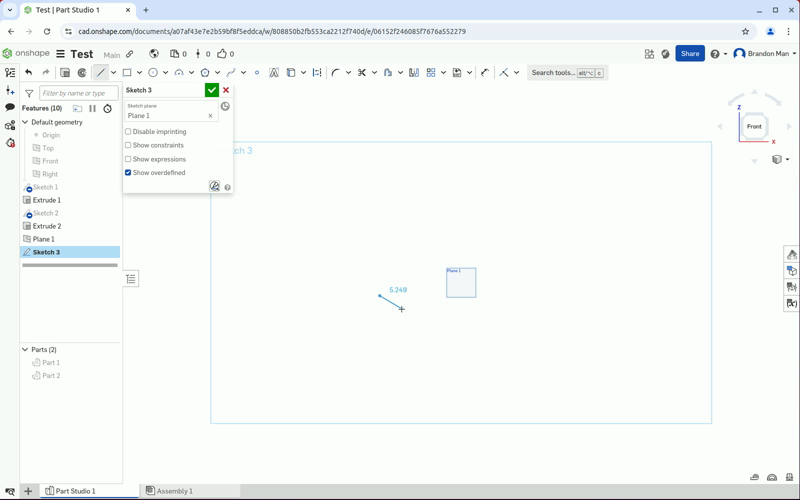
mouse_move(522, 308)
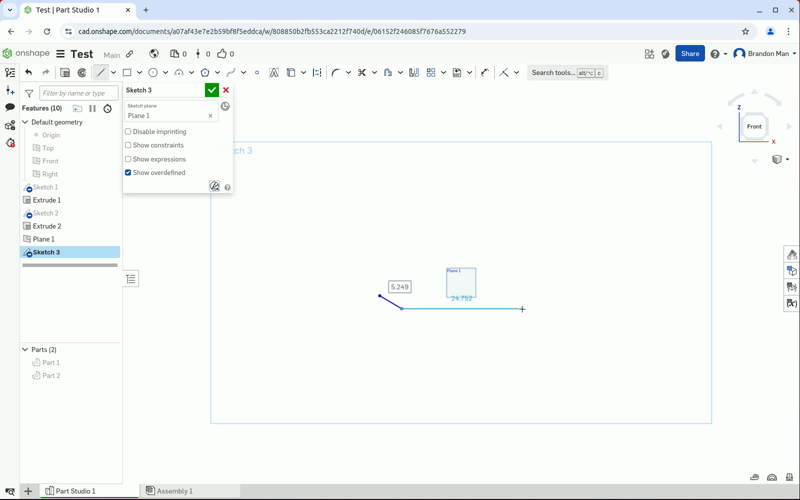
click(522, 308)
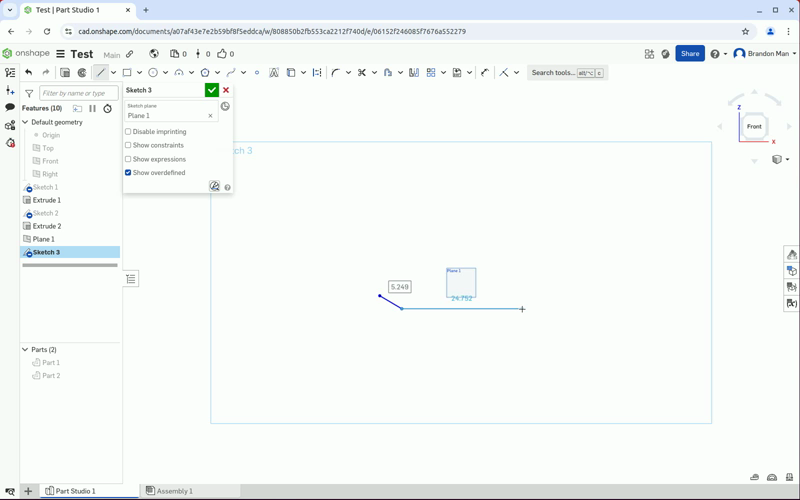
key_up(shift)
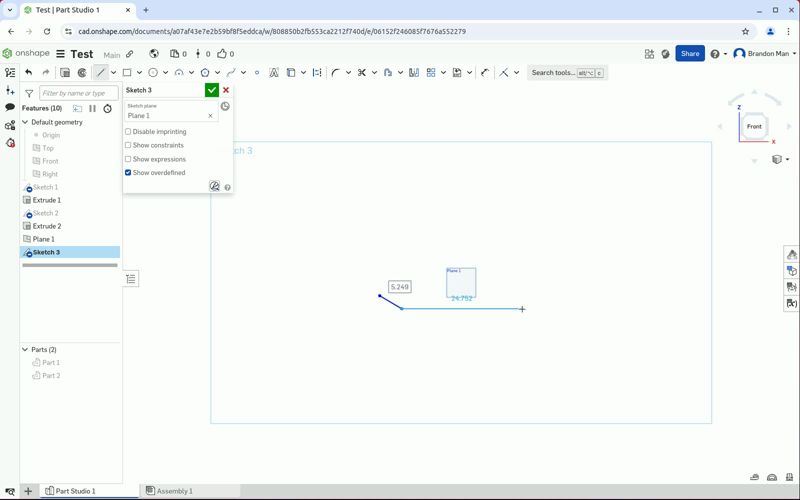
key_down(shift)
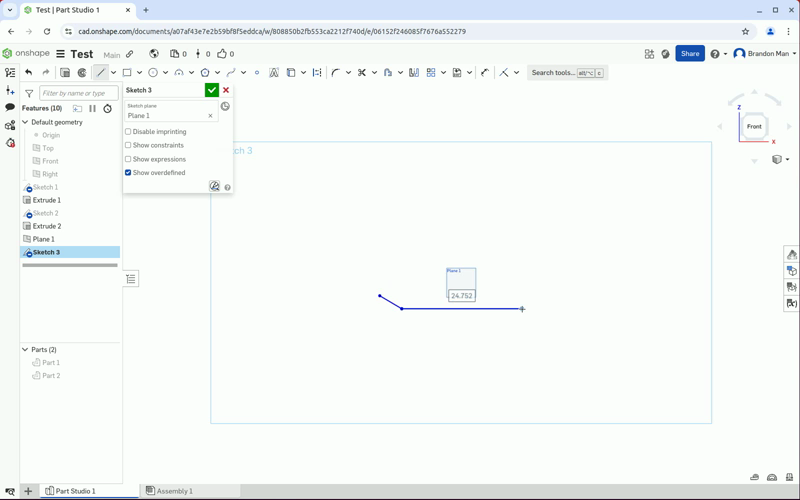
mouse_move(552, 308)
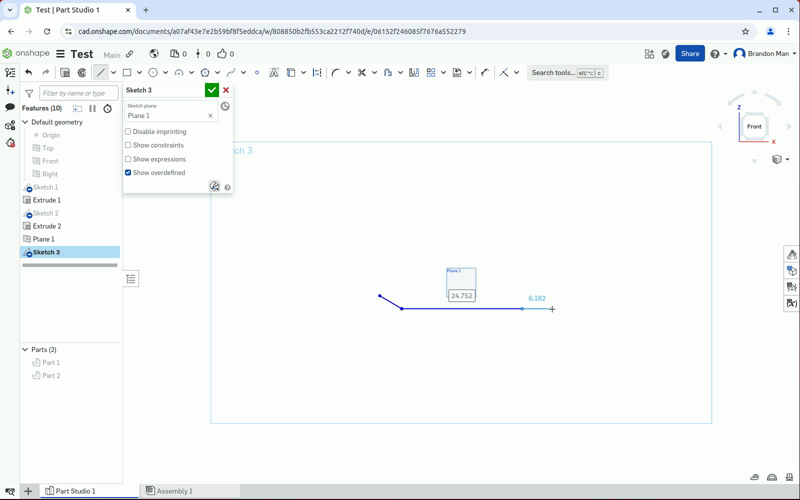
mouse_move(555, 295)
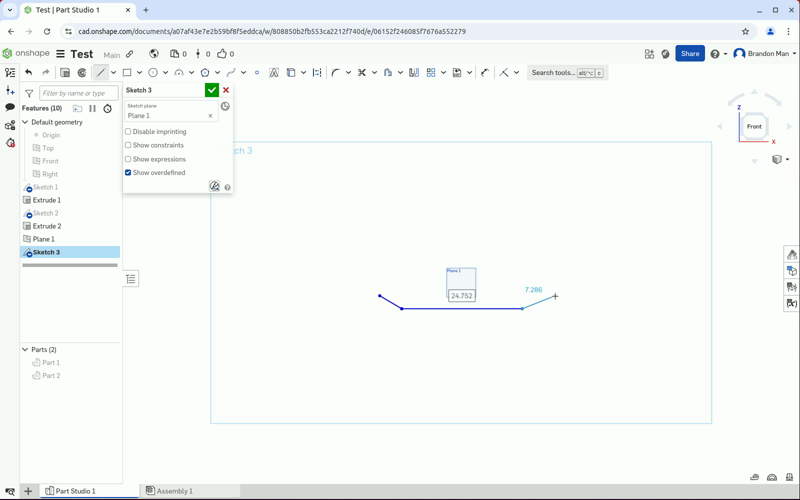
click(555, 295)
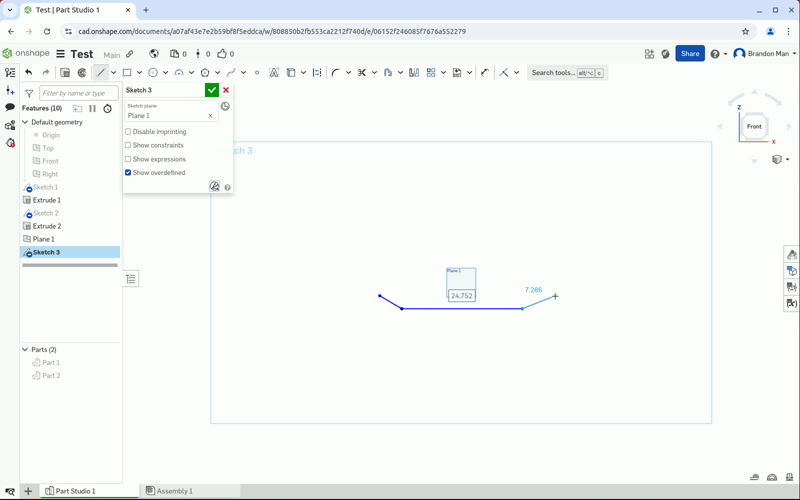
key_up(shift)
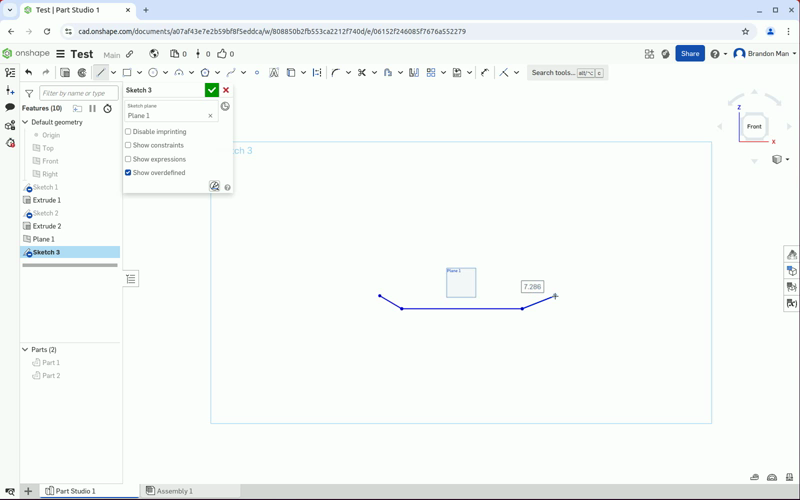
key_down(shift)
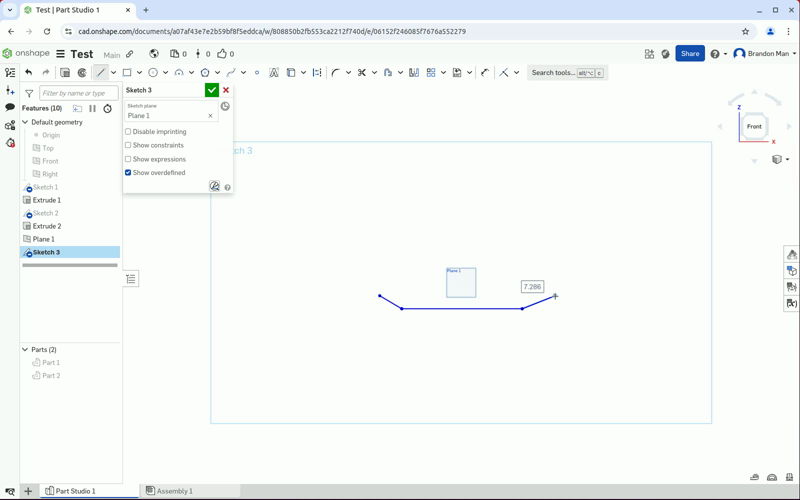
mouse_move(379, 295)
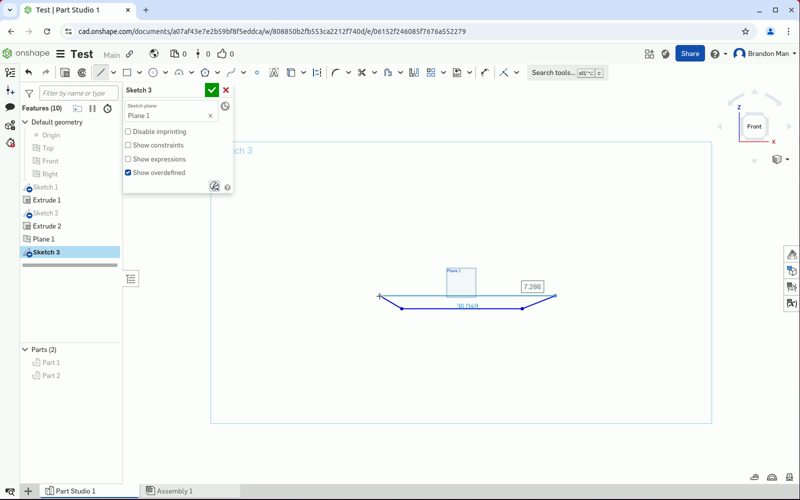
key_up(shift)
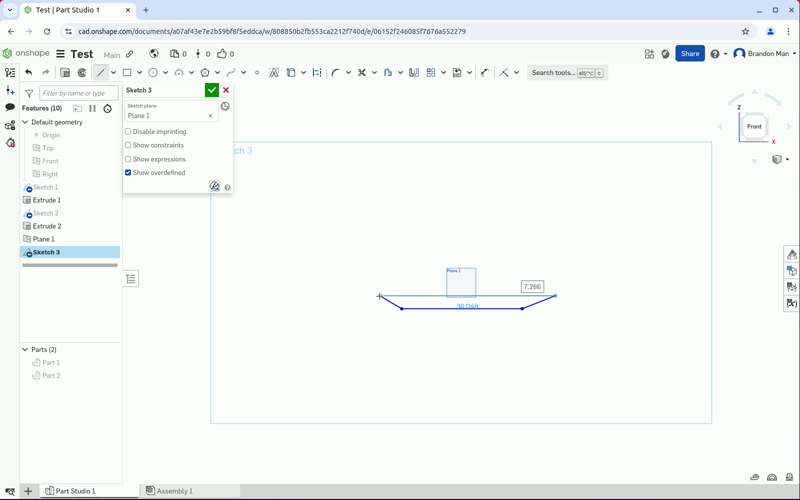
click(379, 295)
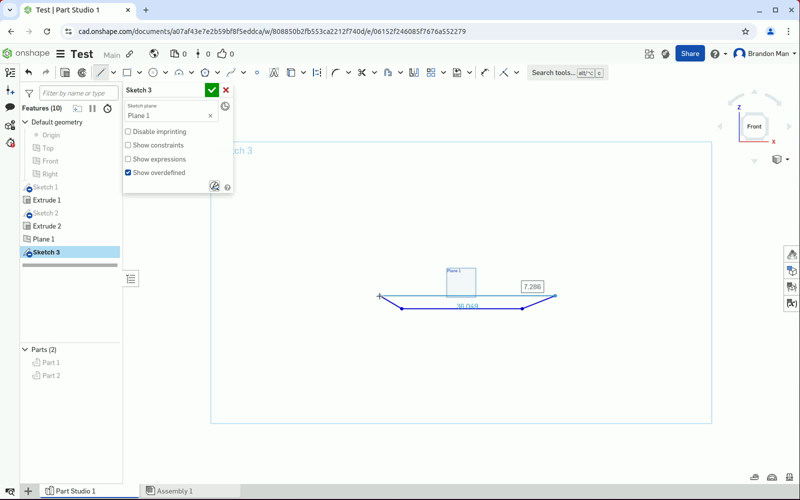
key(esc)
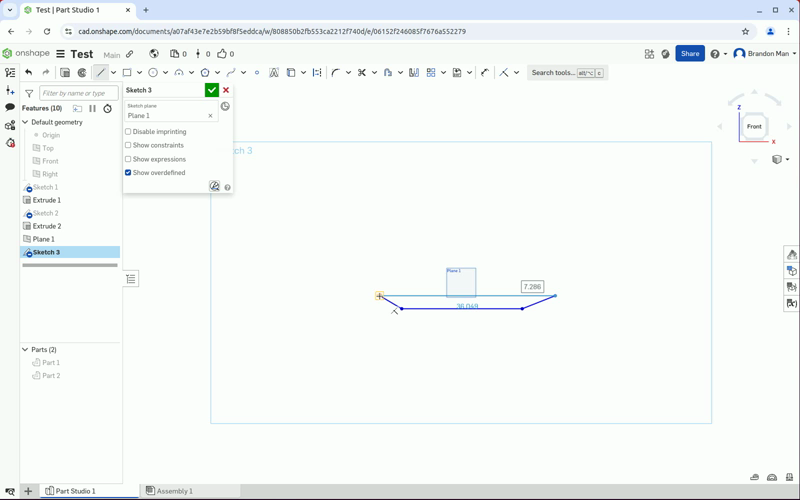
mouse_move(455, 299)
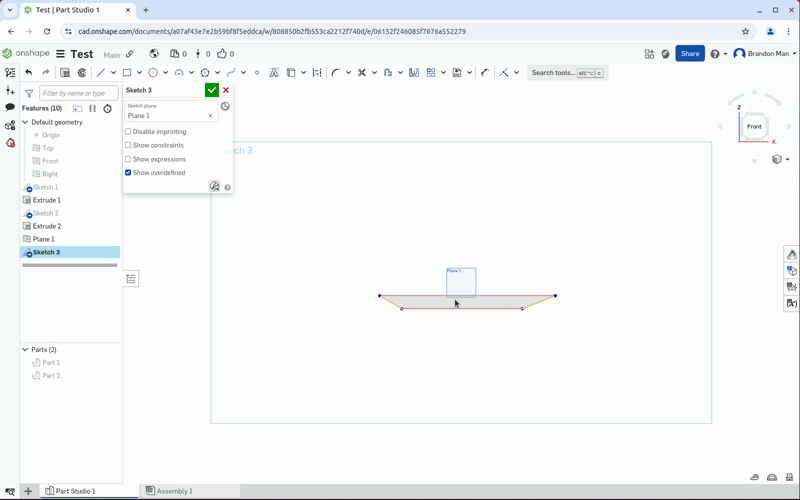
click(455, 299)
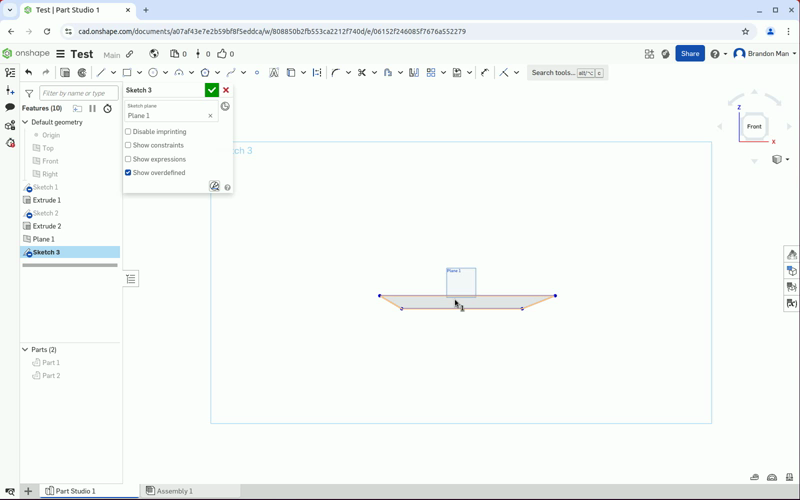
mouse_move(73, 352)
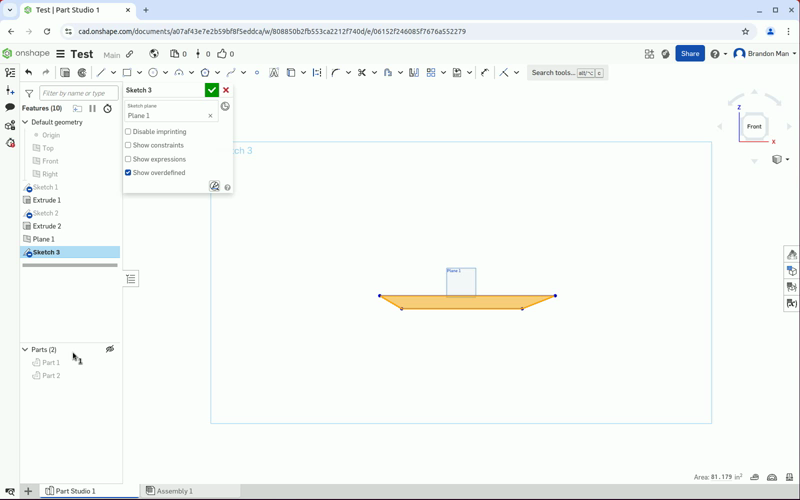
key(shift+y)
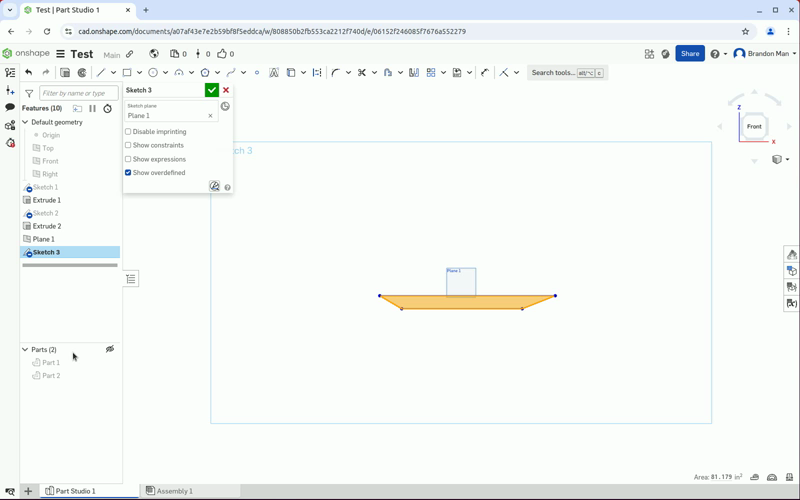
key(shift+e)
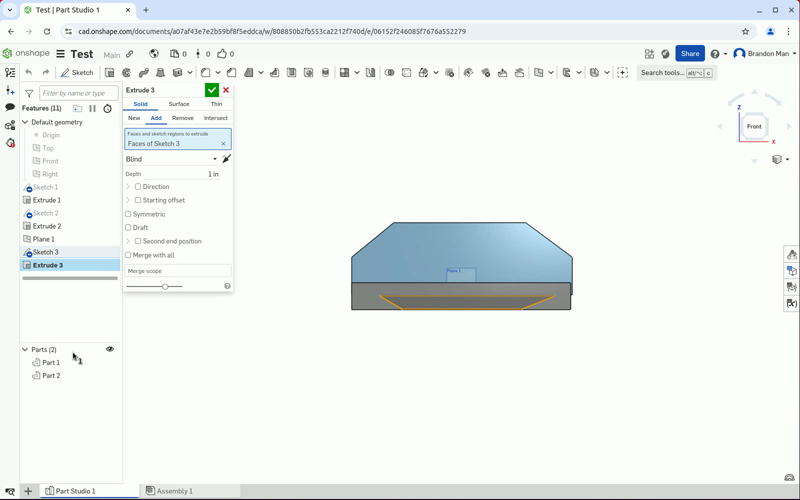
mouse_move(143, 106)
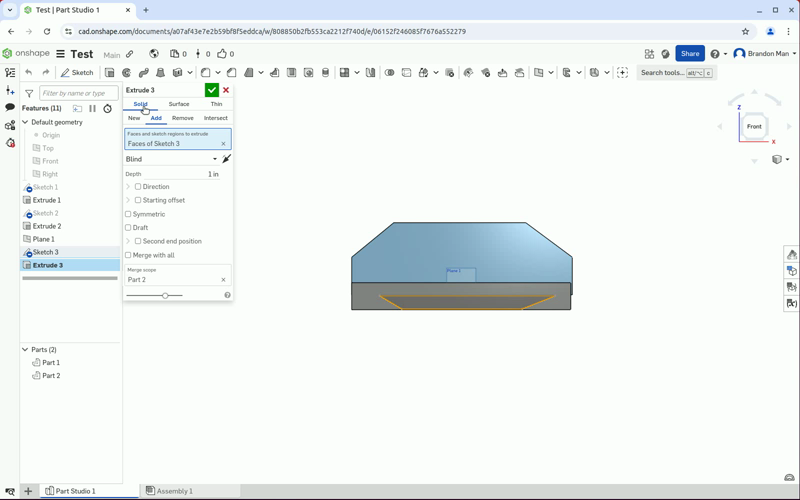
click(143, 106)
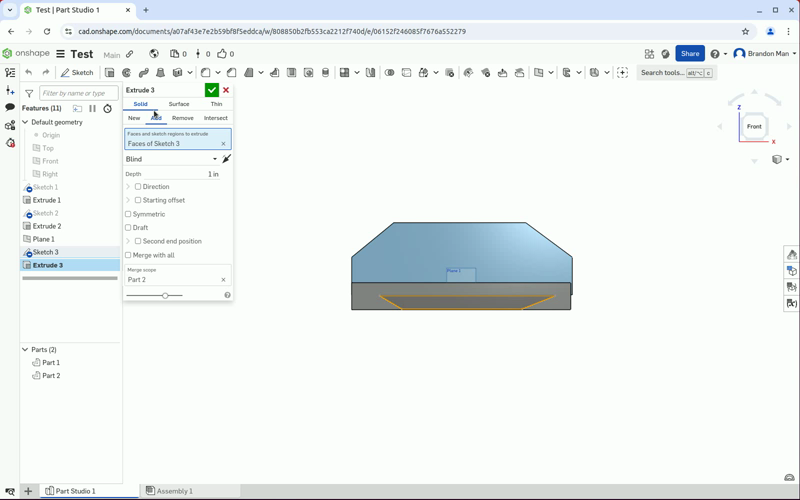
mouse_move(186, 120)
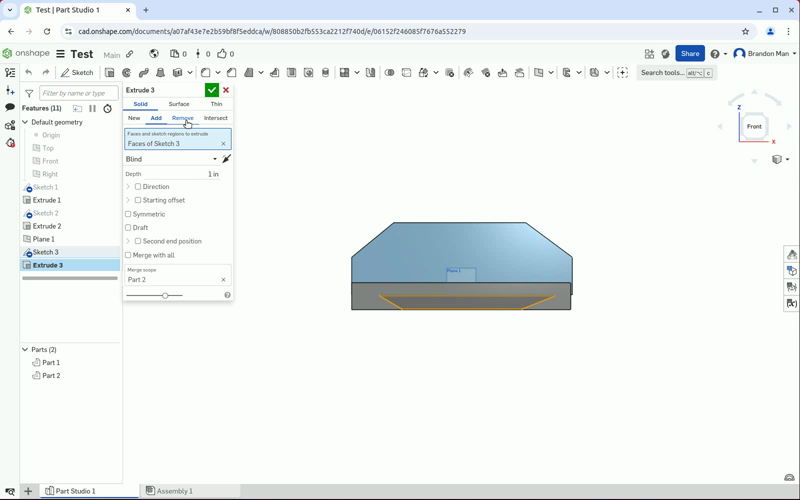
click(186, 120)
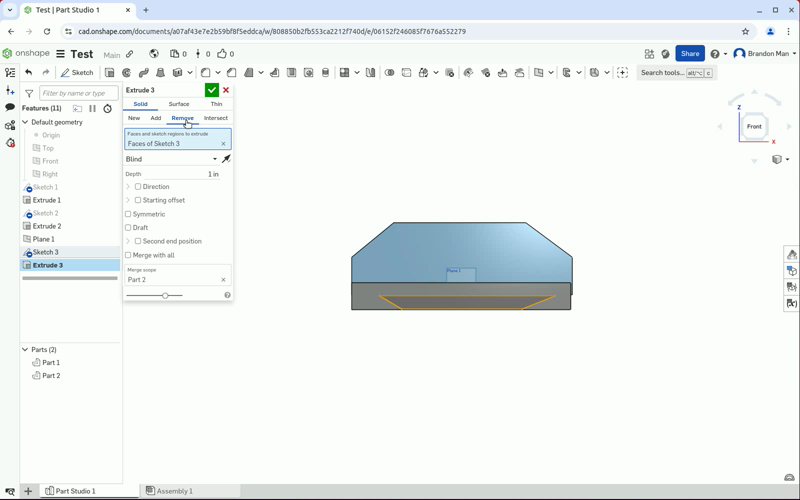
key(tab, 4)
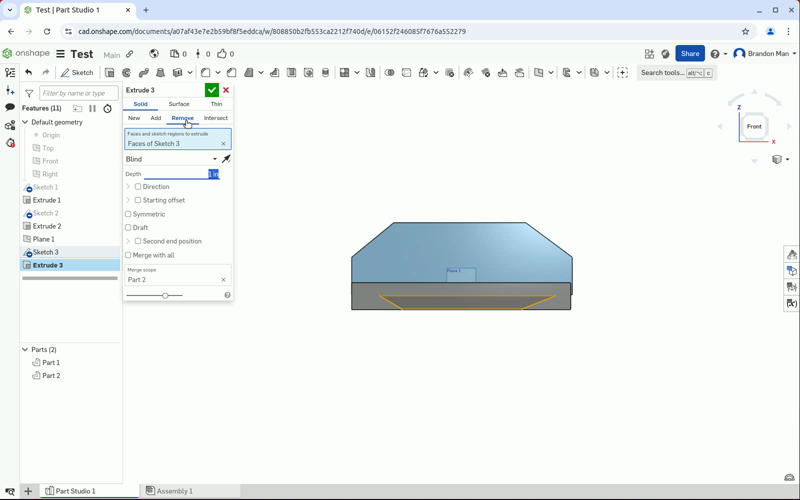
text(30.811)
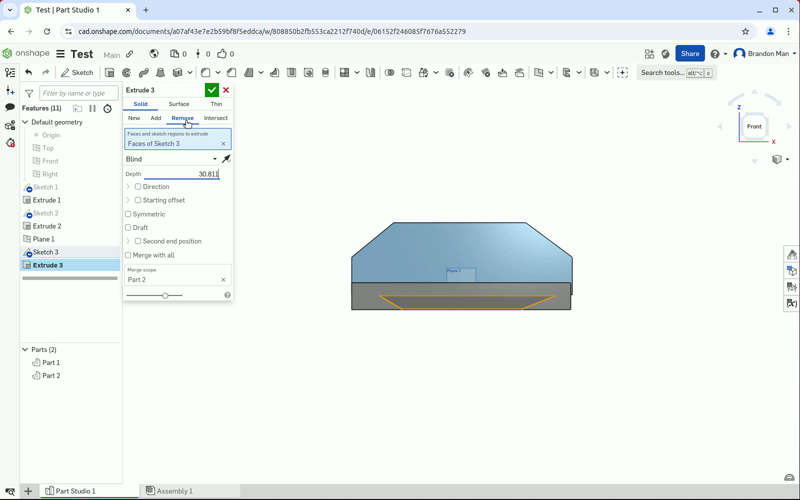
key(tab, 6)
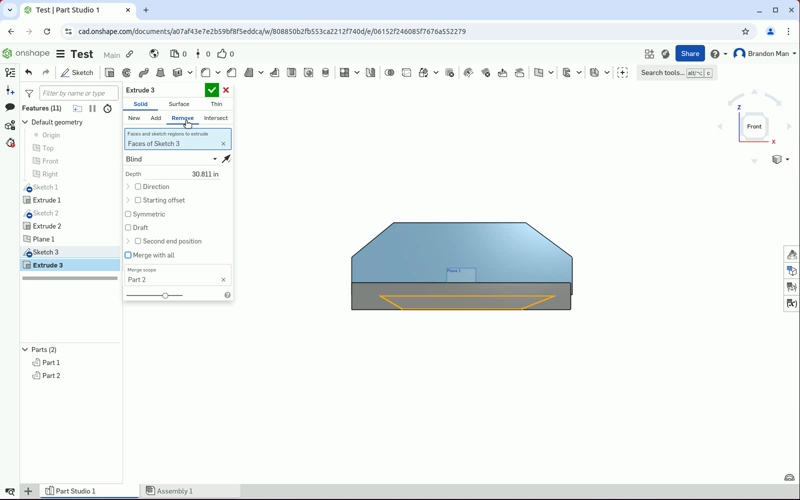
key(space)
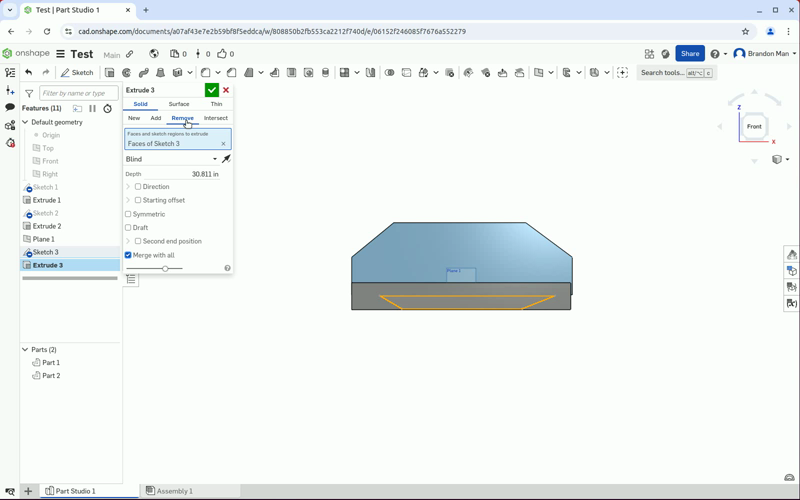
key(enter)
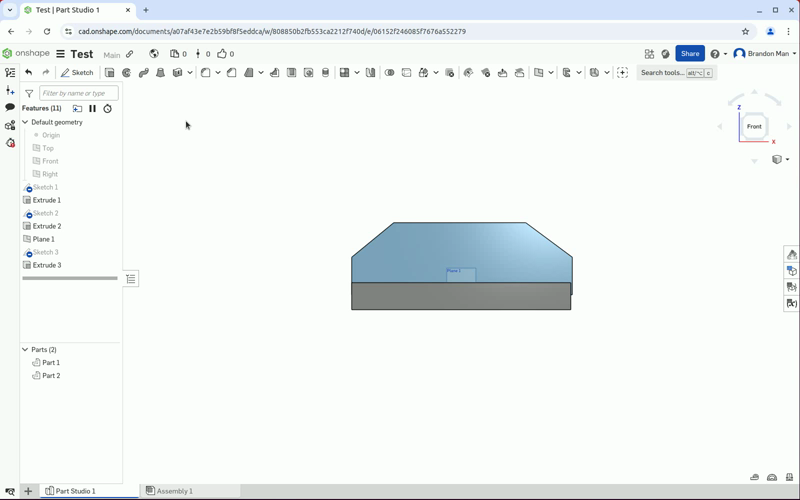
key(shift+h)
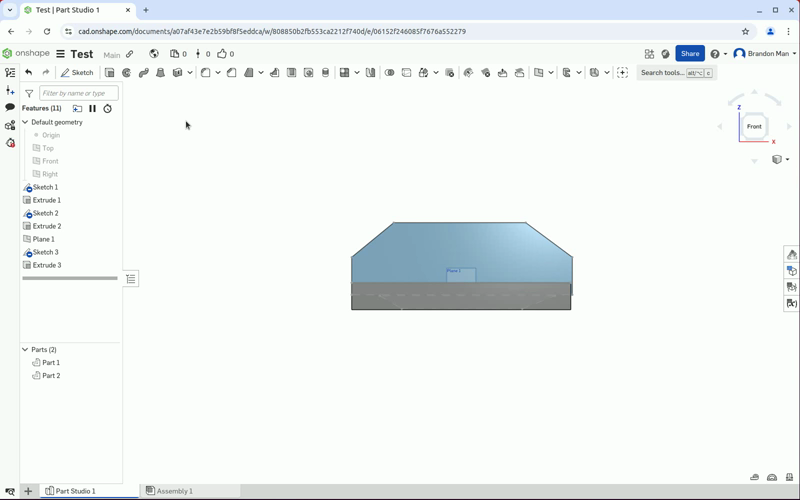
key(shift+h)
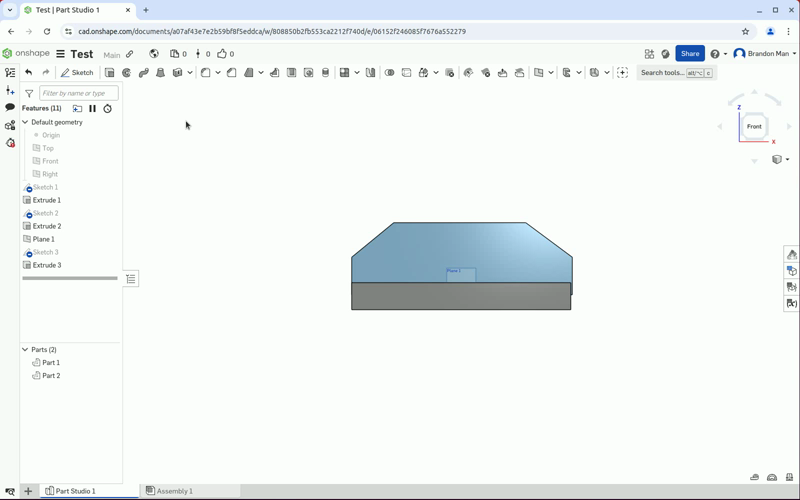
mouse_move(73, 189)
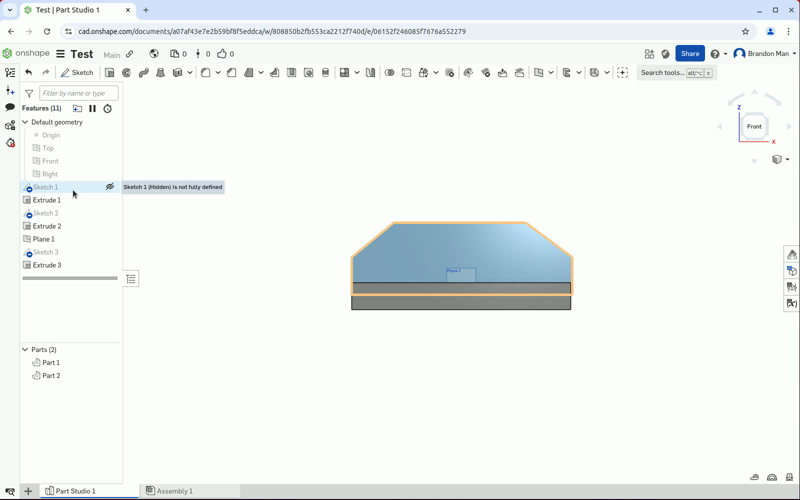
click(73, 189)
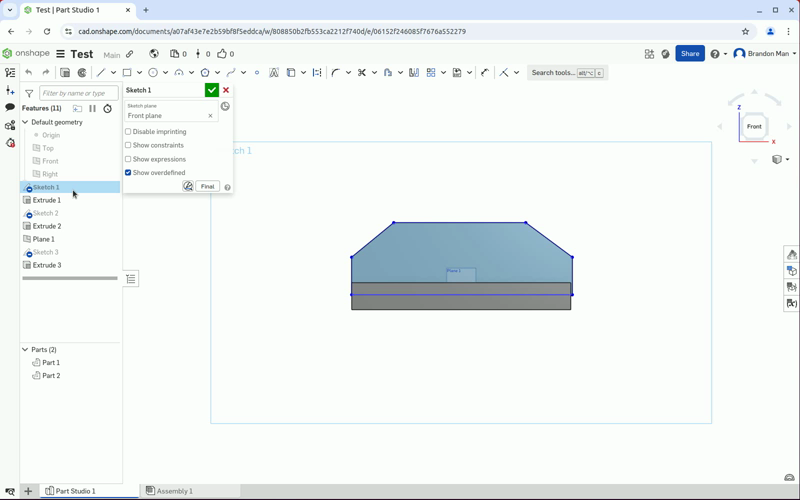
mouse_move(229, 92)
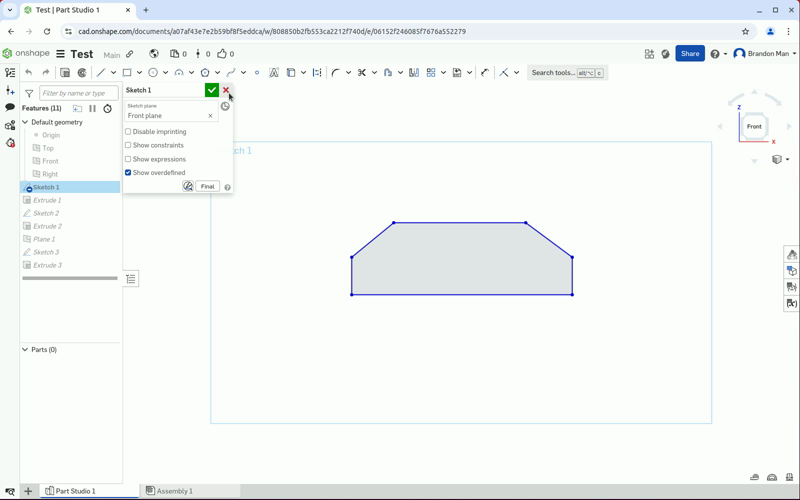
click(229, 92)
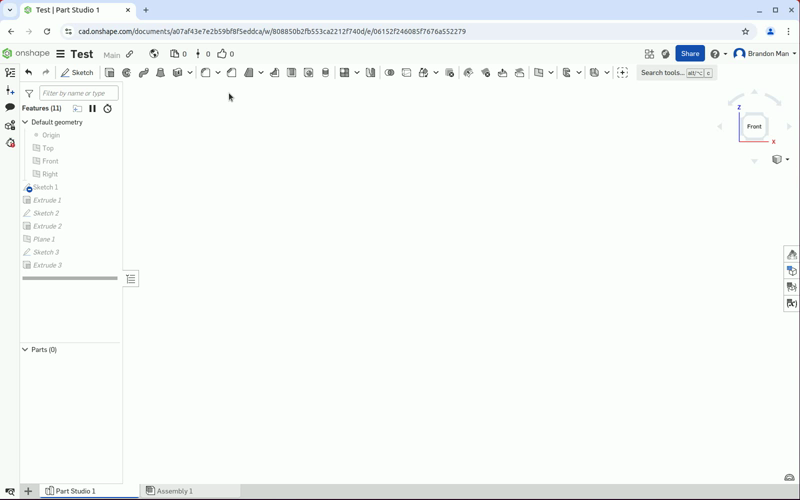
mouse_move(73, 352)
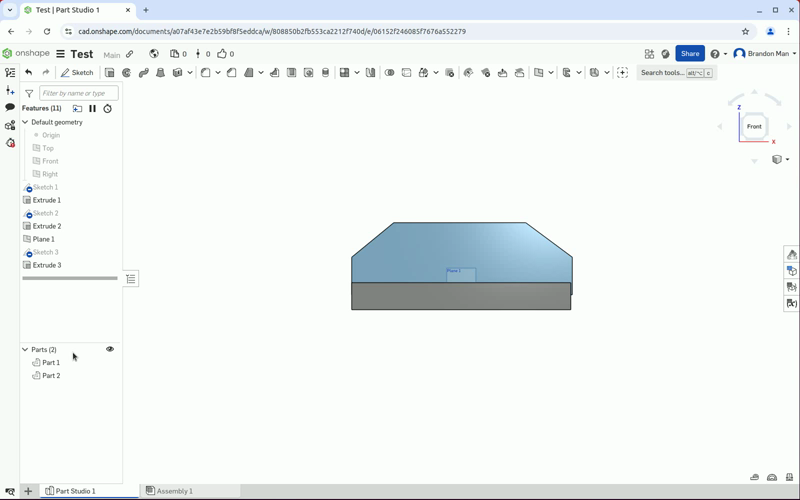
key(y)
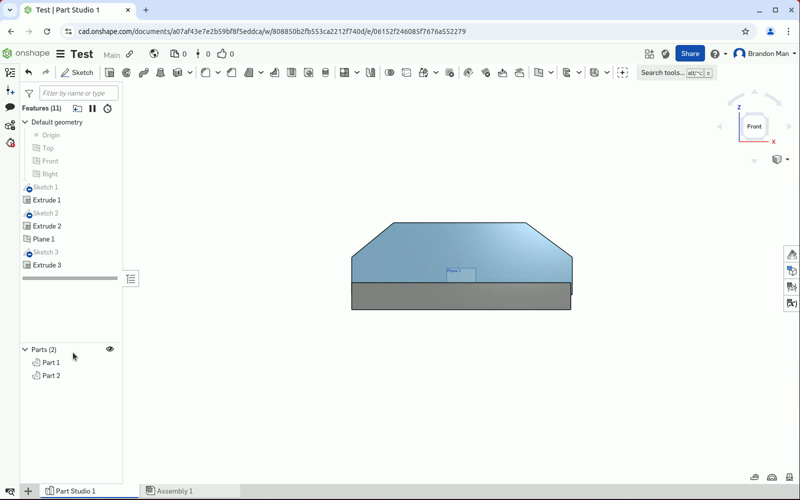
key(shift+p)
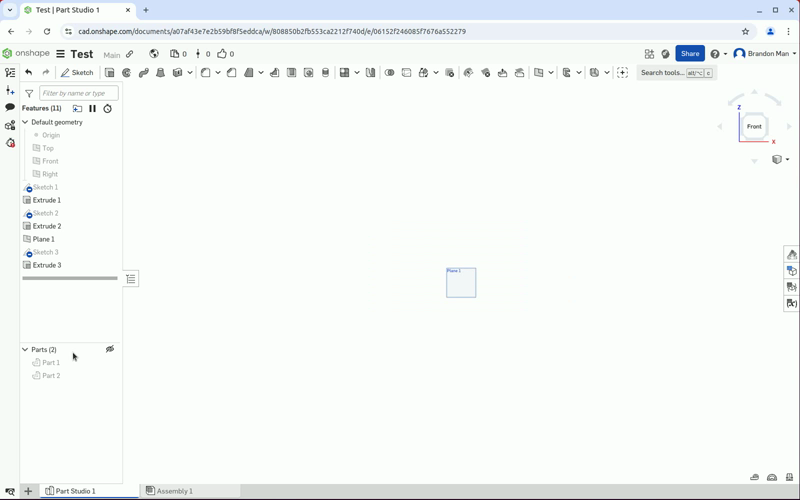
key(space)
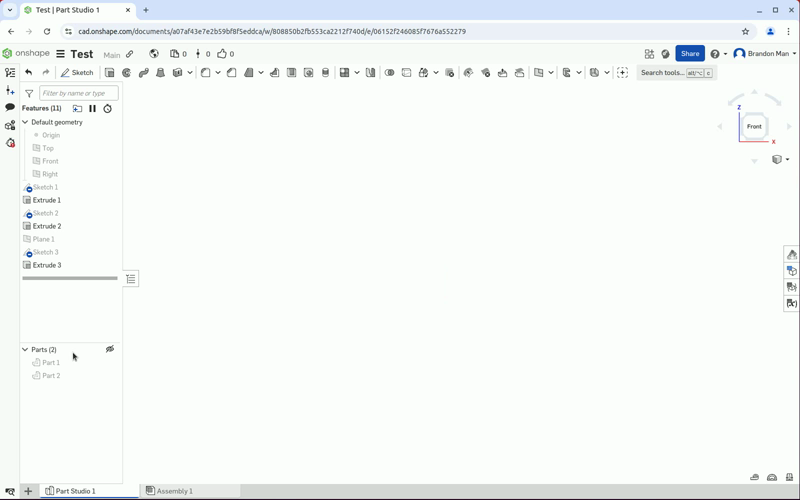
key_down(shift)
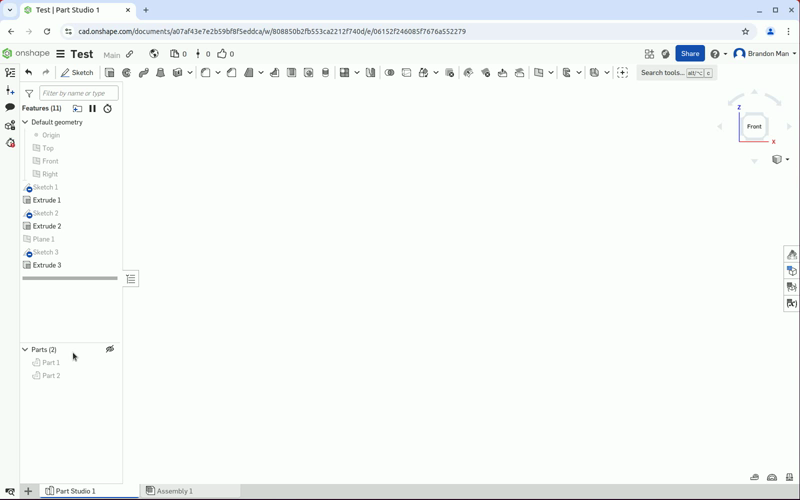
key(down)
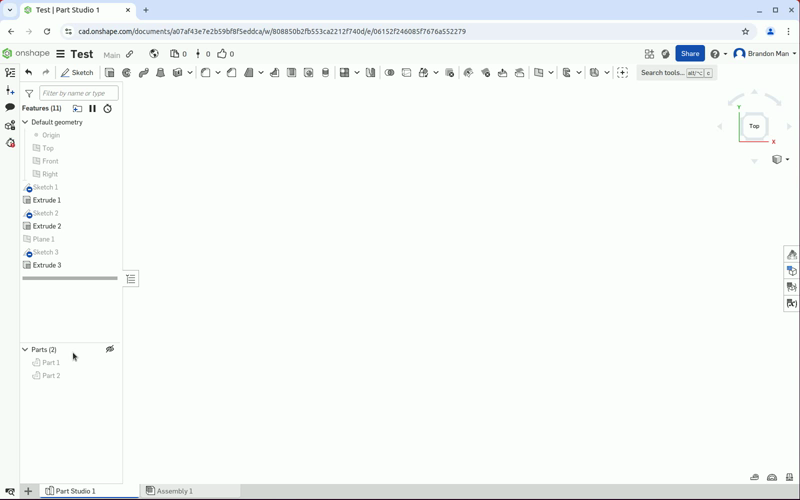
key_up(shift)
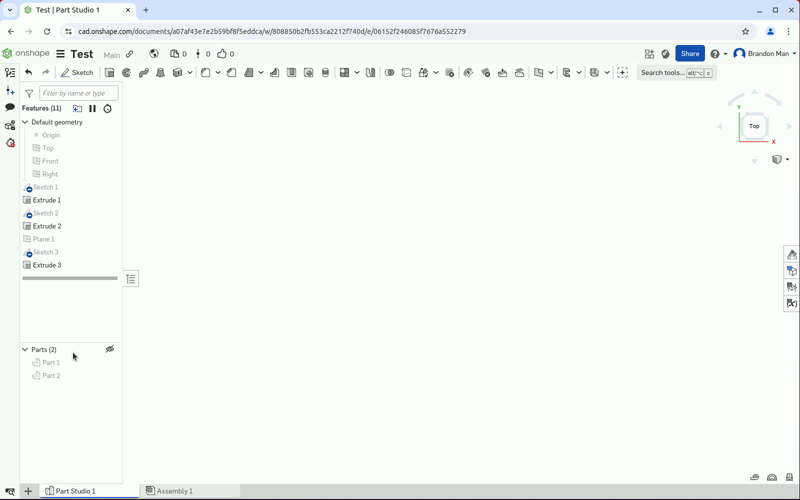
mouse_move(73, 352)
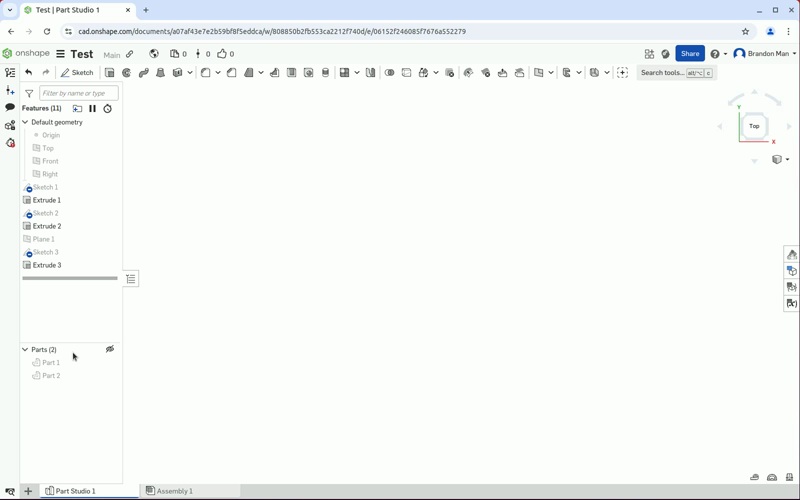
key(shift+y)
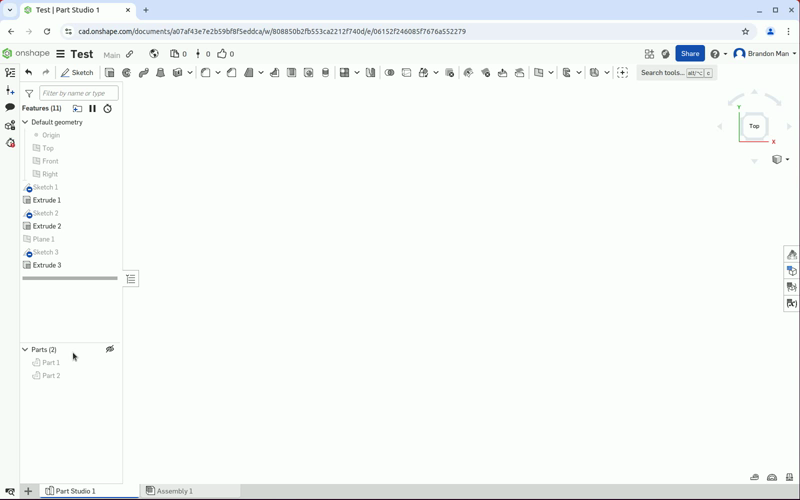
key(shift+s)
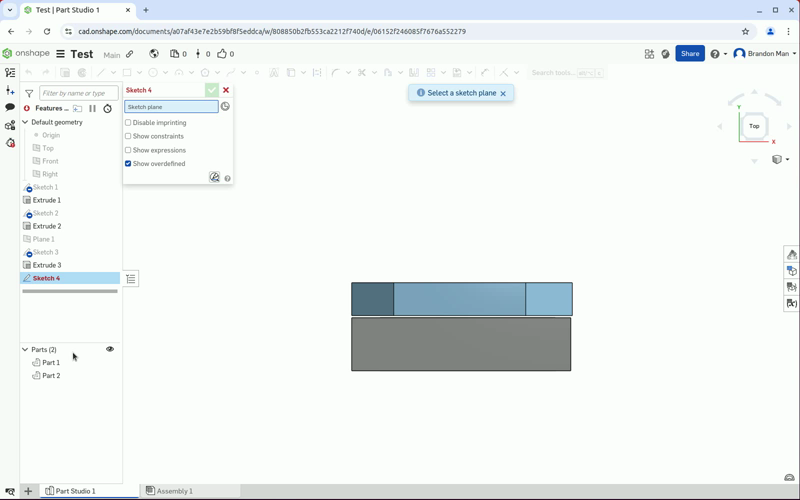
mouse_move(73, 150)
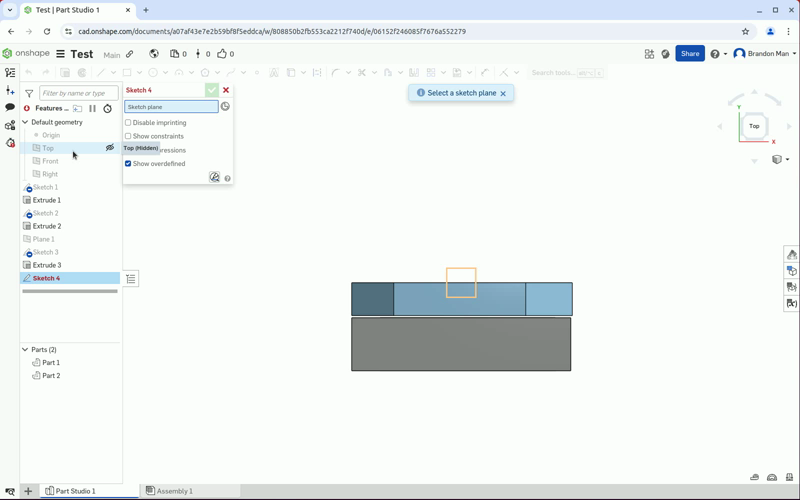
click(73, 150)
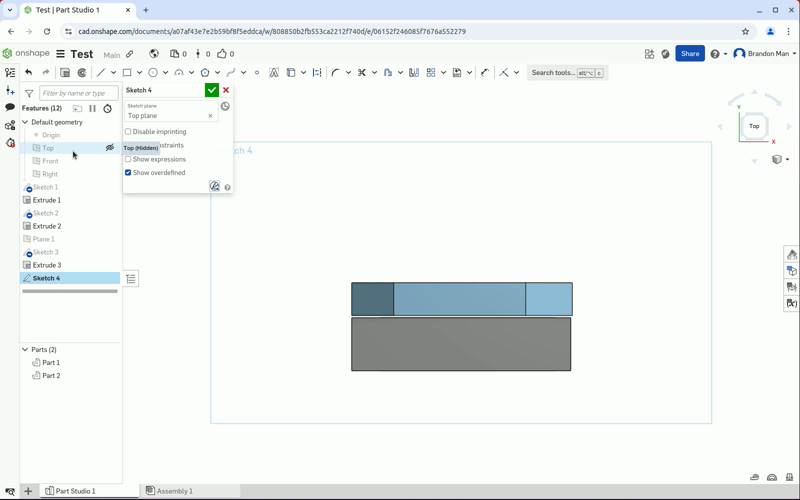
mouse_move(73, 352)
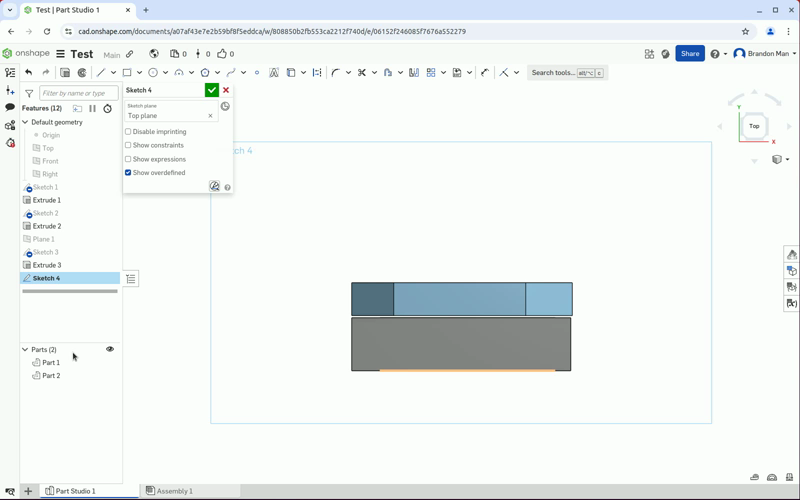
key(y)
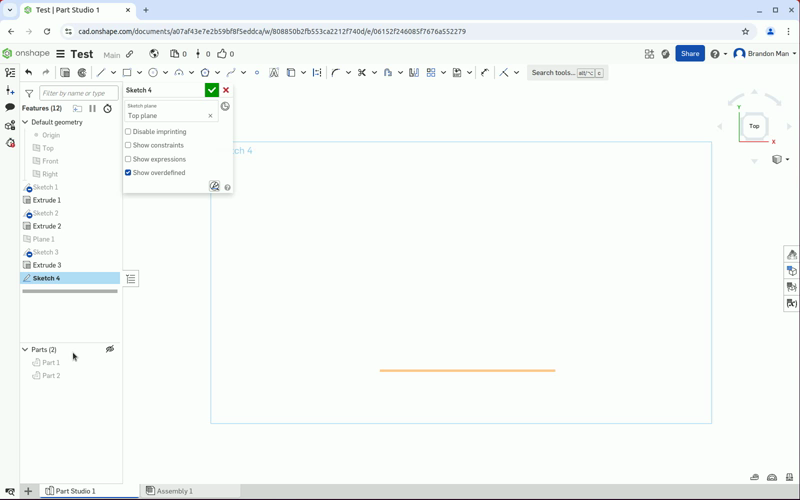
key(c)
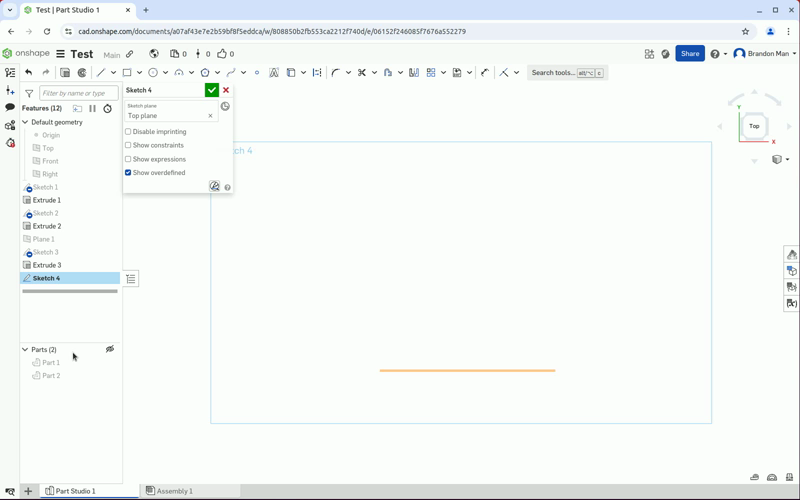
key_down(shift)
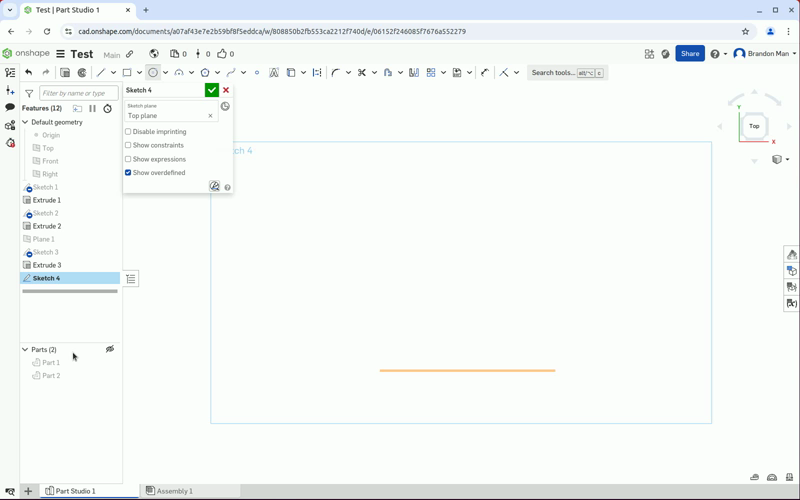
mouse_move(461, 345)
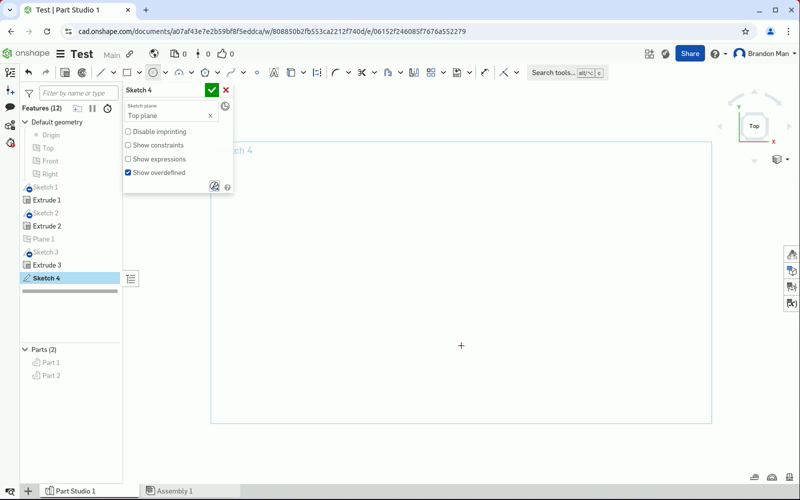
click(461, 345)
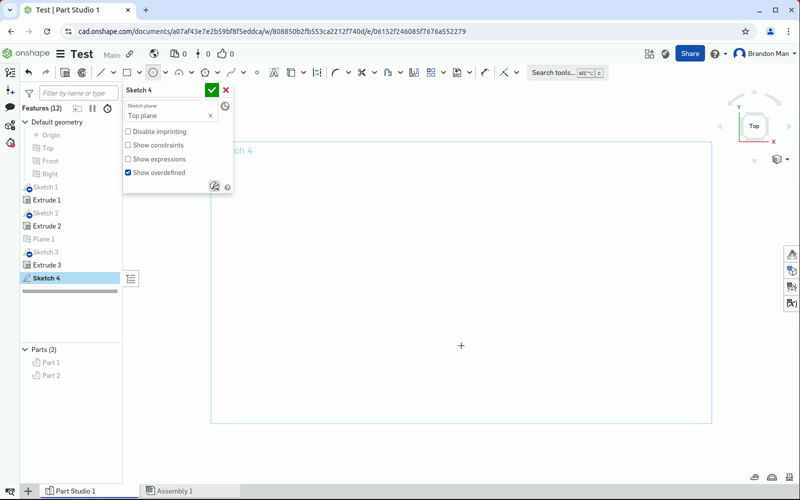
key_up(shift)
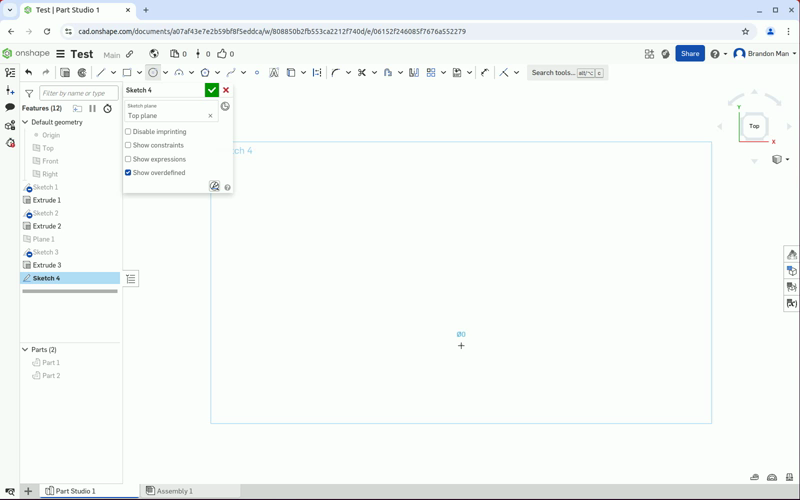
mouse_move(482, 345)
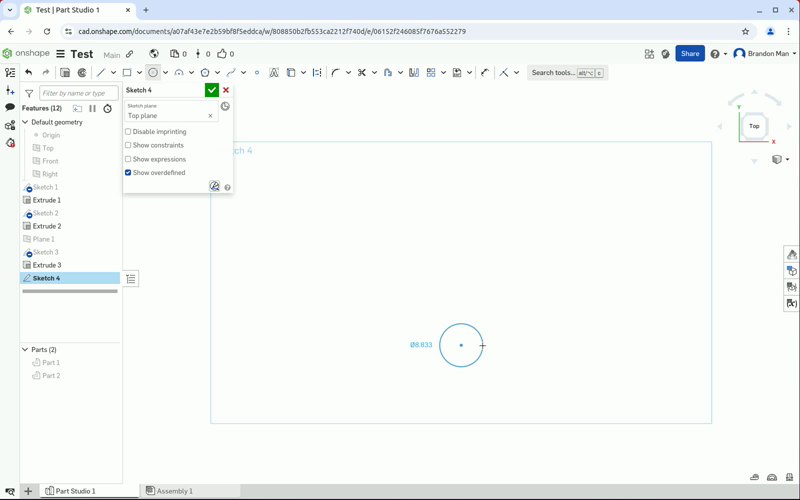
click(482, 345)
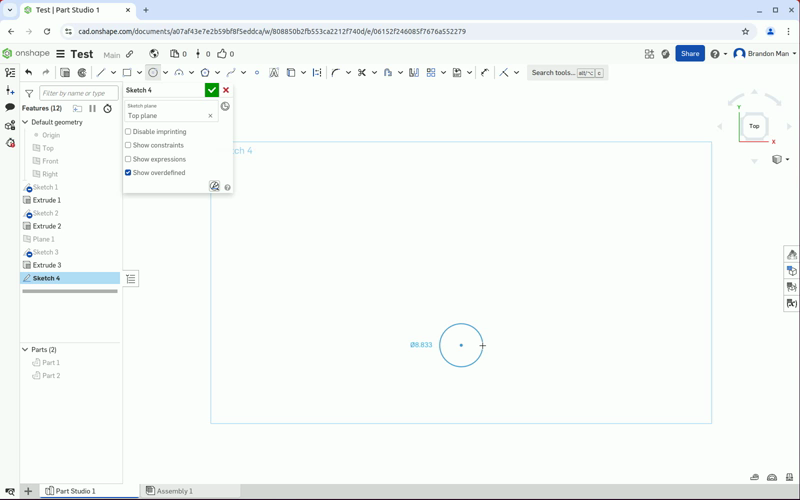
key(esc)
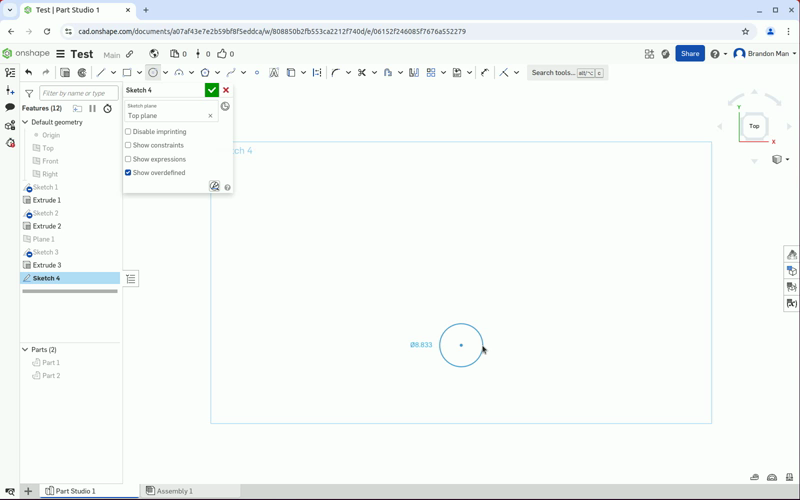
mouse_move(454, 361)
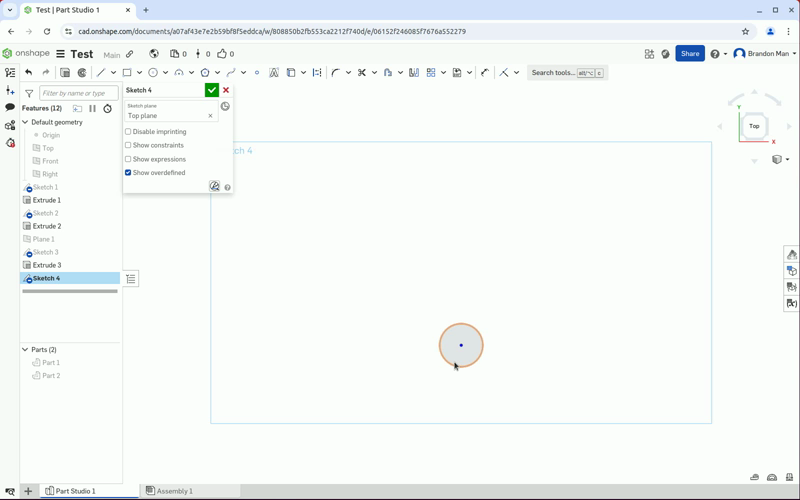
scroll(6)
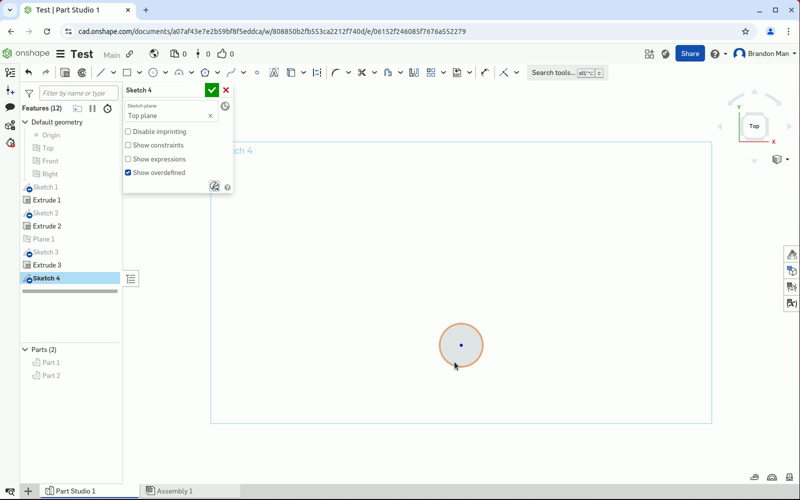
scroll(6)
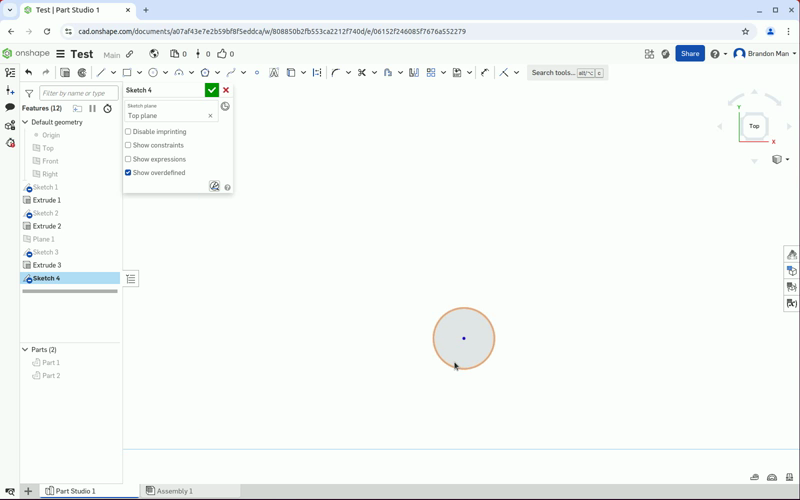
scroll(6)
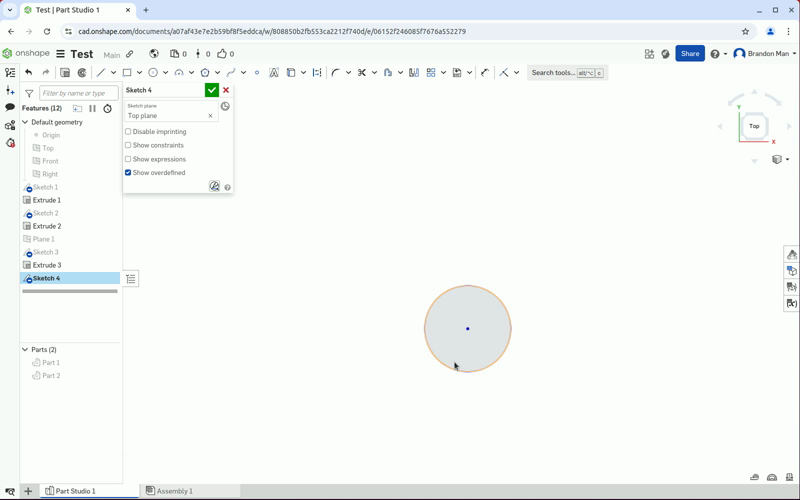
scroll(6)
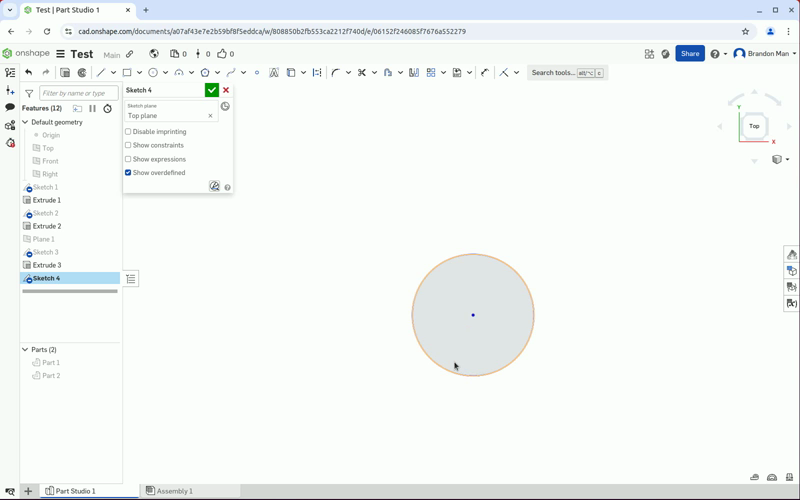
scroll(6)
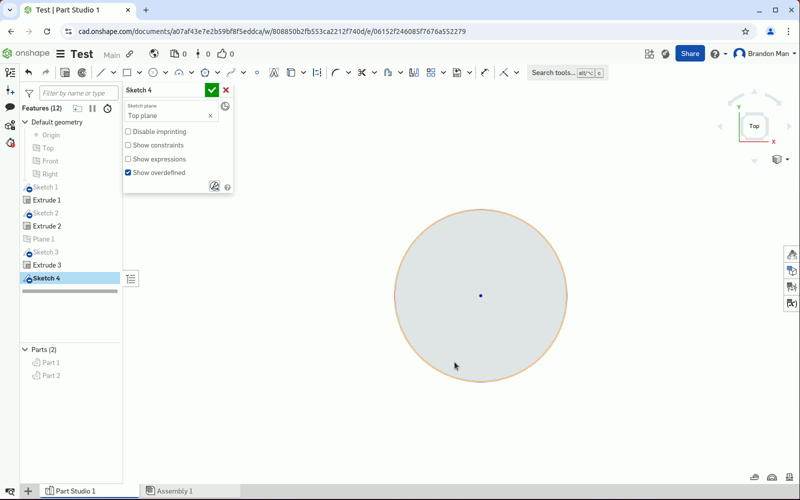
scroll(6)
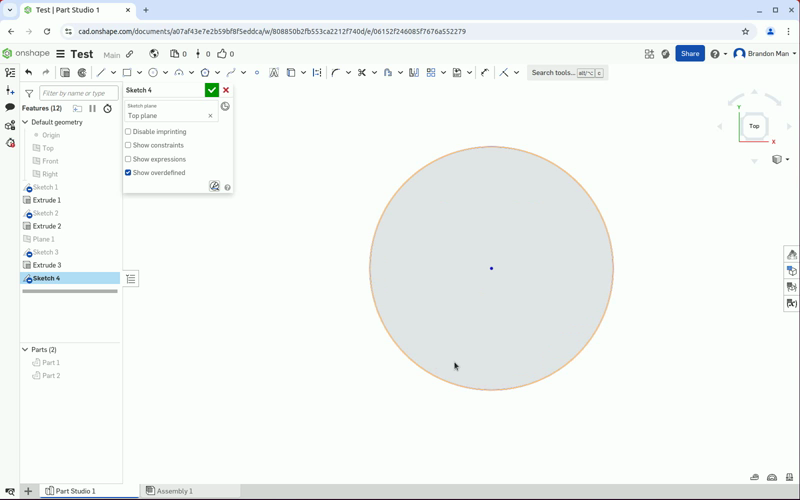
scroll(6)
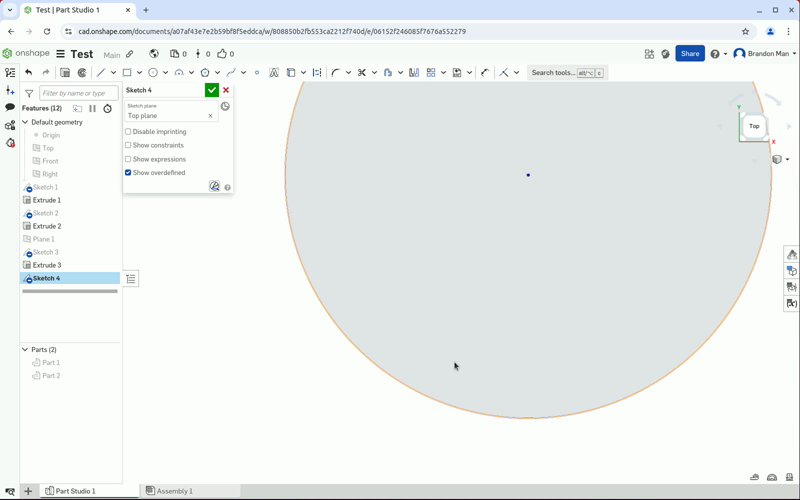
click(454, 361)
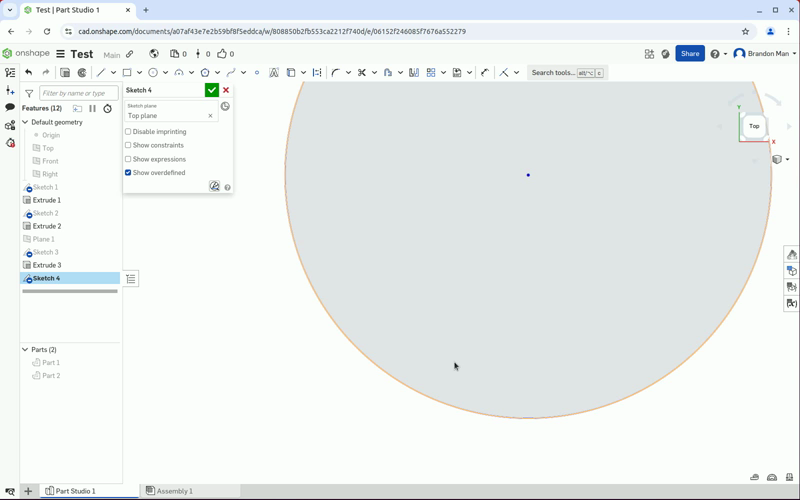
scroll(-6)
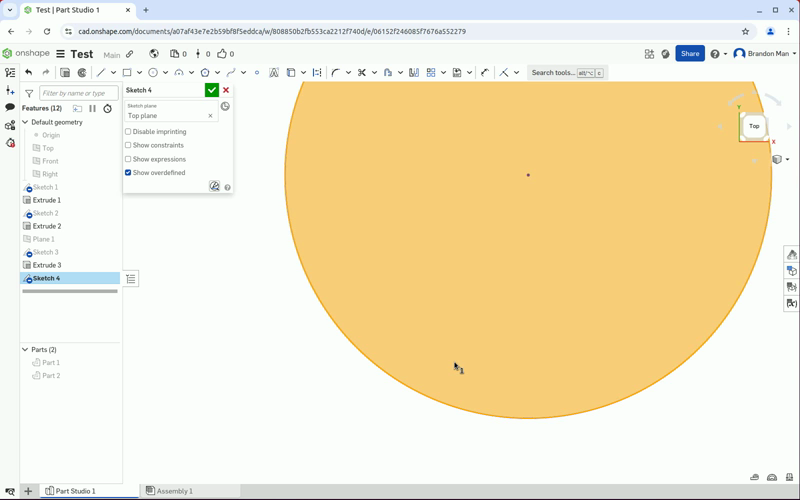
scroll(-6)
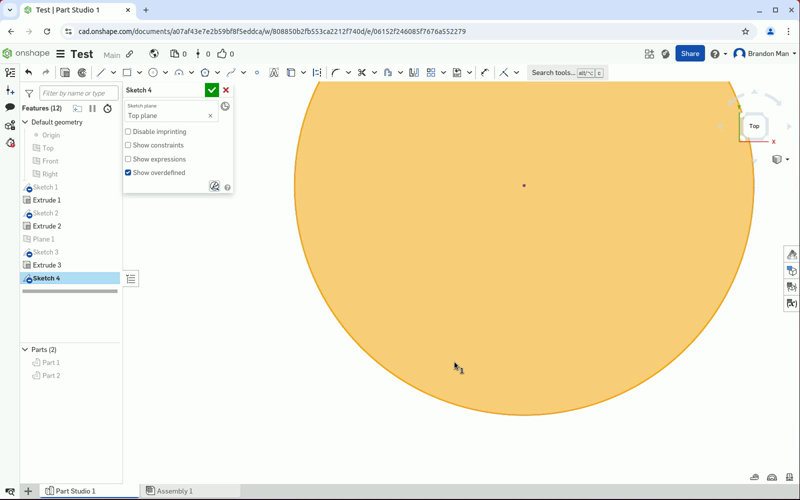
scroll(-6)
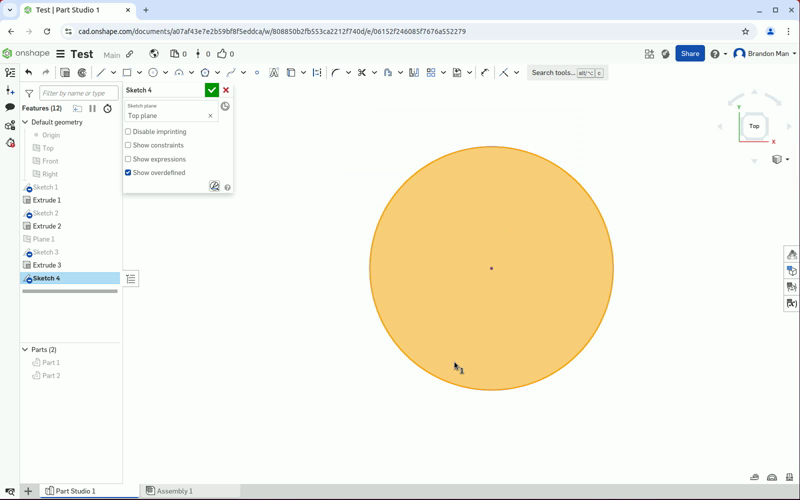
scroll(-6)
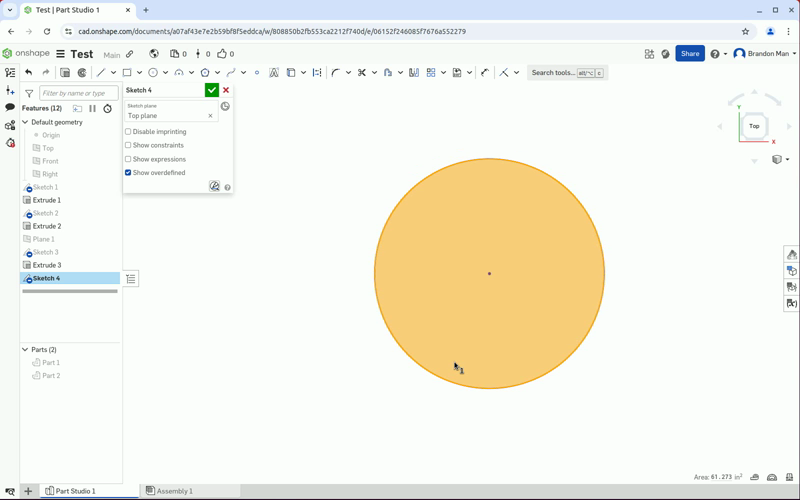
scroll(-6)
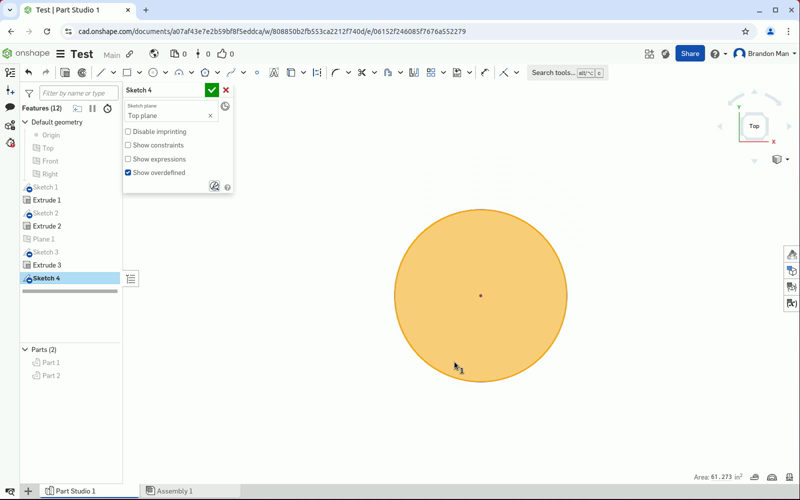
scroll(-6)
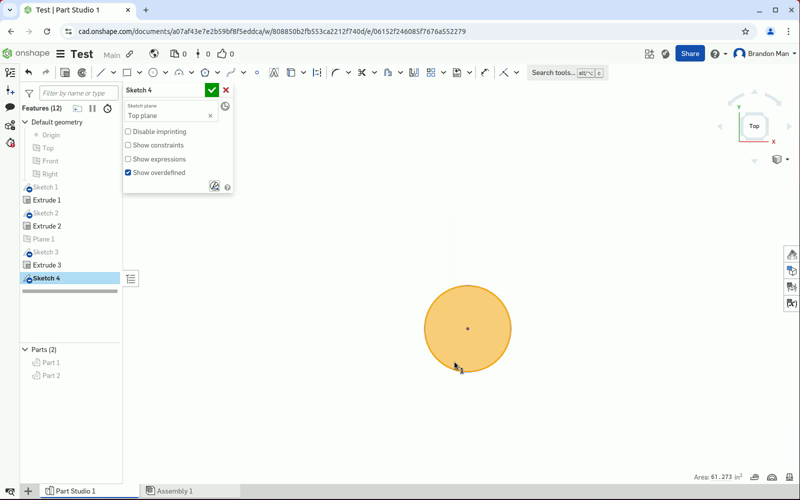
scroll(-6)
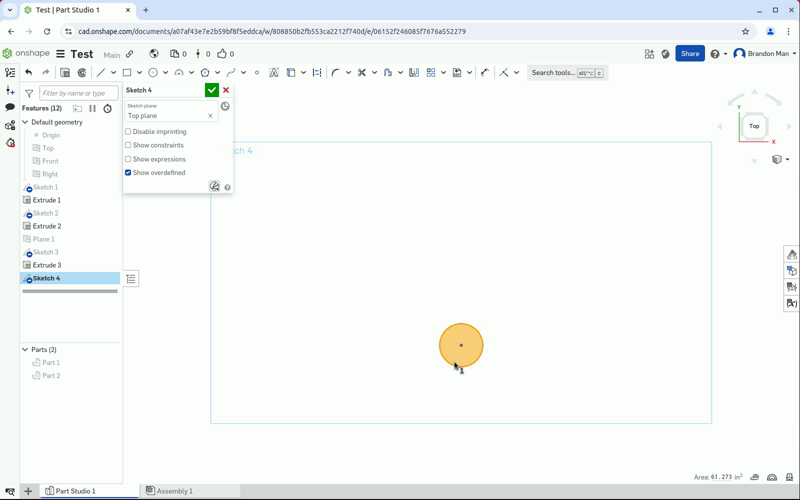
mouse_move(73, 352)
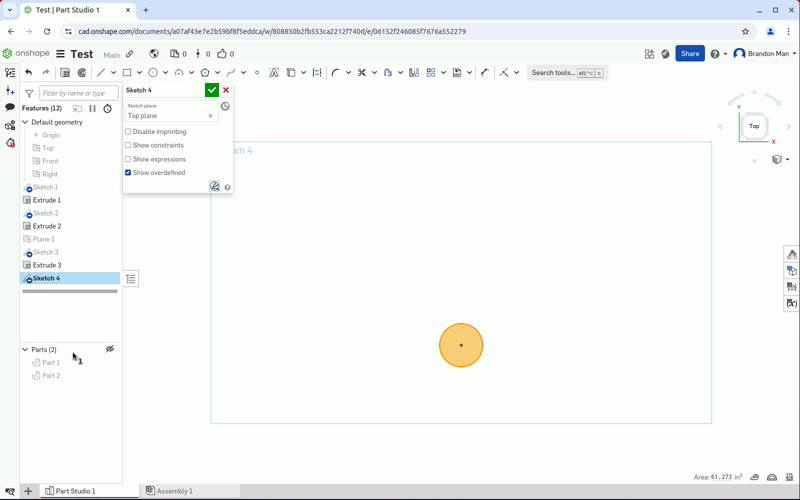
key(shift+y)
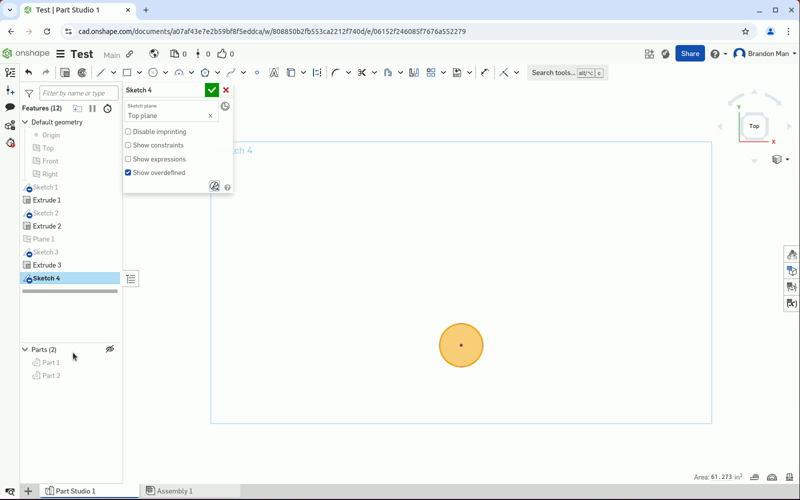
key(shift+e)
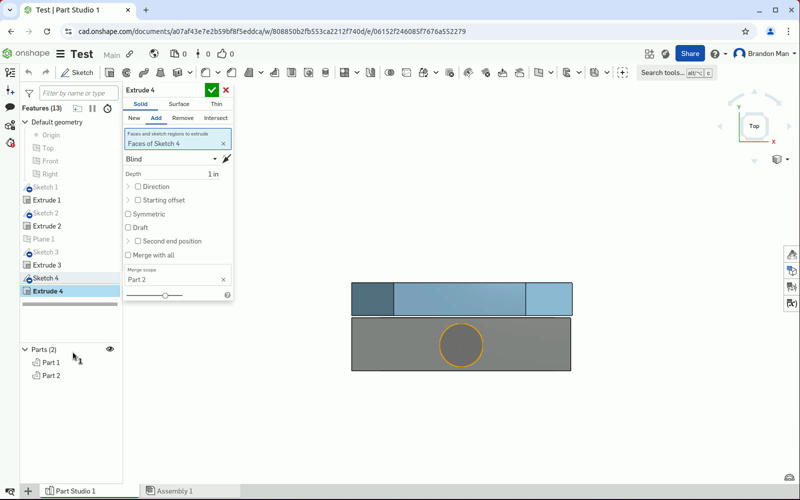
mouse_move(143, 106)
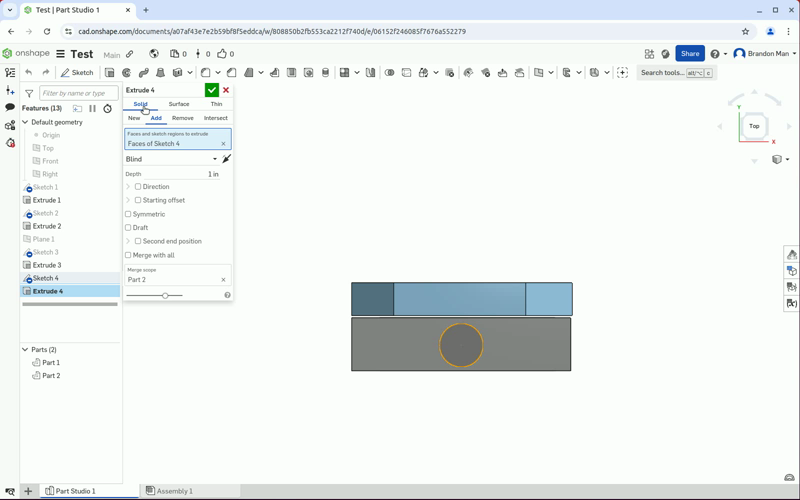
click(143, 106)
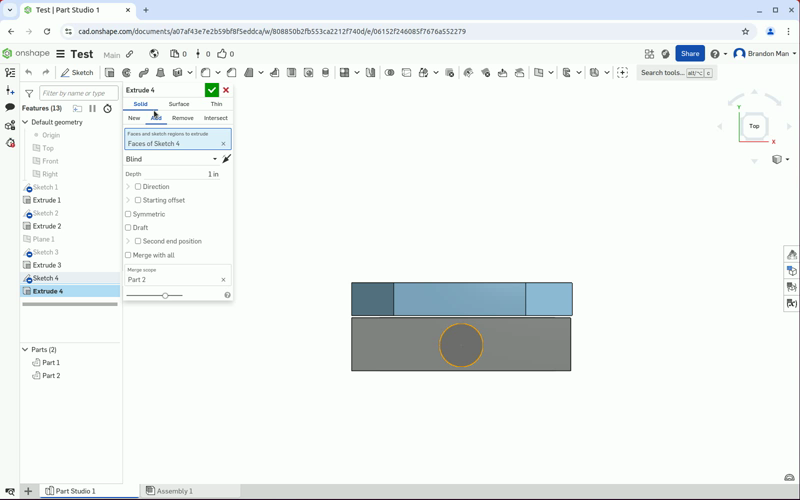
mouse_move(186, 120)
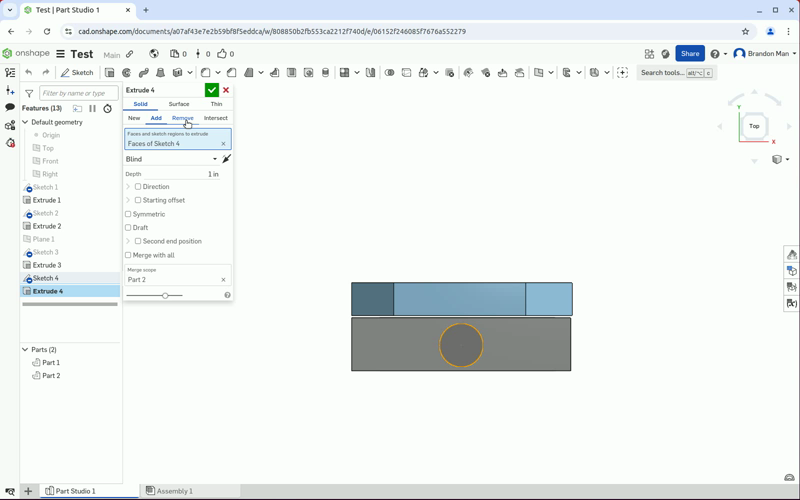
click(186, 120)
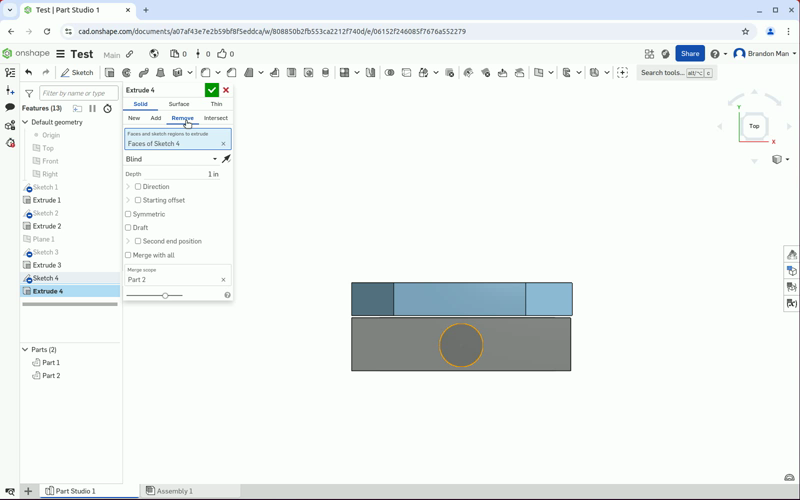
key(tab, 4)
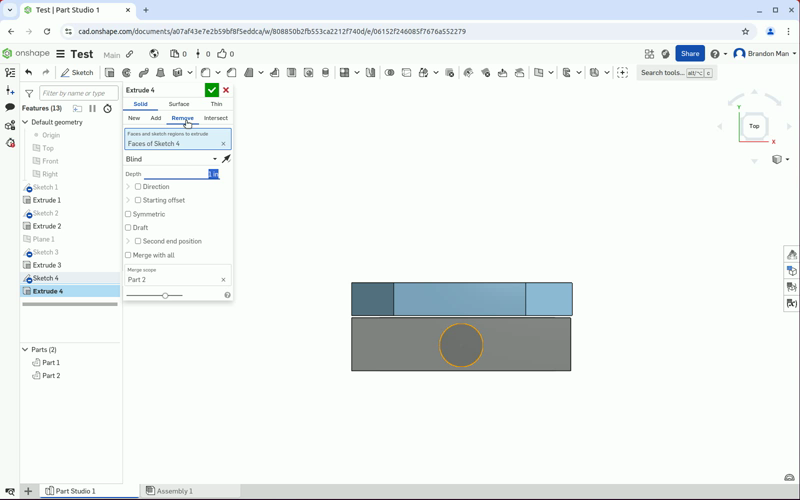
text(13.721)
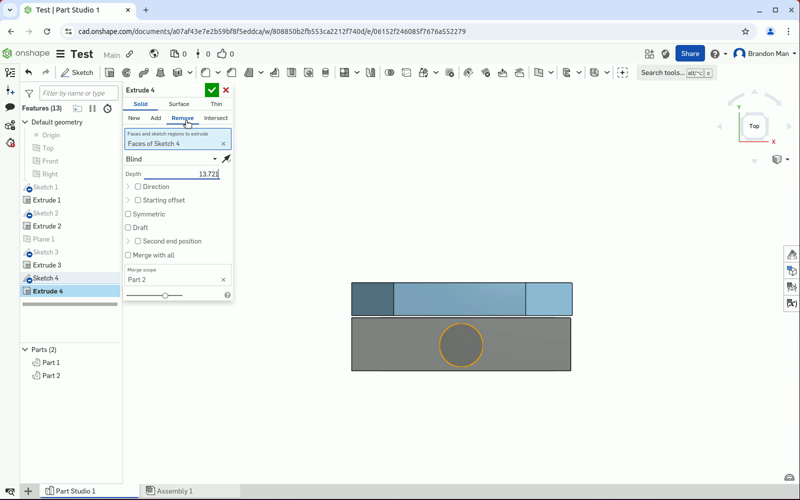
key(tab, 6)
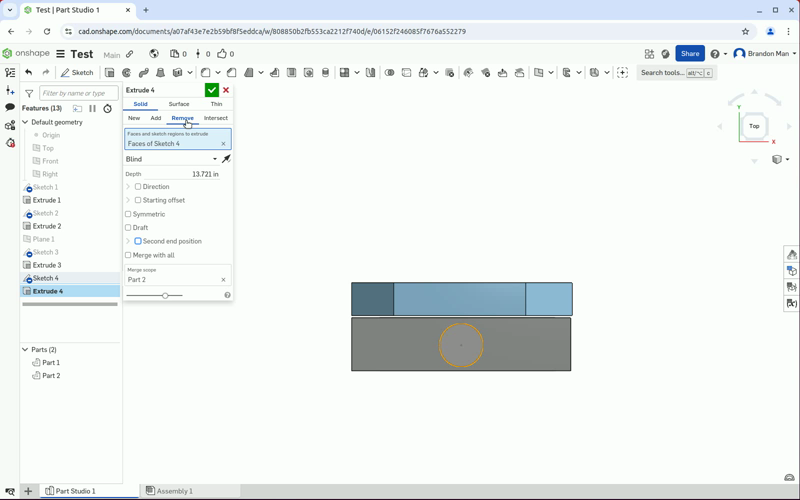
key(space)
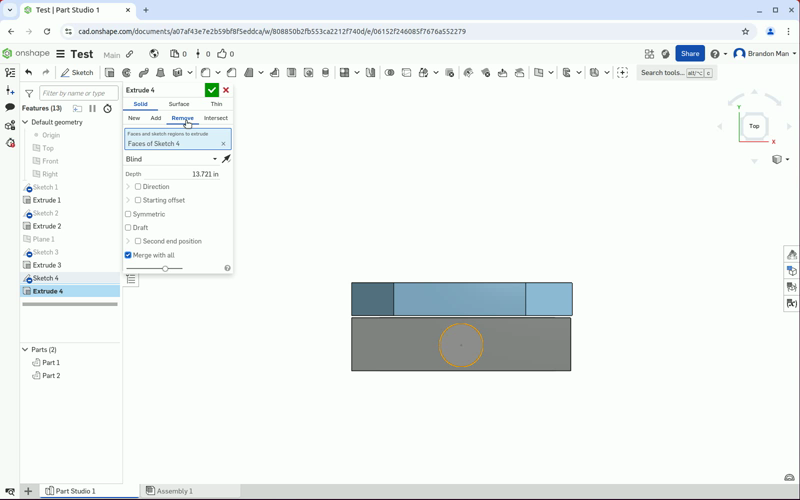
key(enter)
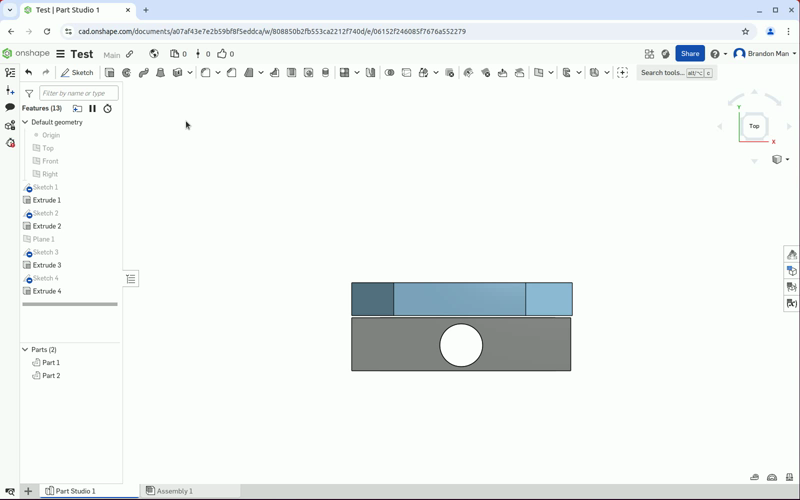
key(shift+h)
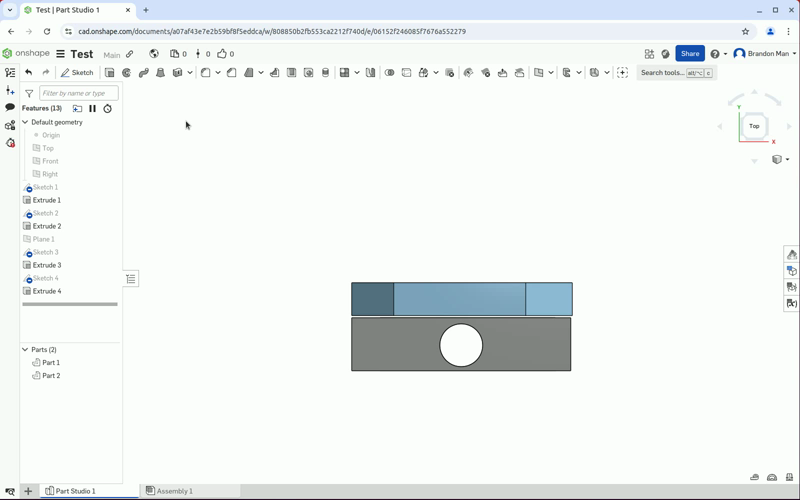
key(shift+h)
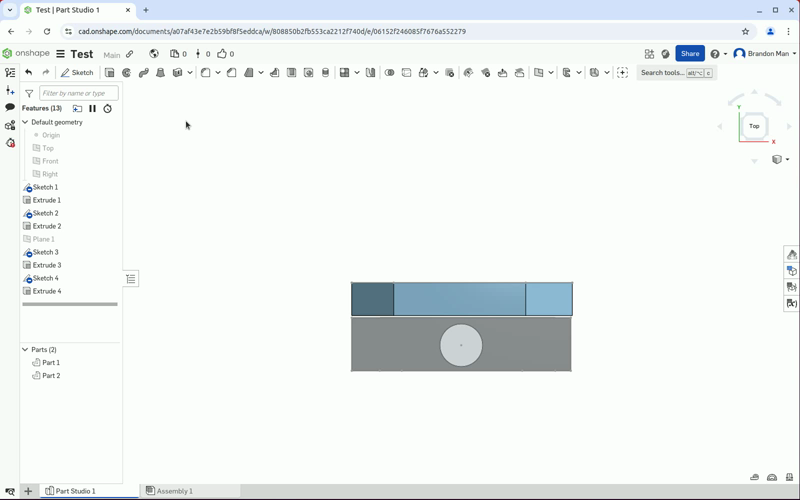
key(shift+7)
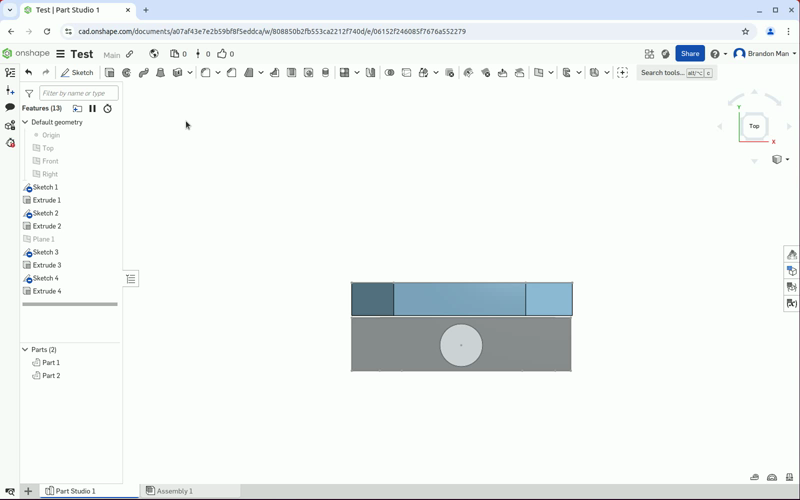
key(up, 3)
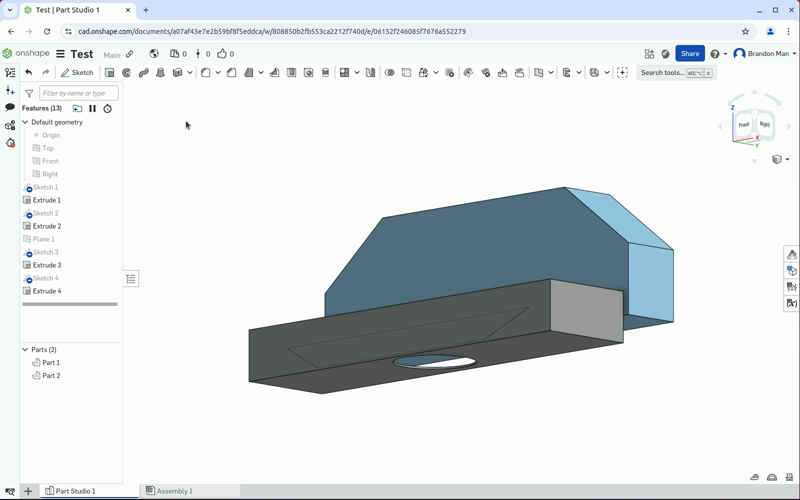
key(left, 3)
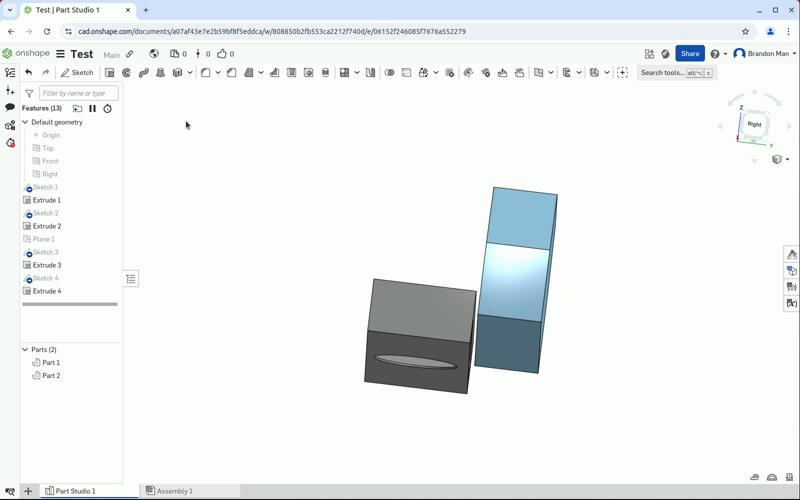
key(right, 3)
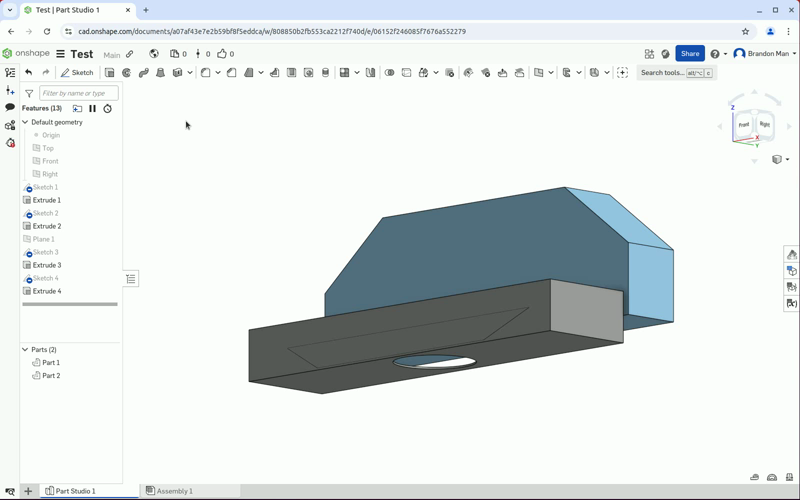
key(down, 3)
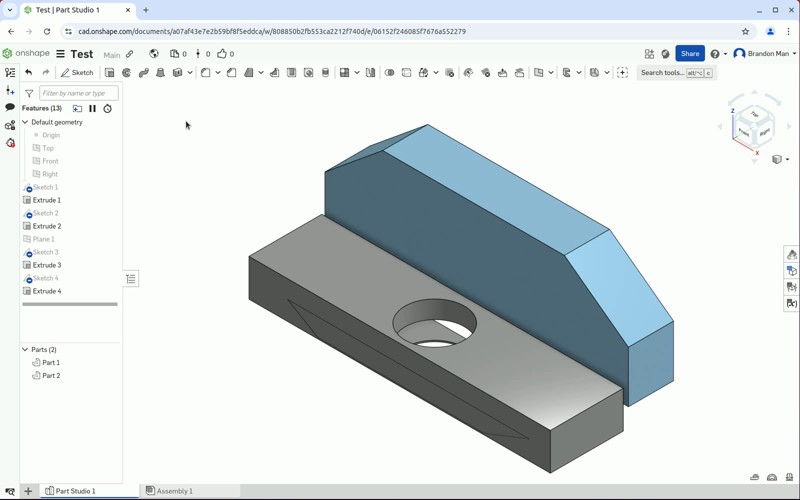
mouse_move(73, 189)
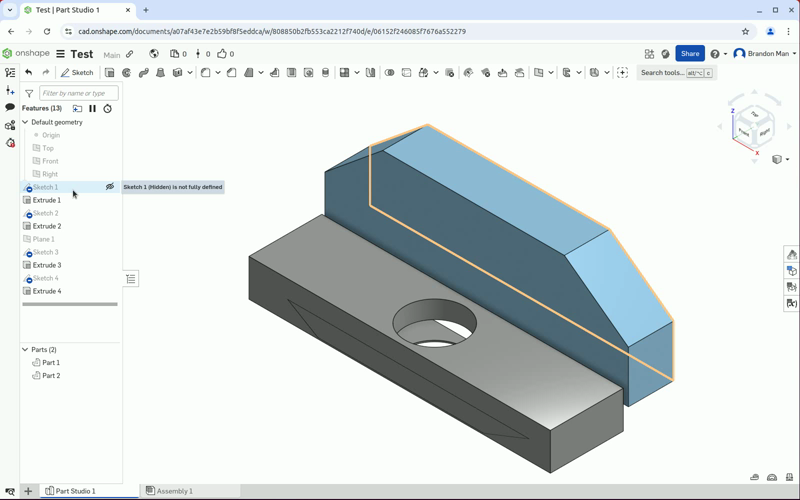
click(73, 189)